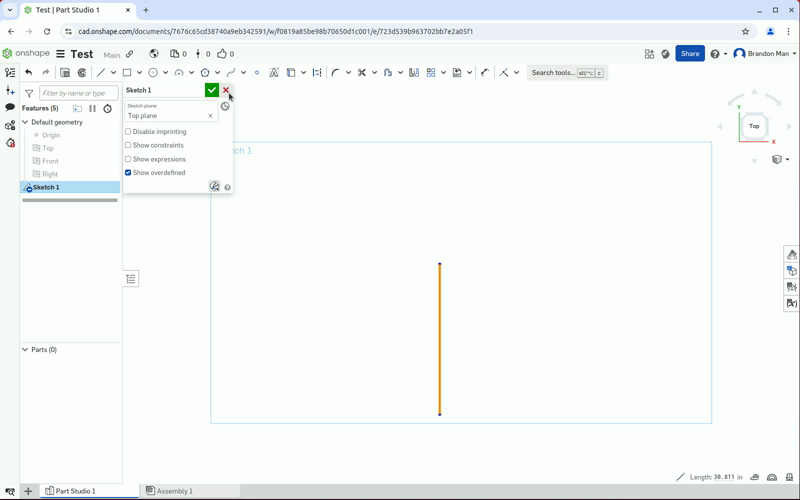
key(shift+h)
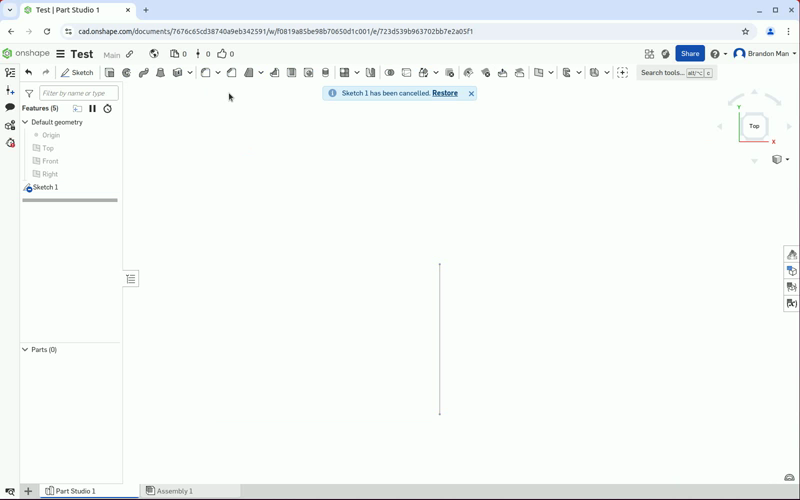
key(shift+s)
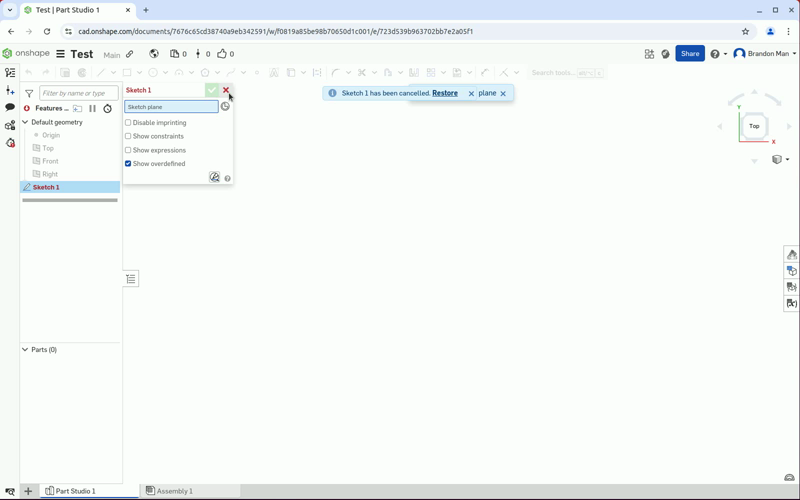
mouse_move(73, 150)
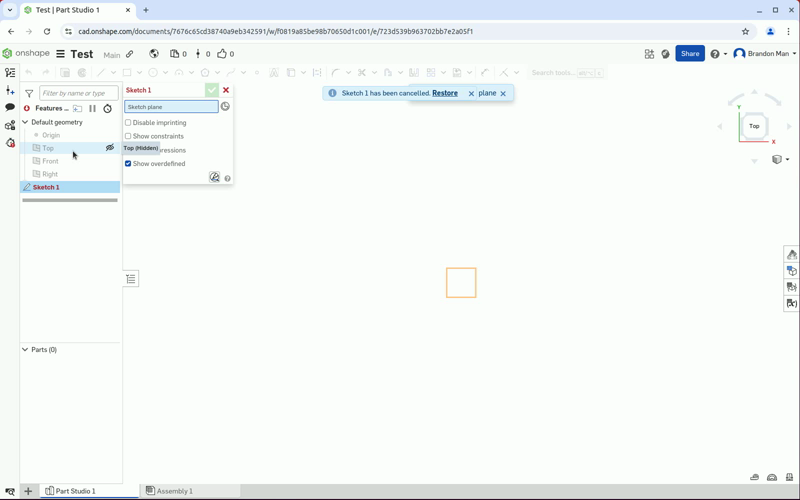
click(73, 150)
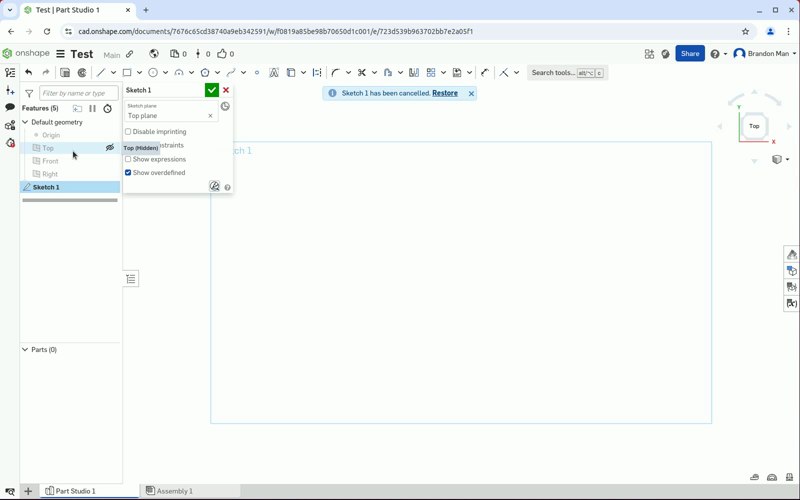
mouse_move(73, 352)
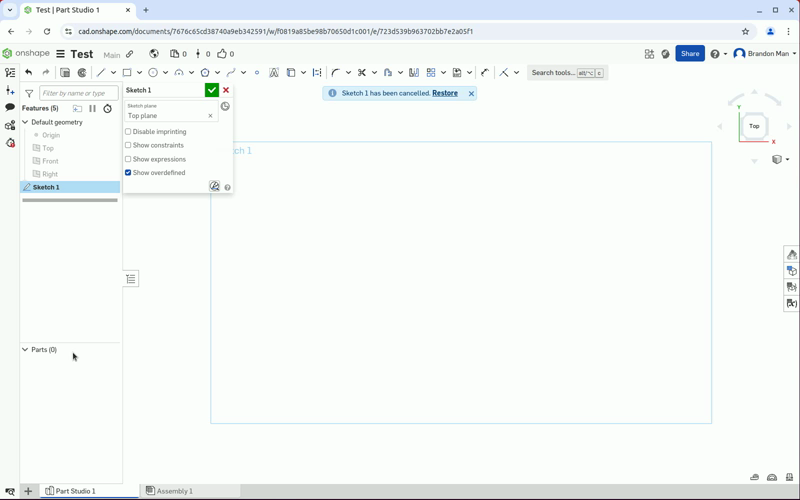
key(y)
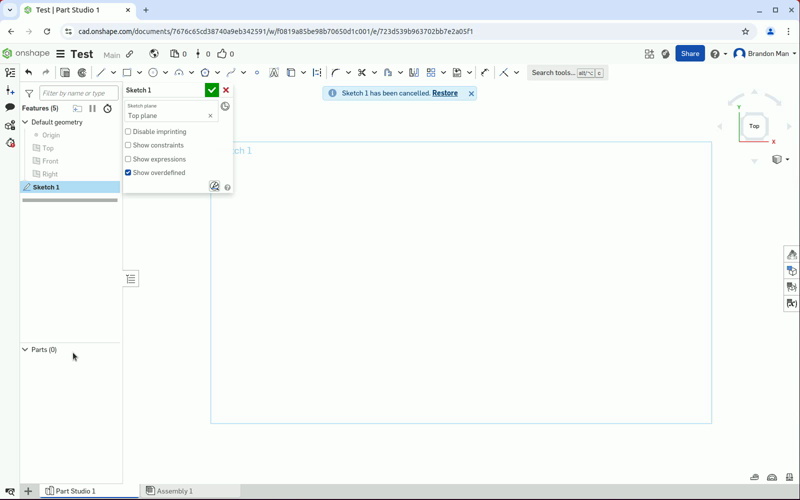
key(l)
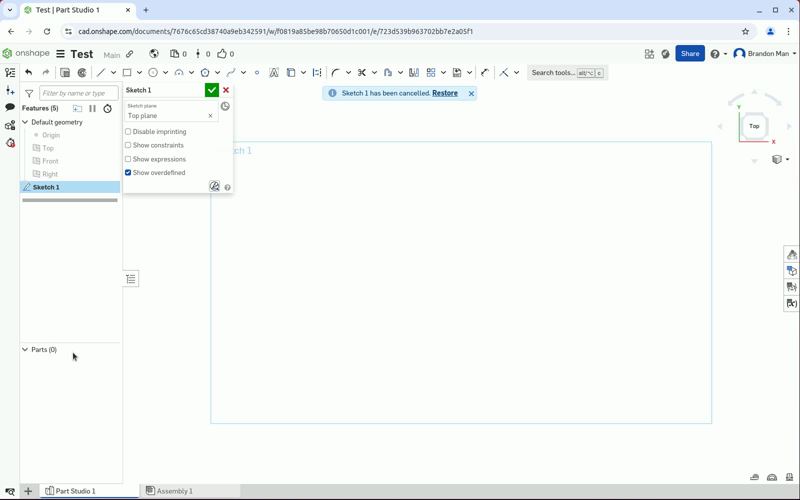
key_down(shift)
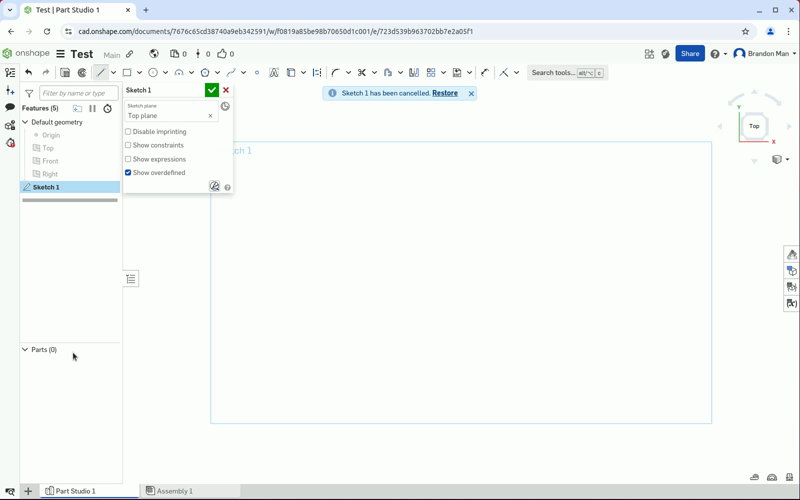
mouse_move(398, 342)
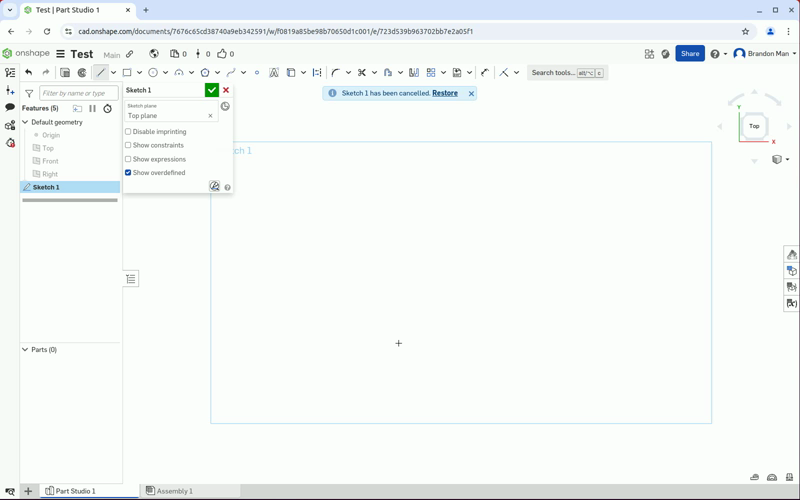
click(398, 342)
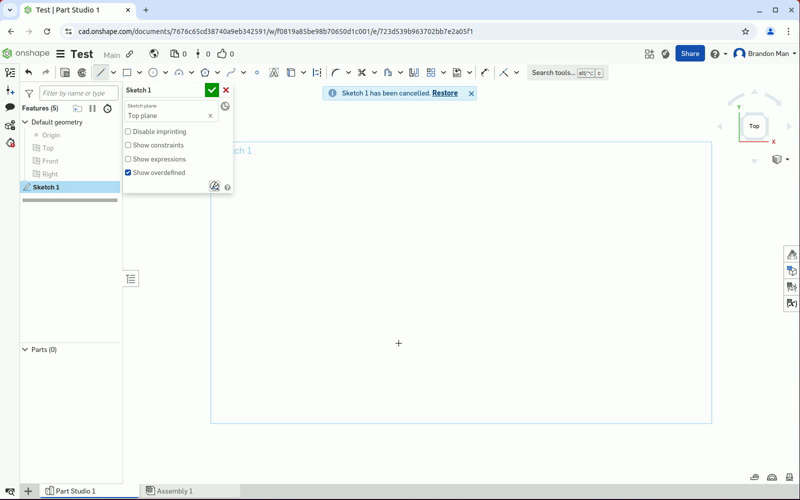
key_up(shift)
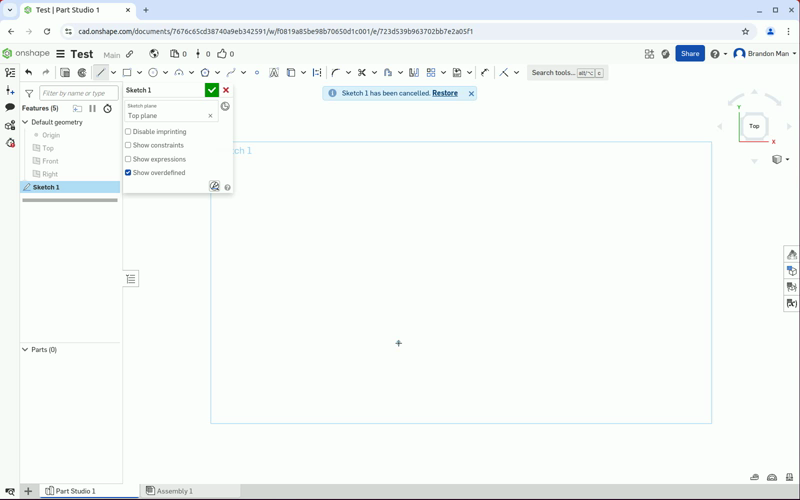
key_down(shift)
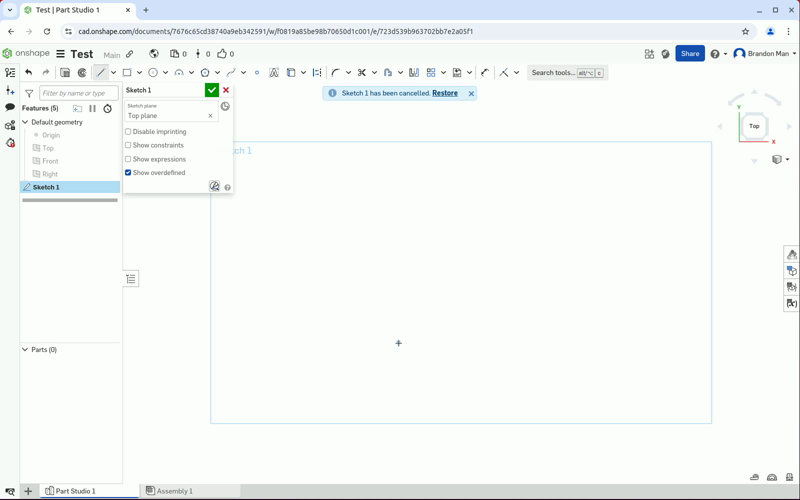
mouse_move(523, 342)
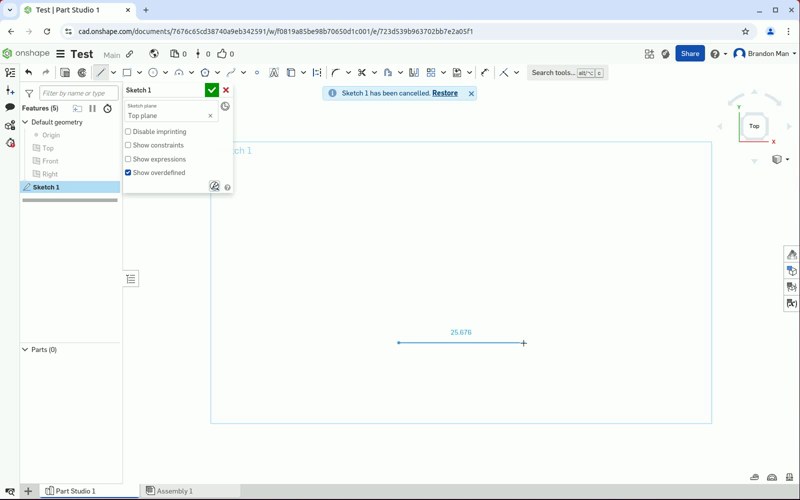
click(523, 342)
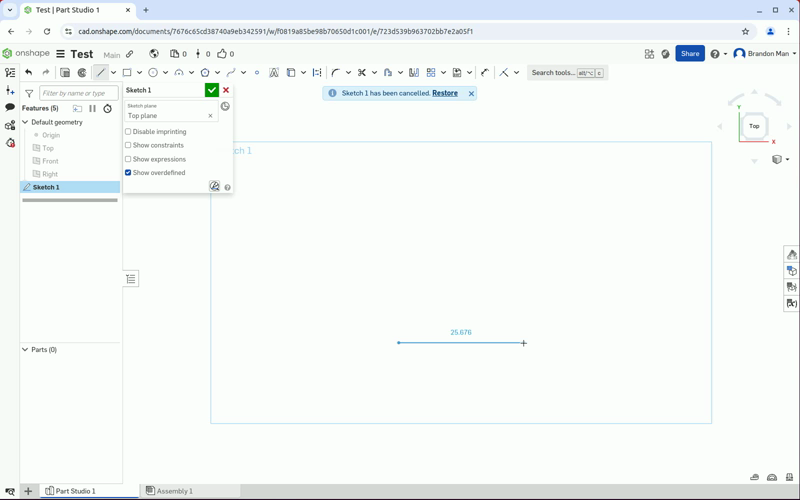
key_up(shift)
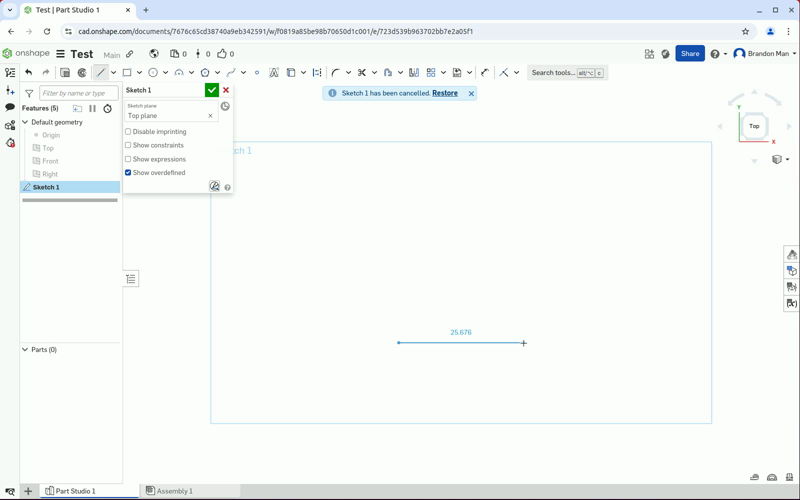
key_down(shift)
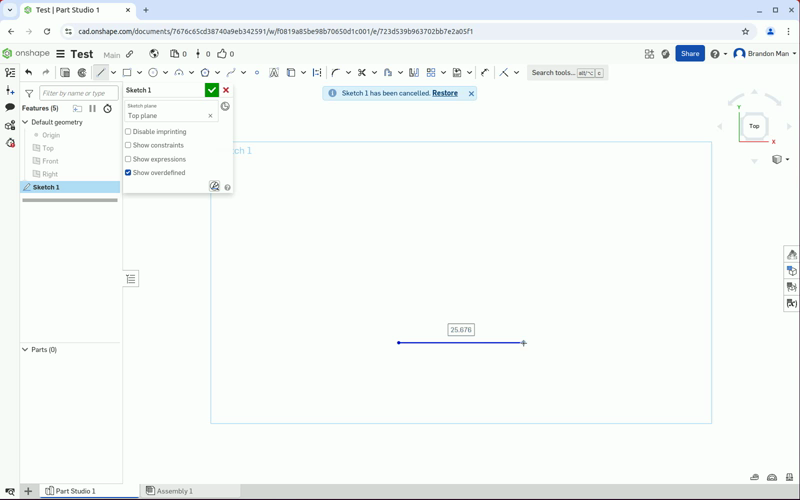
mouse_move(523, 223)
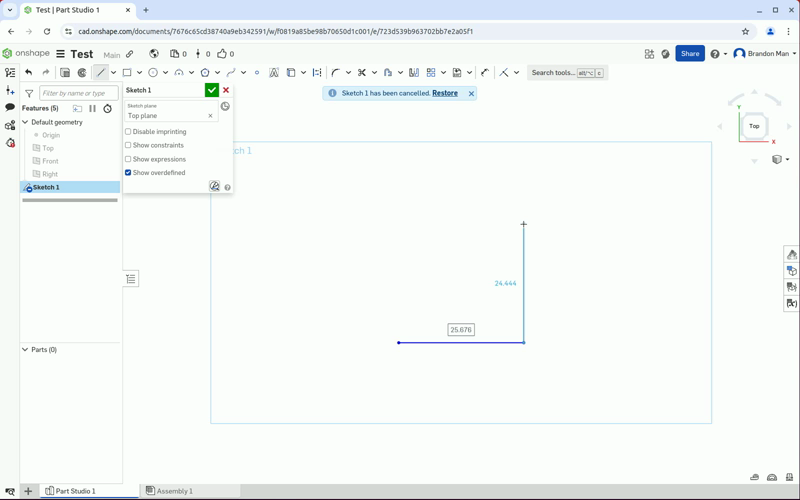
click(523, 223)
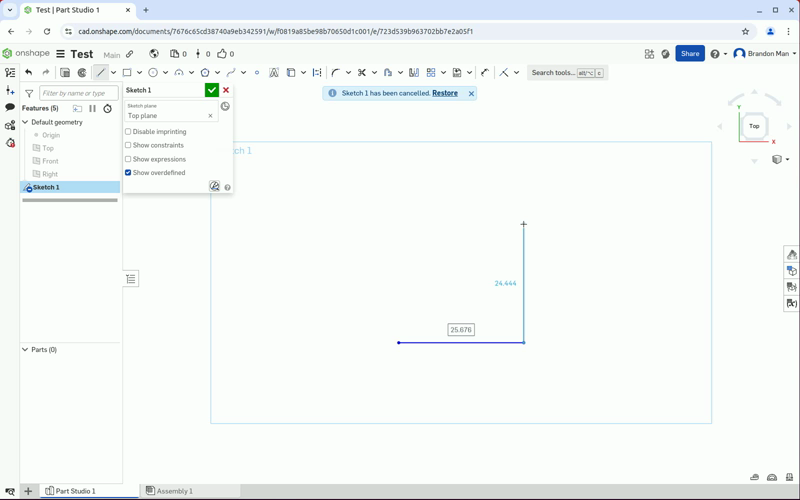
key_up(shift)
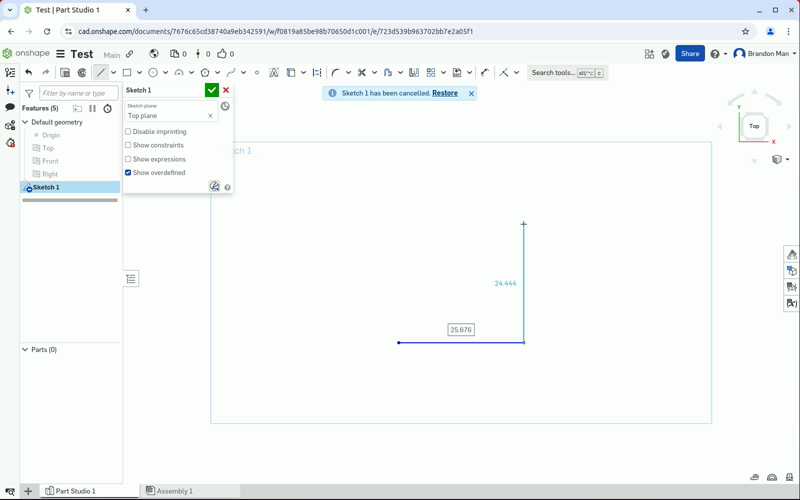
key_down(shift)
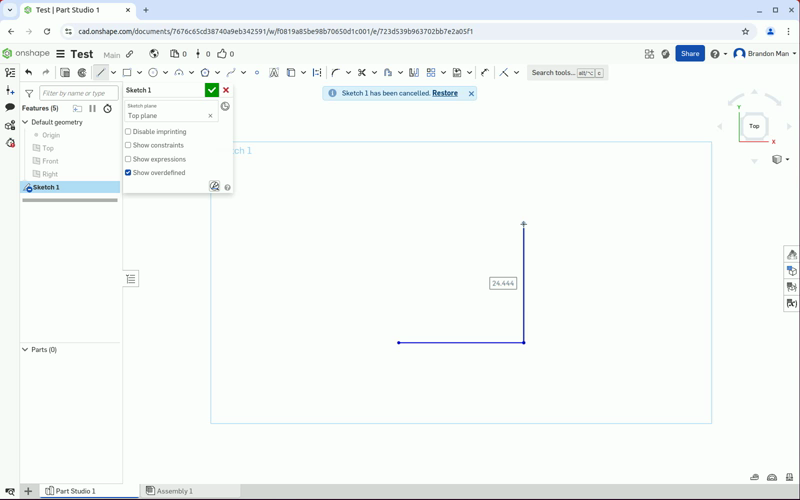
mouse_move(463, 223)
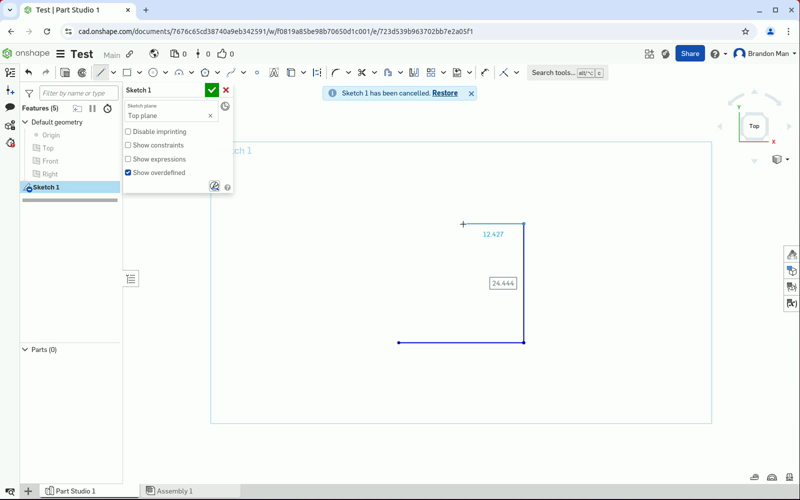
click(463, 223)
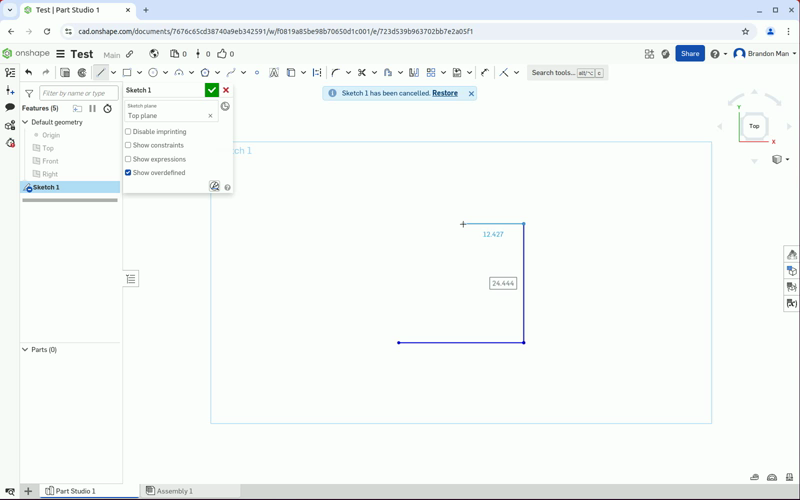
key_up(shift)
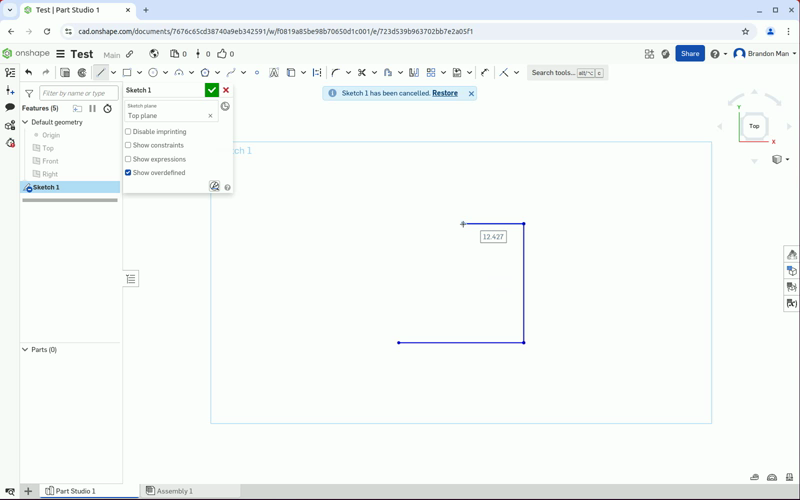
key_down(shift)
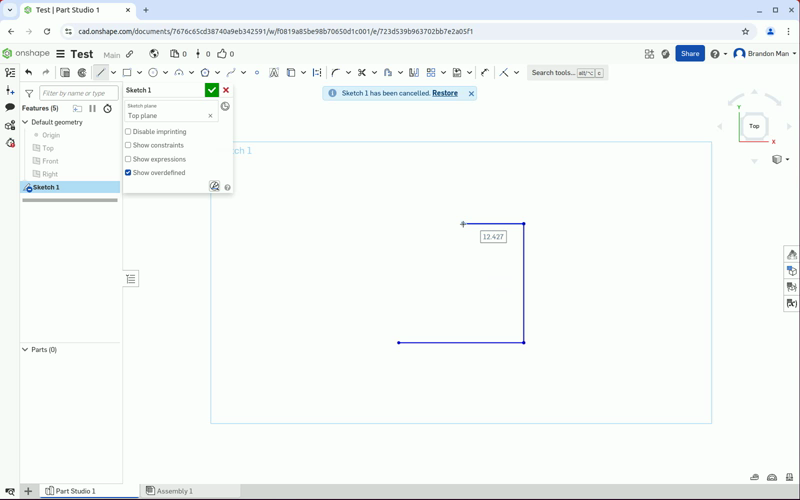
mouse_move(493, 223)
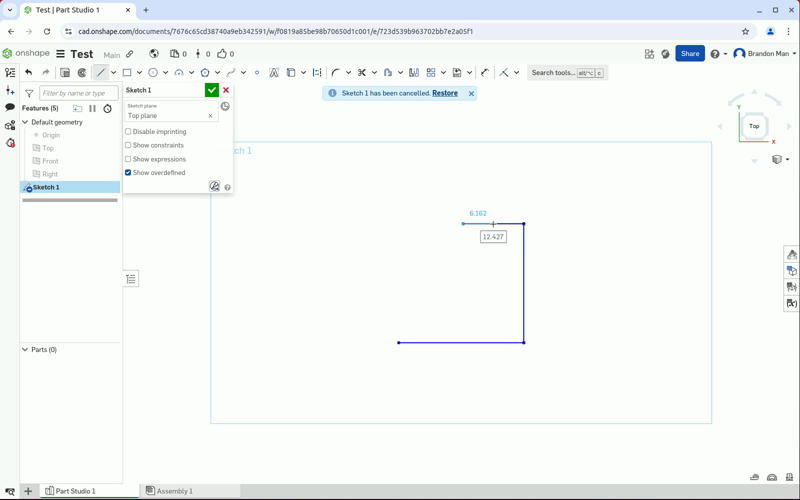
mouse_move(461, 223)
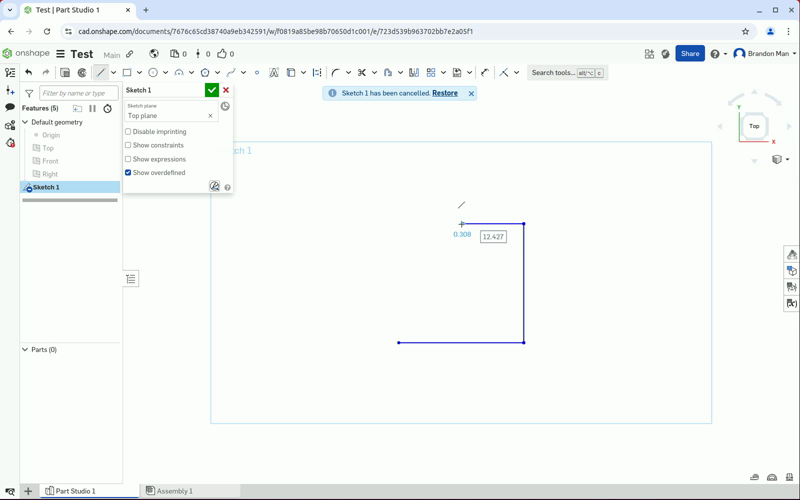
scroll(6)
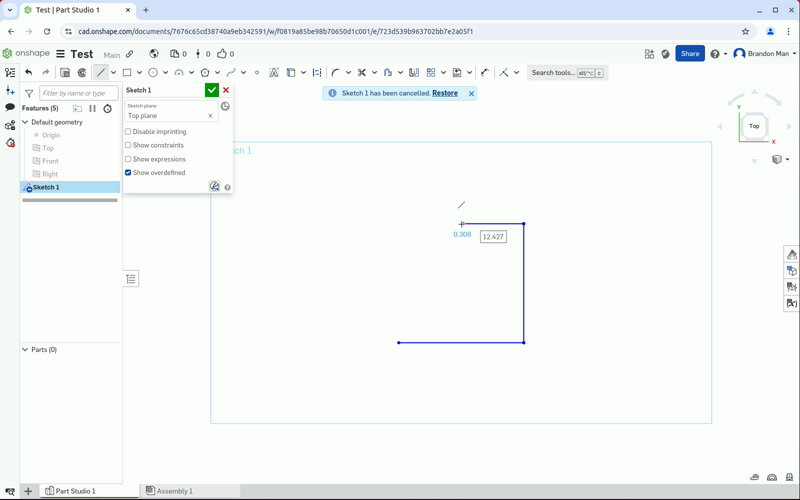
scroll(6)
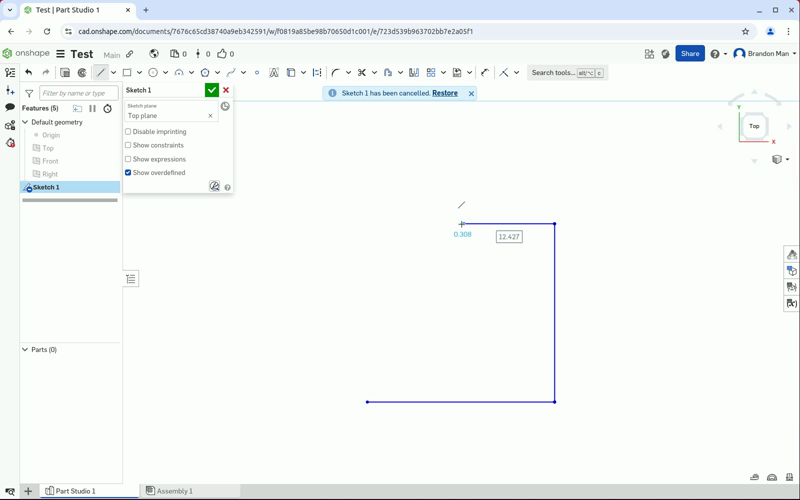
scroll(6)
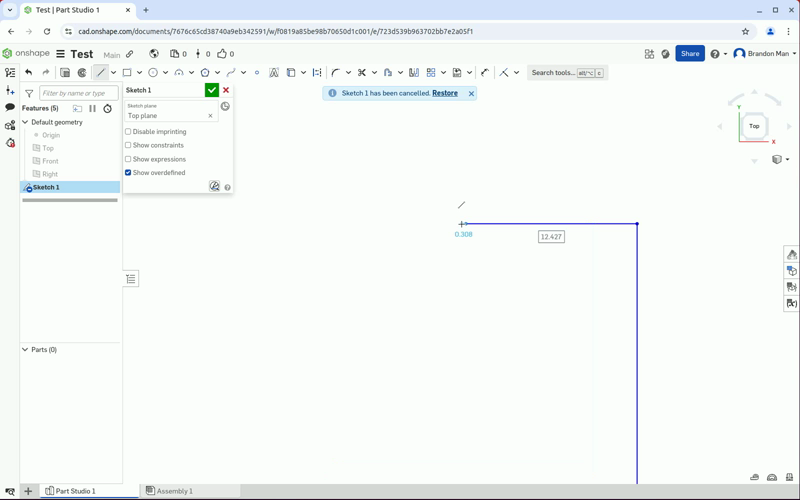
scroll(6)
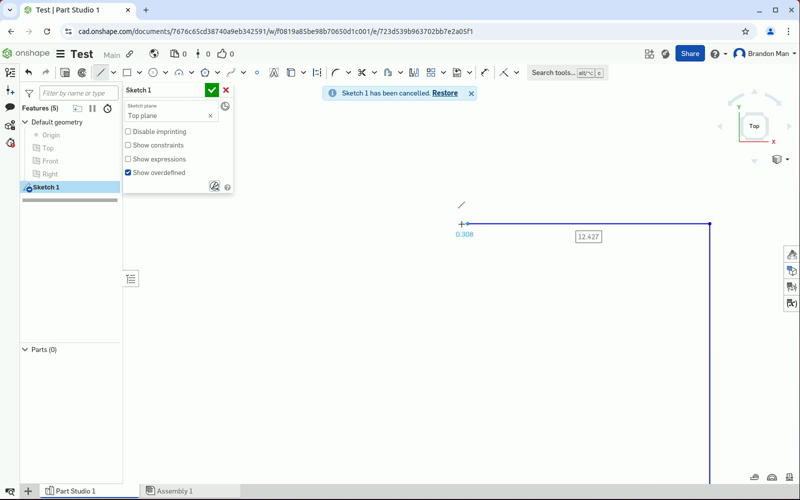
scroll(6)
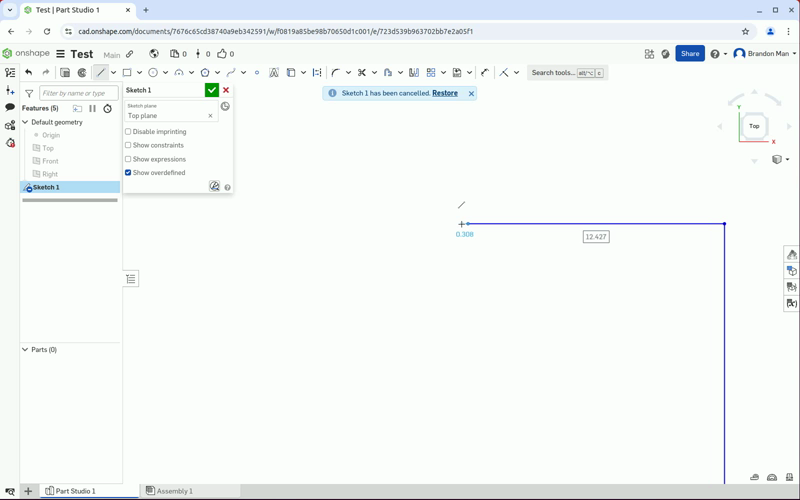
scroll(6)
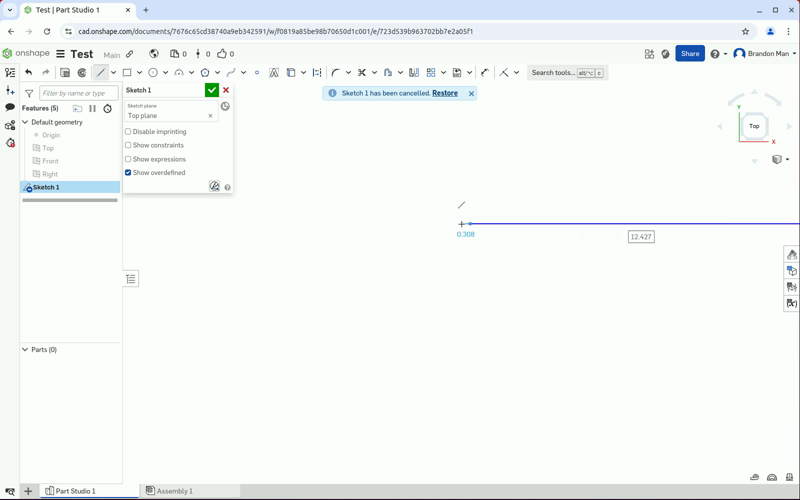
scroll(6)
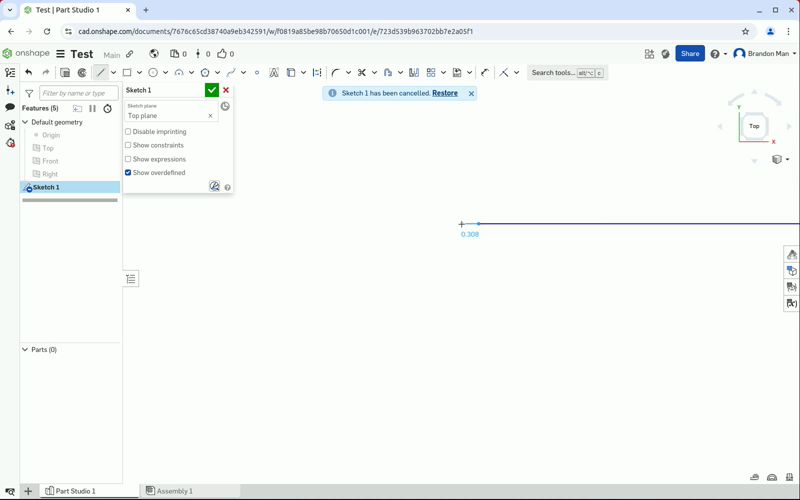
click(461, 223)
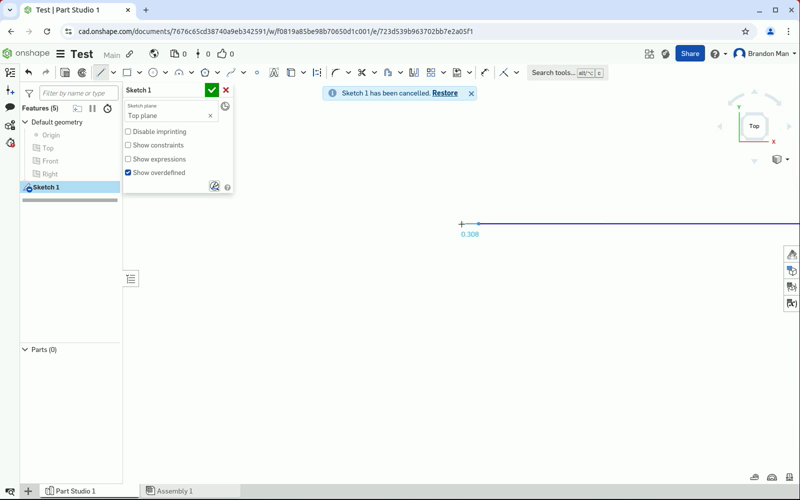
scroll(-6)
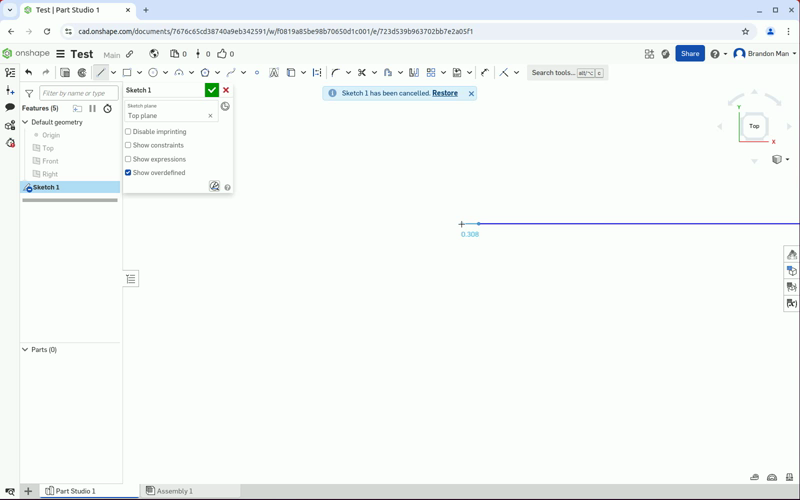
scroll(-6)
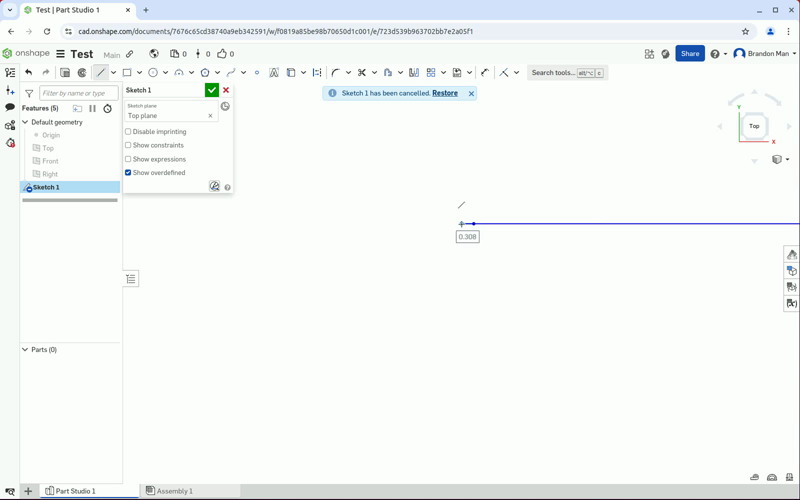
scroll(-6)
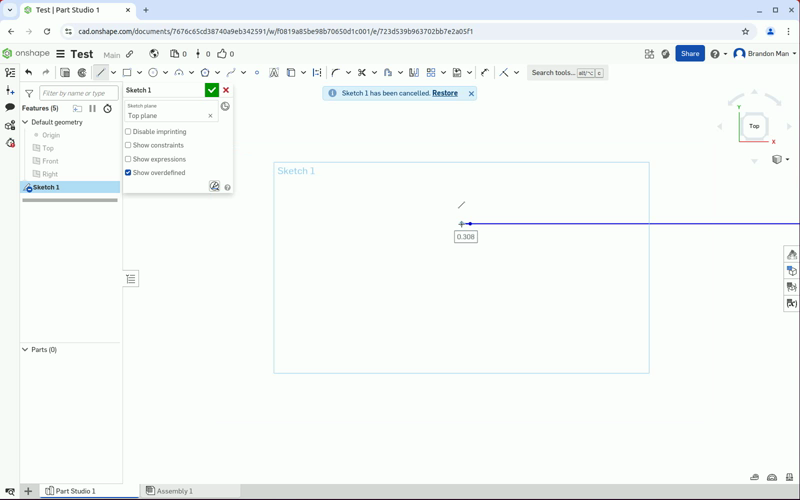
scroll(-6)
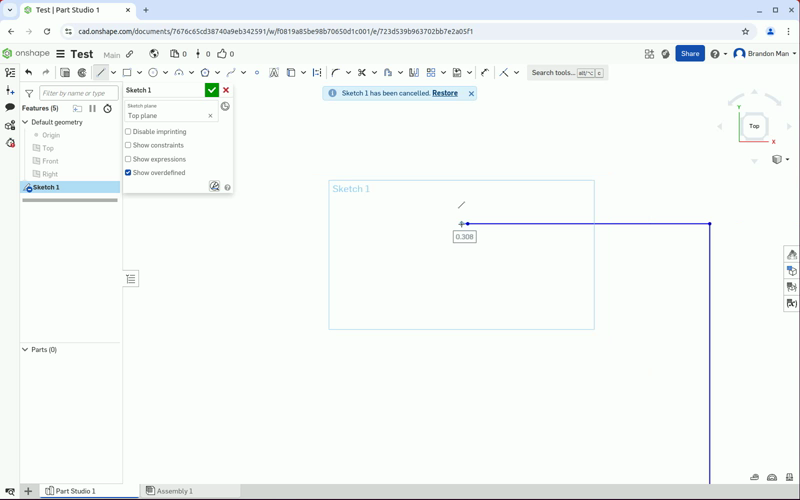
scroll(-6)
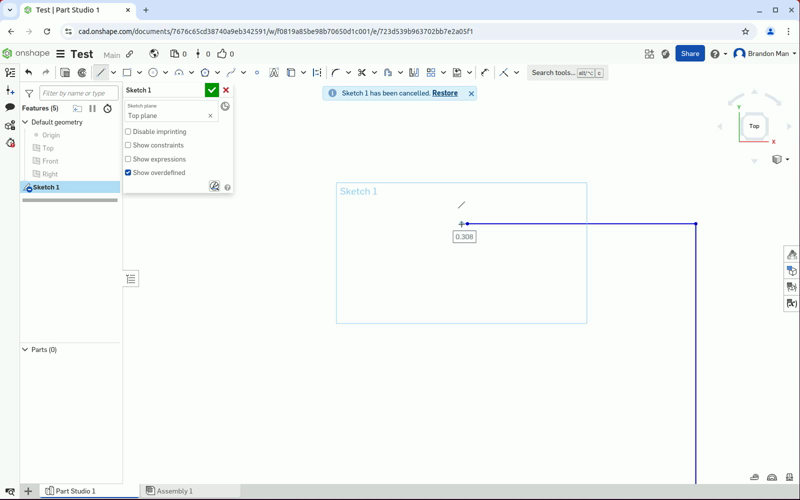
scroll(-6)
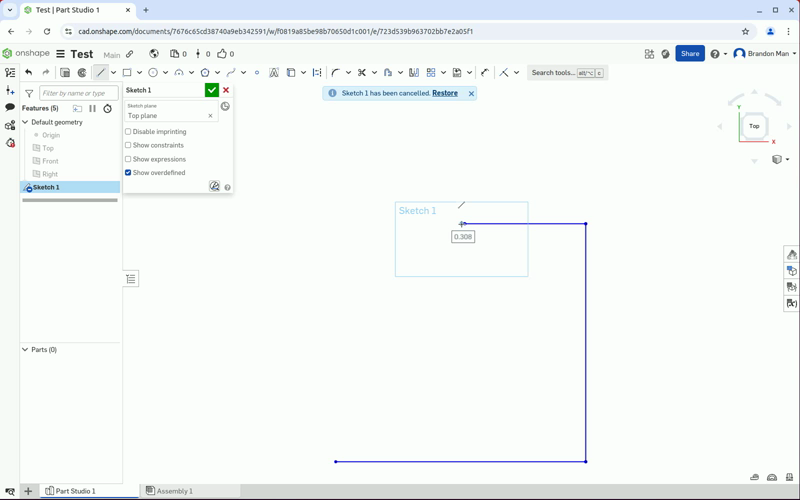
scroll(-6)
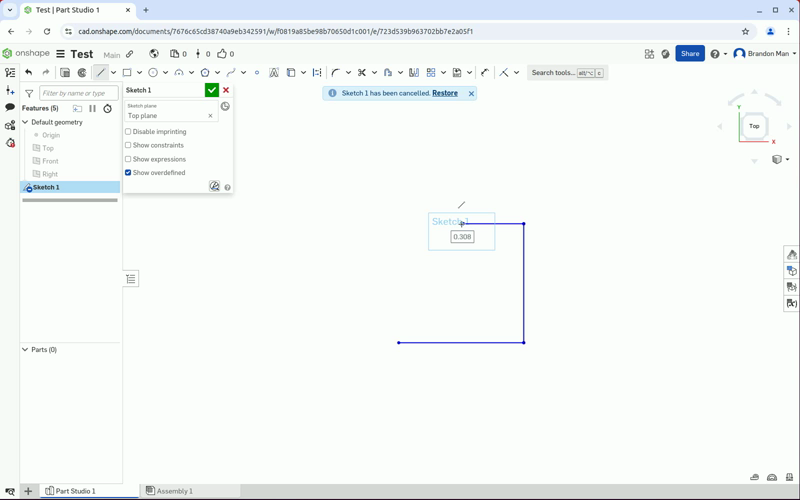
key_up(shift)
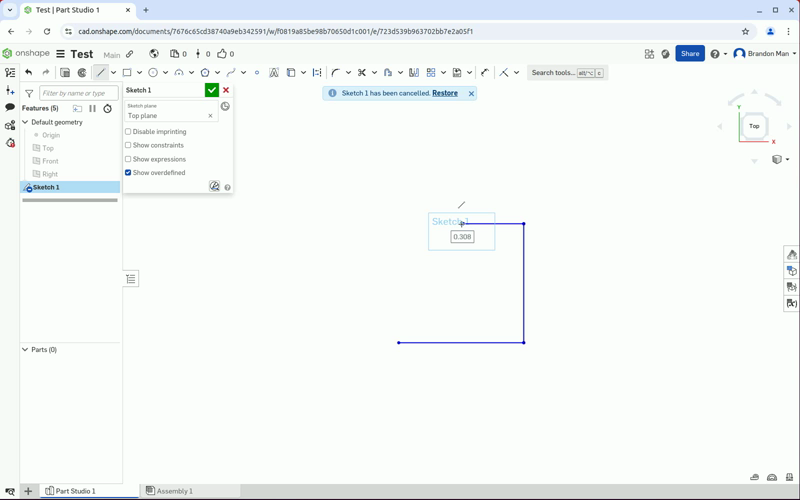
key_down(shift)
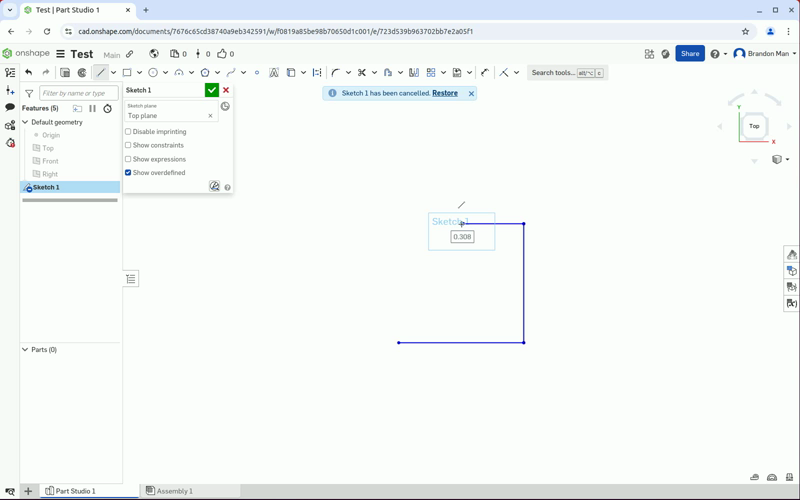
mouse_move(492, 223)
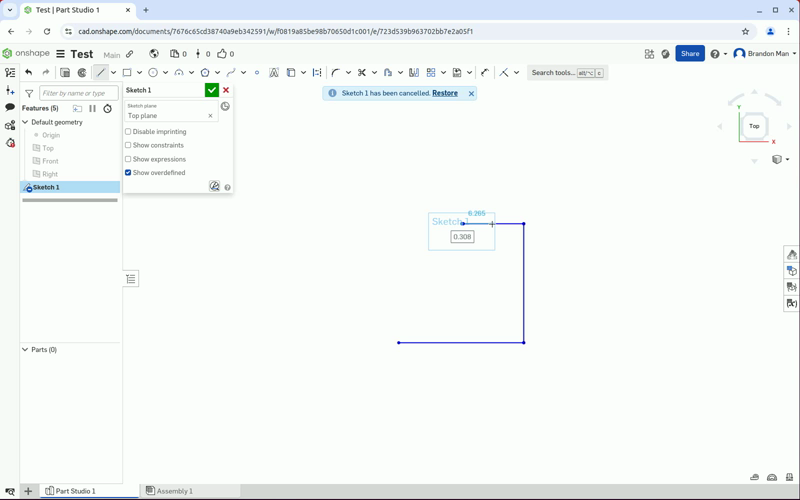
mouse_move(459, 223)
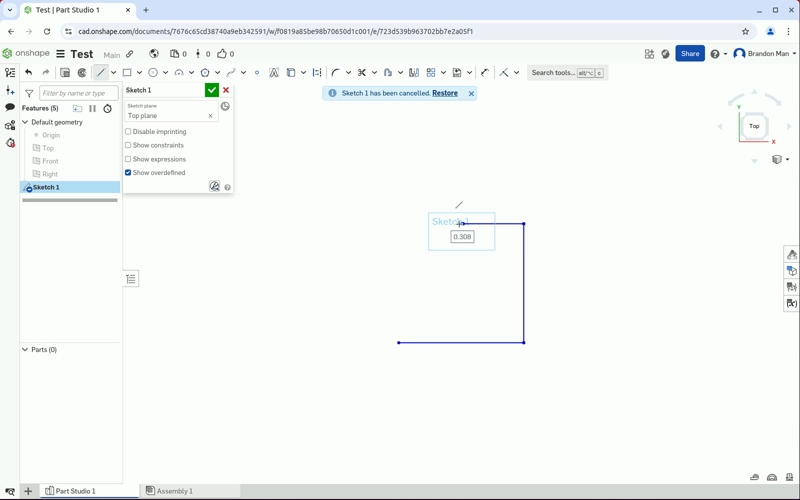
scroll(6)
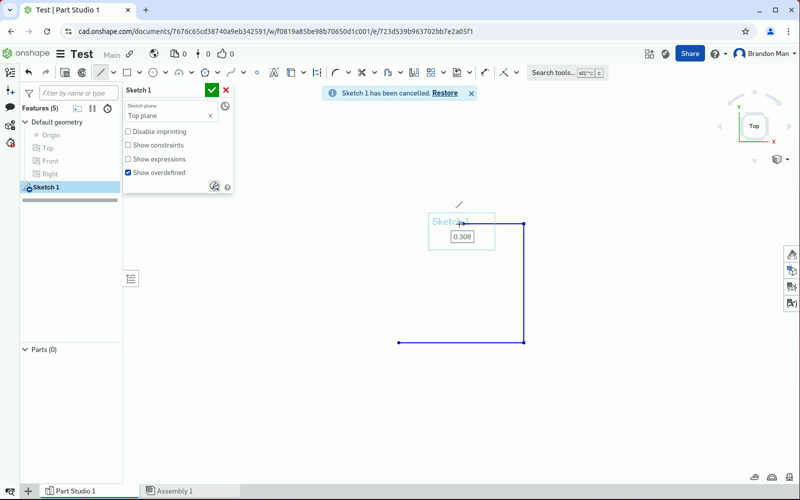
scroll(6)
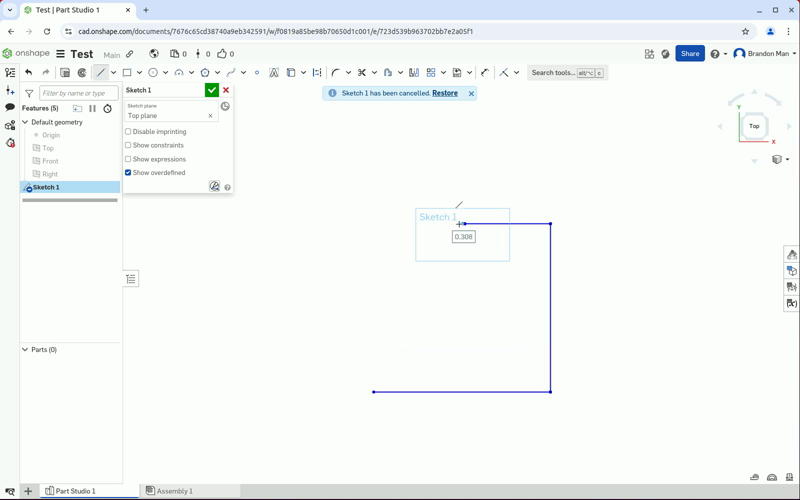
scroll(6)
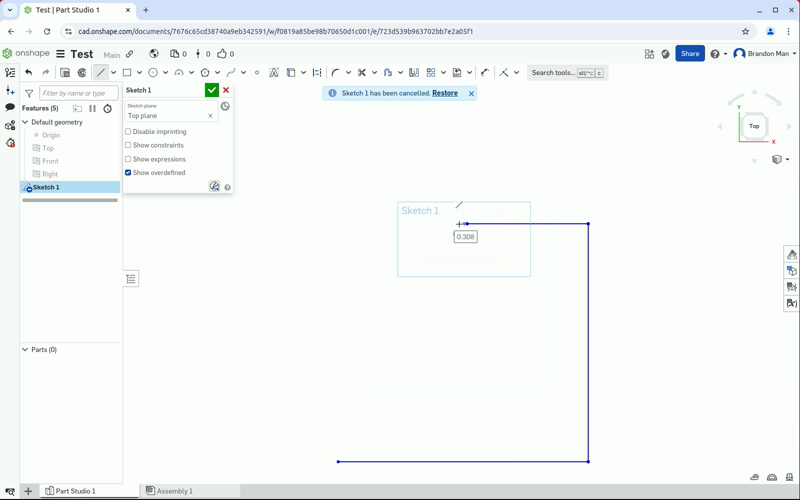
scroll(6)
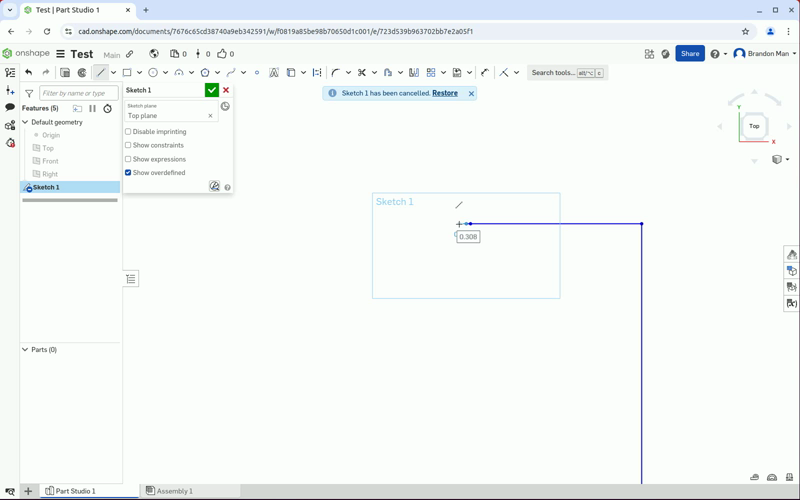
scroll(6)
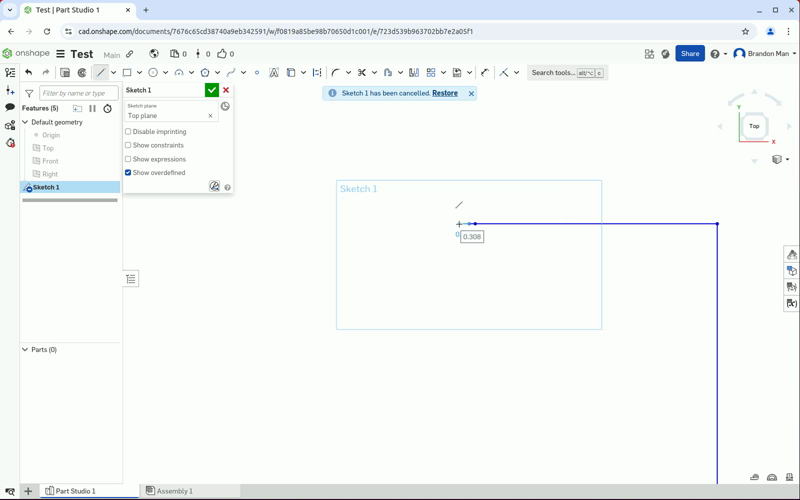
scroll(6)
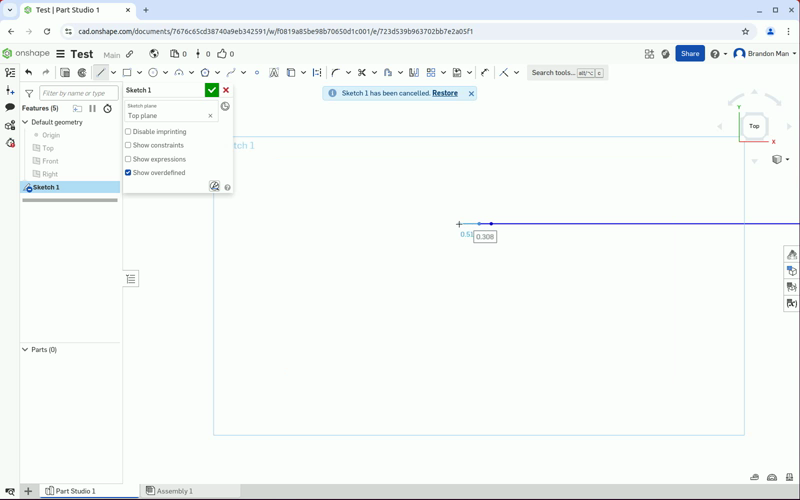
scroll(6)
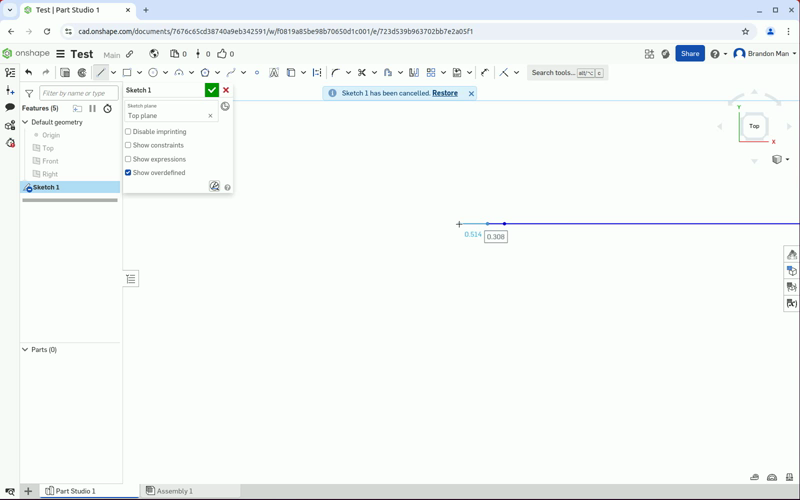
click(459, 223)
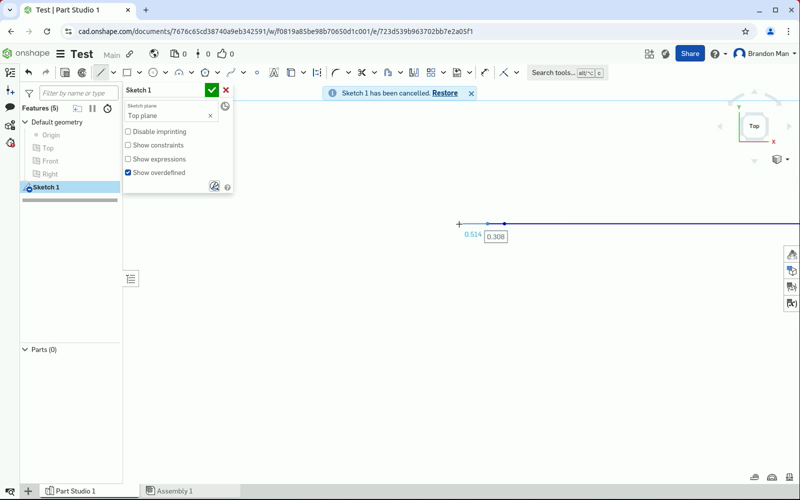
scroll(-6)
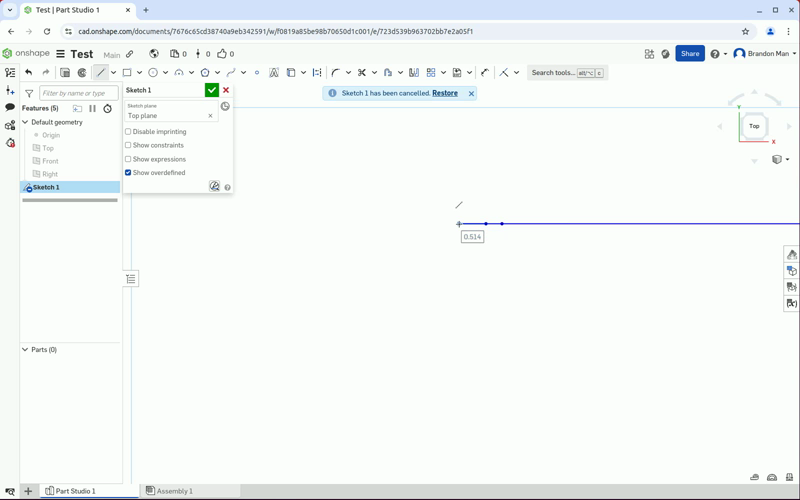
scroll(-6)
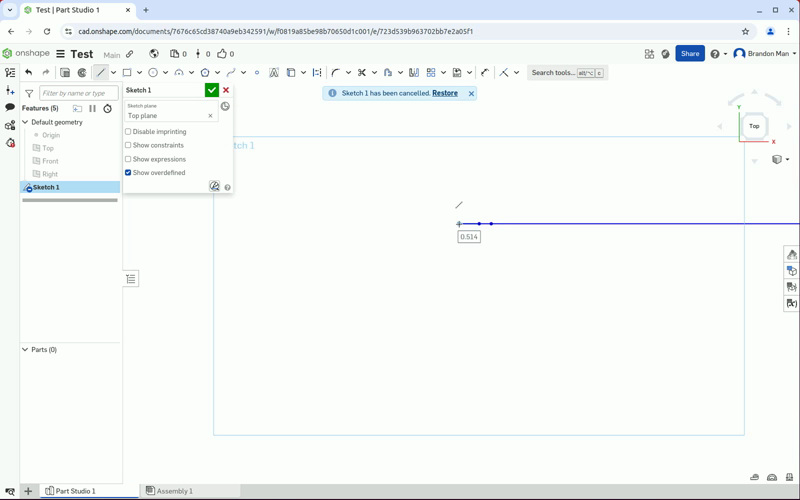
scroll(-6)
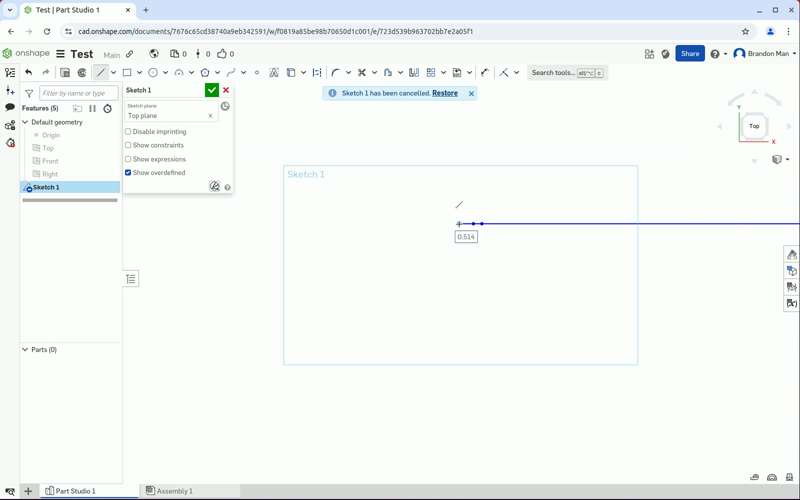
scroll(-6)
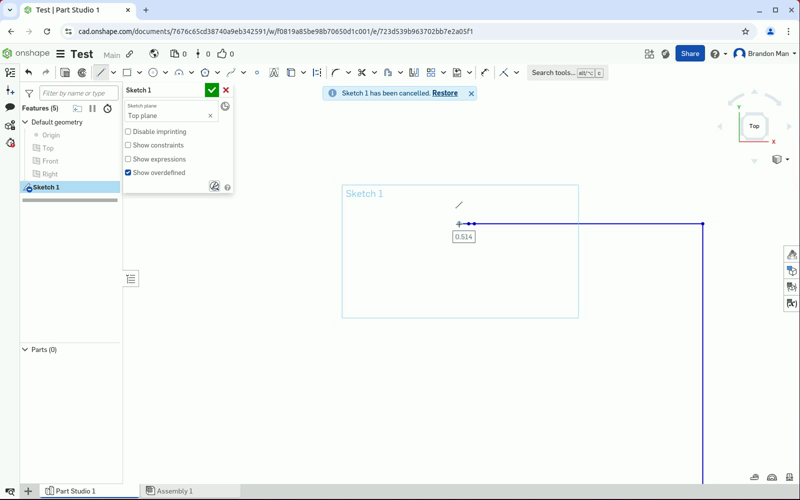
scroll(-6)
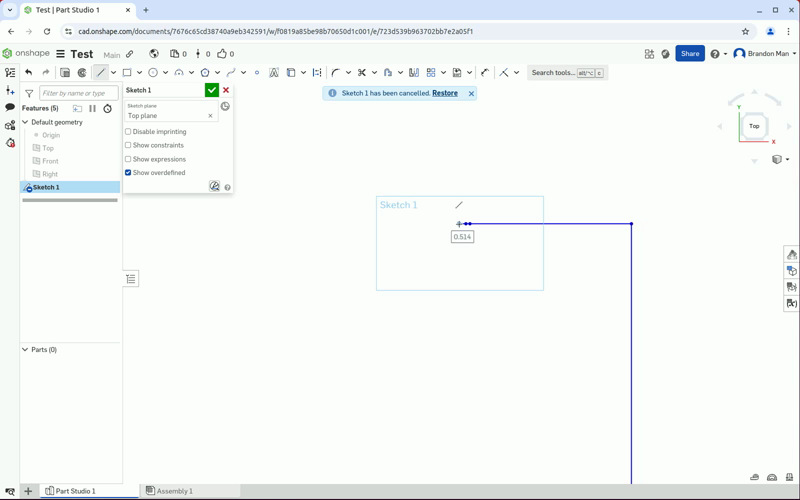
scroll(-6)
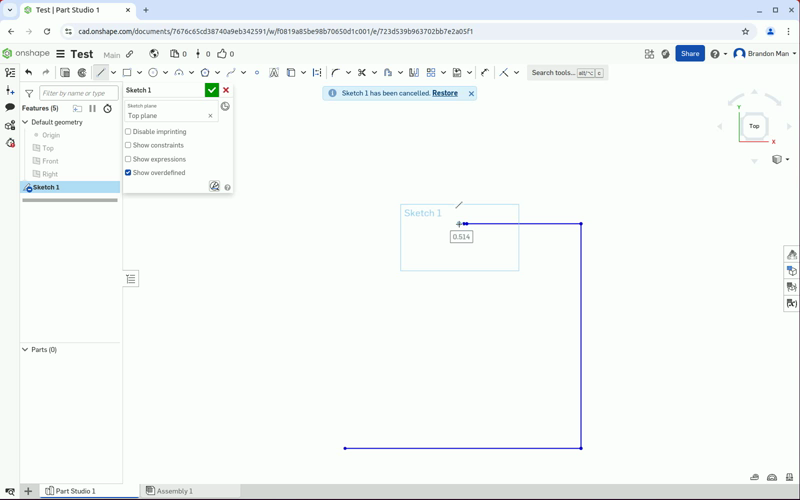
scroll(-6)
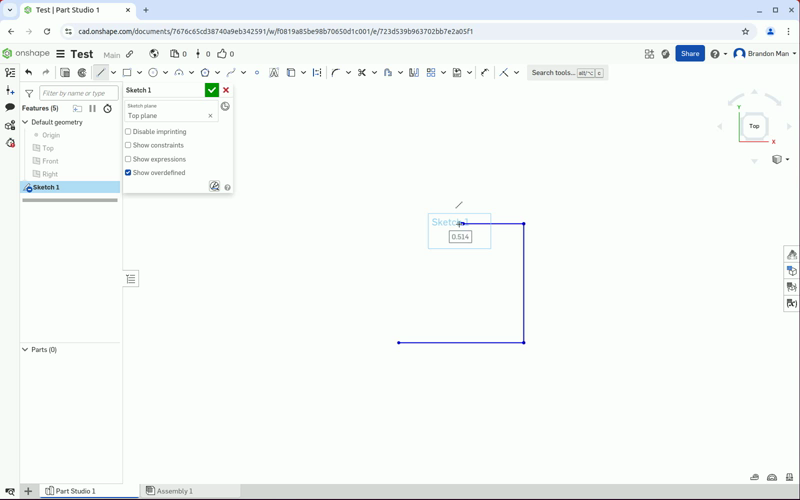
key_up(shift)
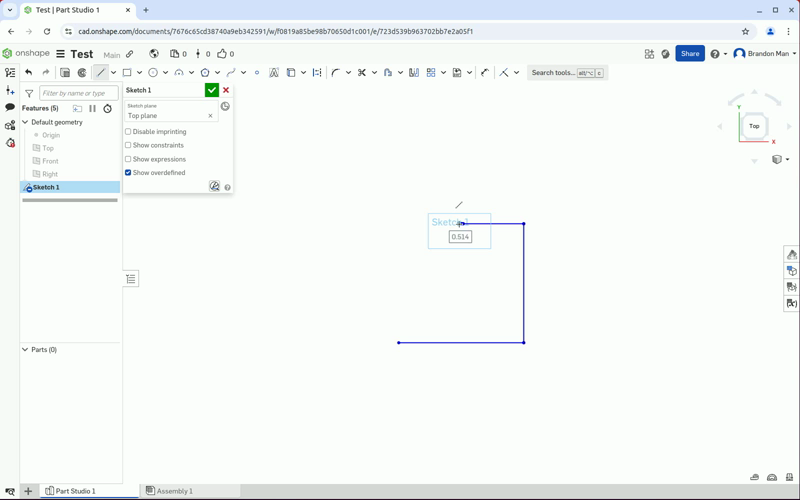
key_down(shift)
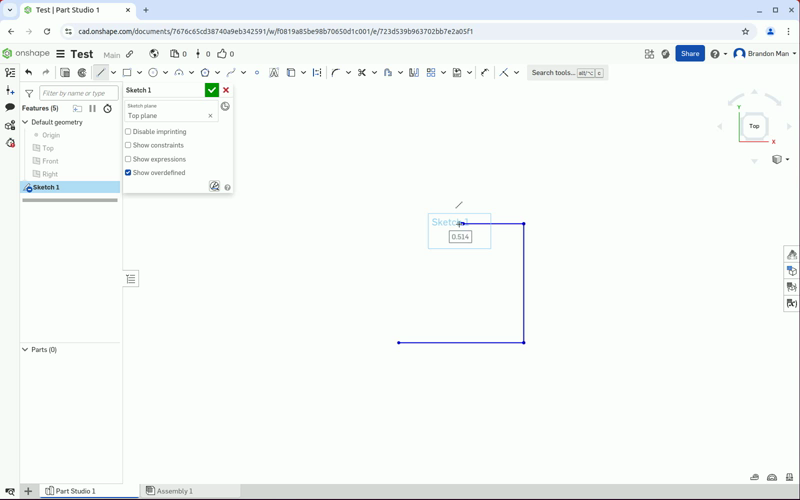
mouse_move(398, 223)
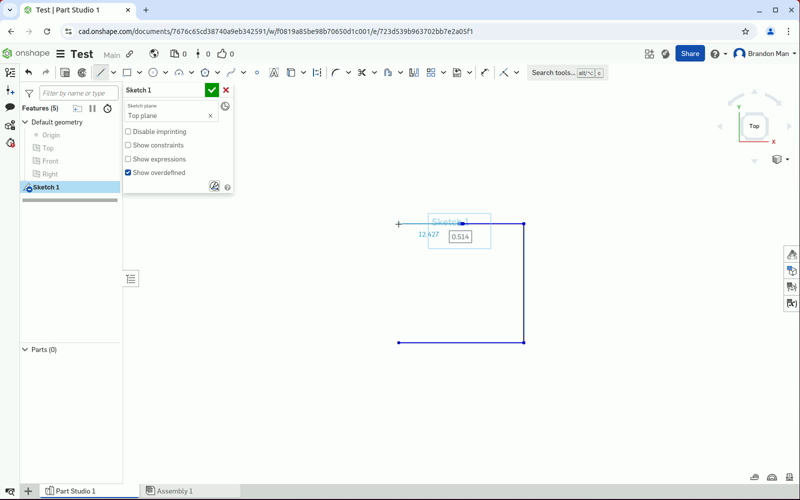
click(398, 223)
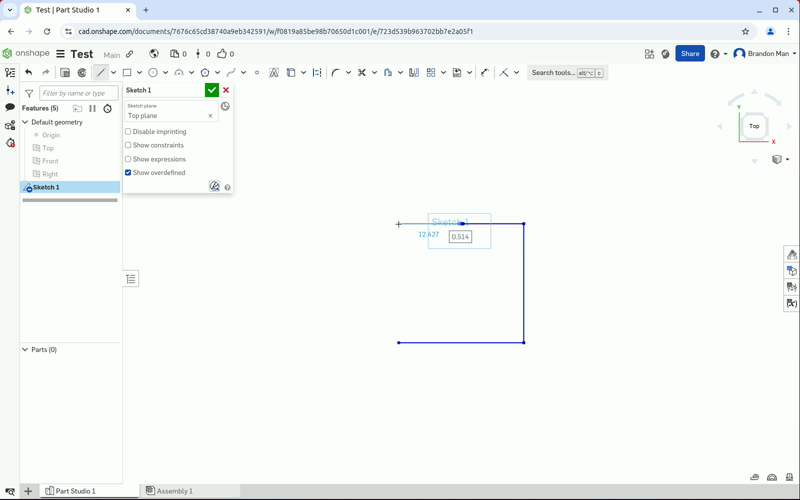
key_up(shift)
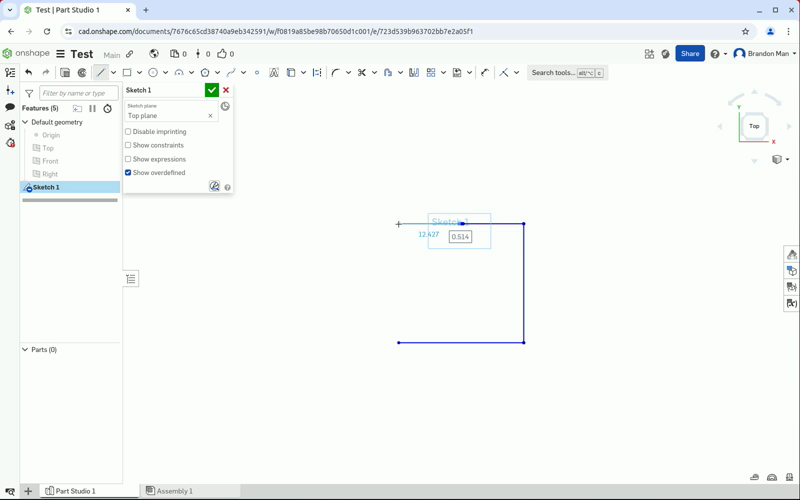
key_down(shift)
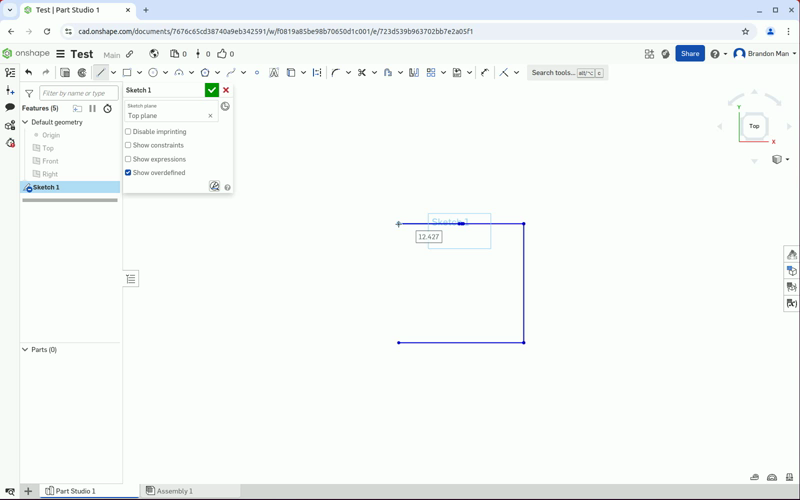
mouse_move(398, 342)
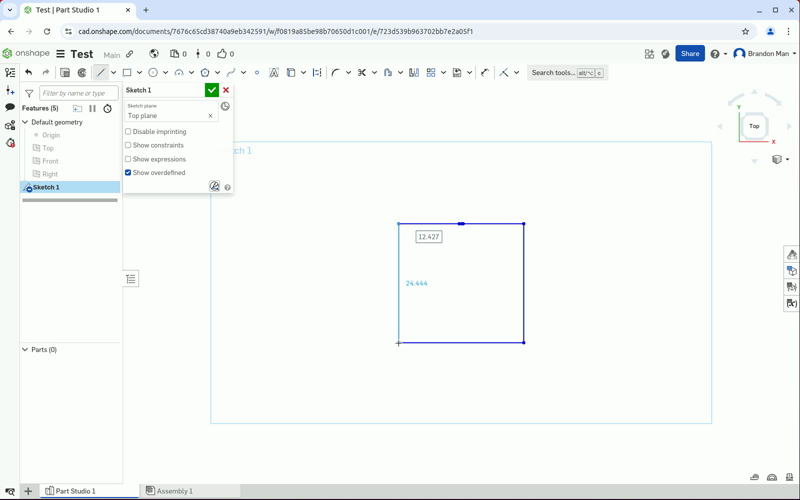
key_up(shift)
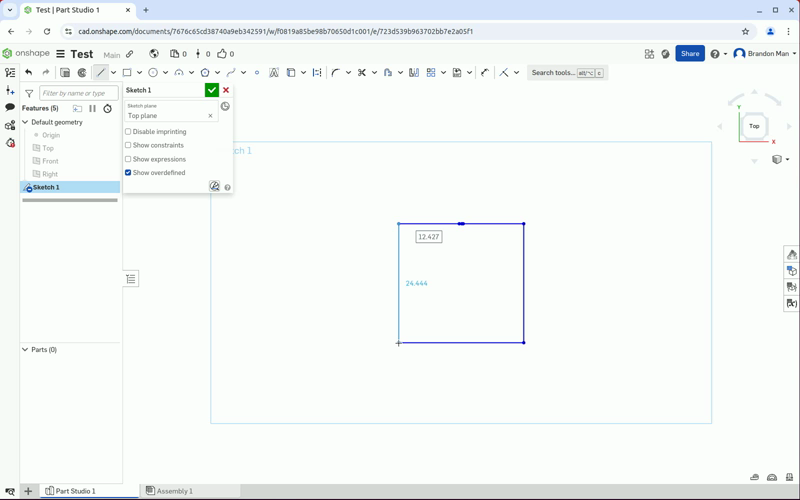
click(398, 342)
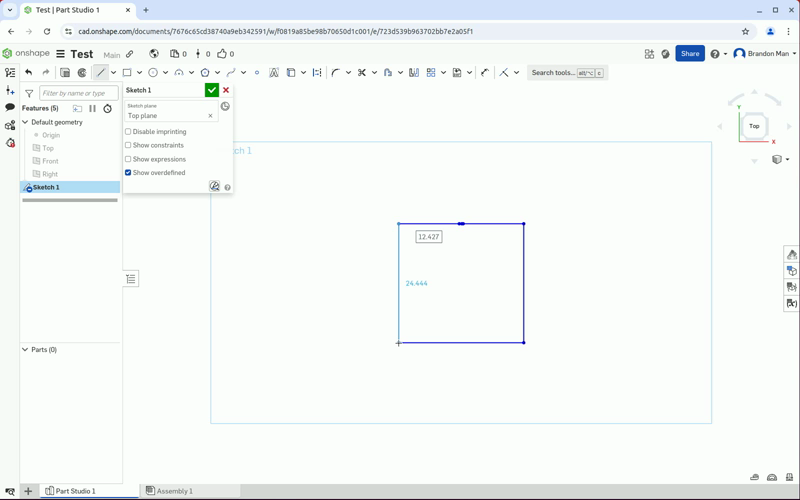
key(esc)
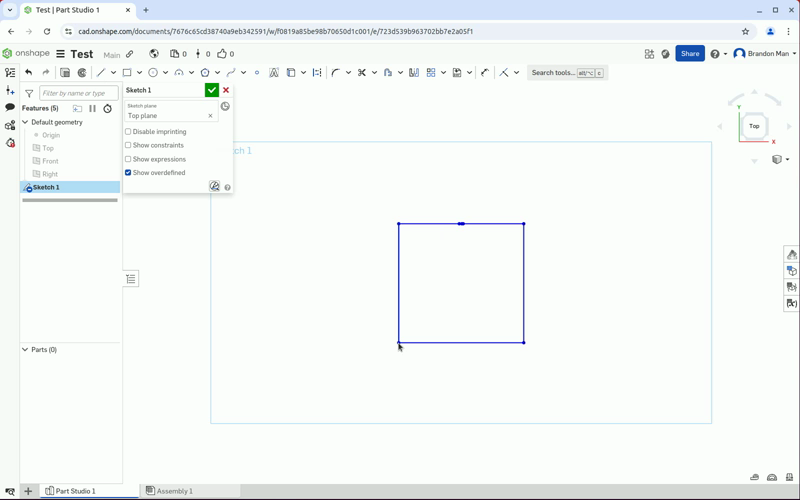
mouse_move(445, 297)
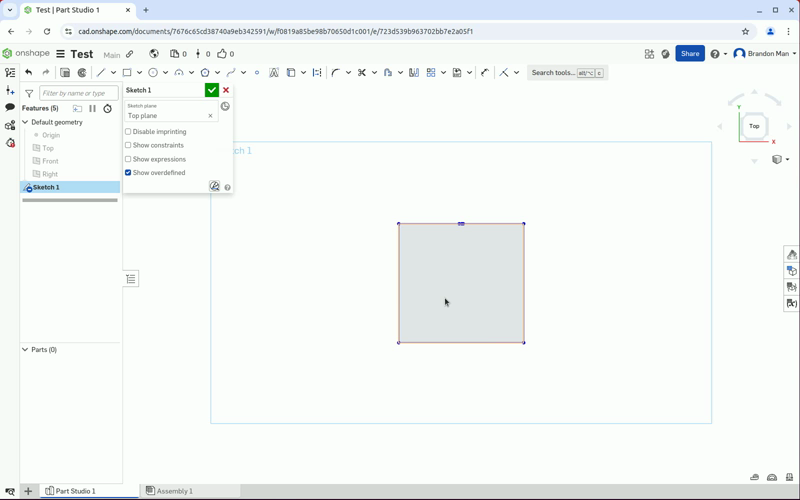
click(445, 297)
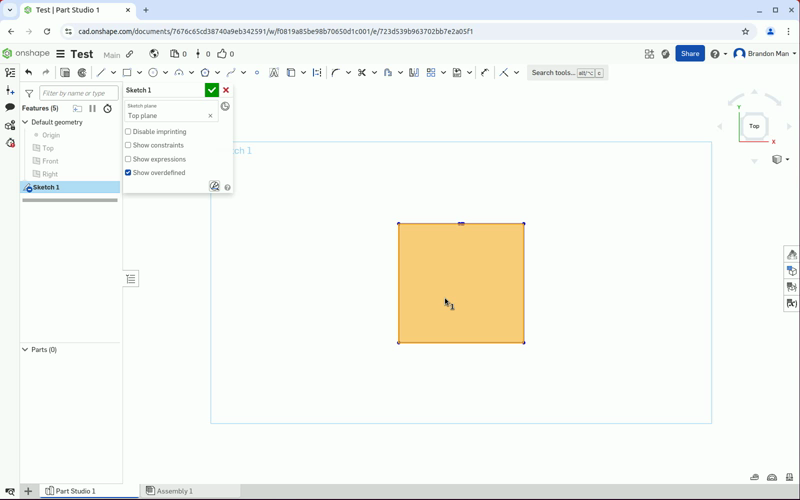
mouse_move(73, 352)
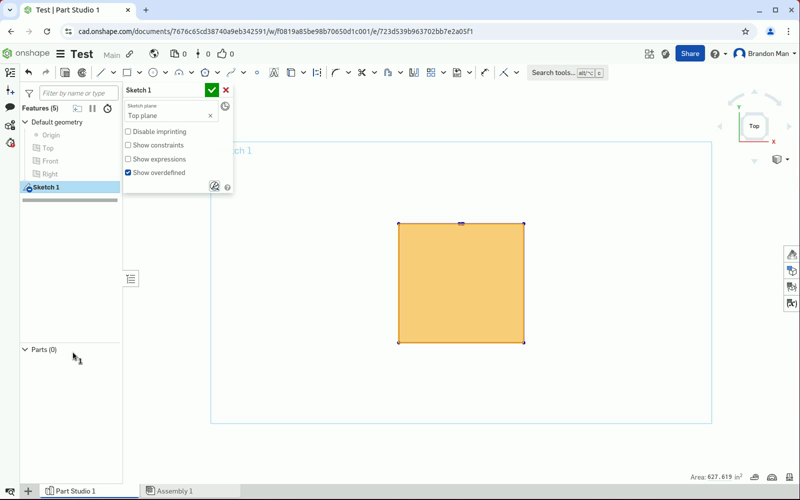
key(shift+y)
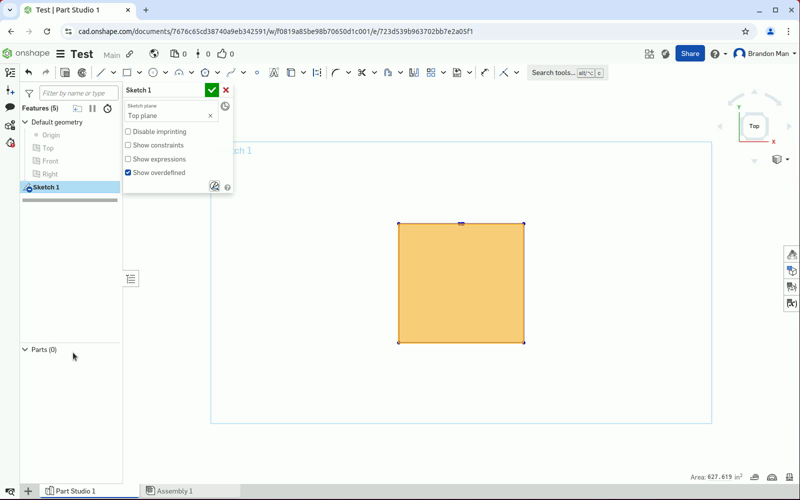
key(shift+e)
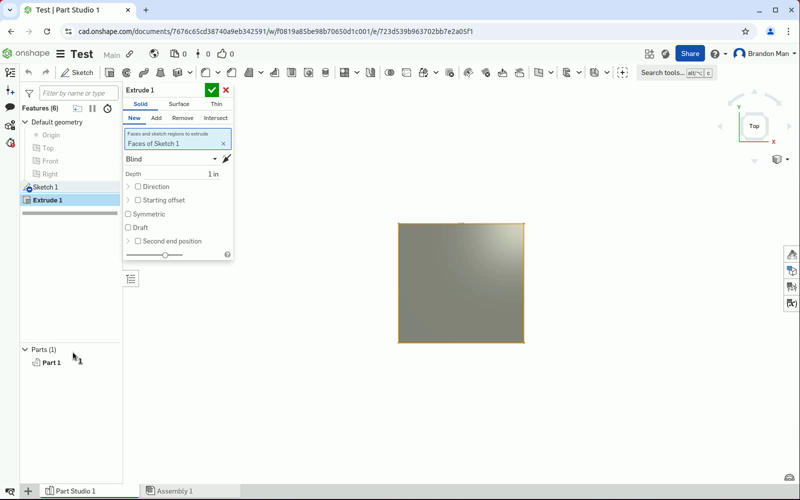
mouse_move(143, 106)
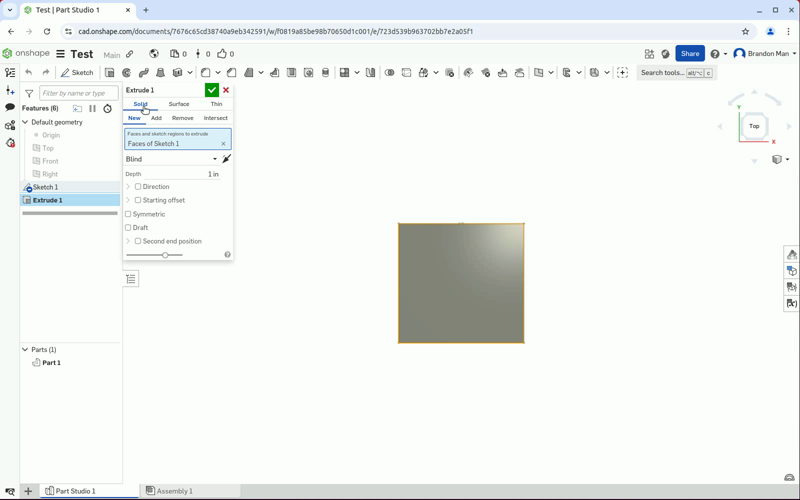
click(143, 106)
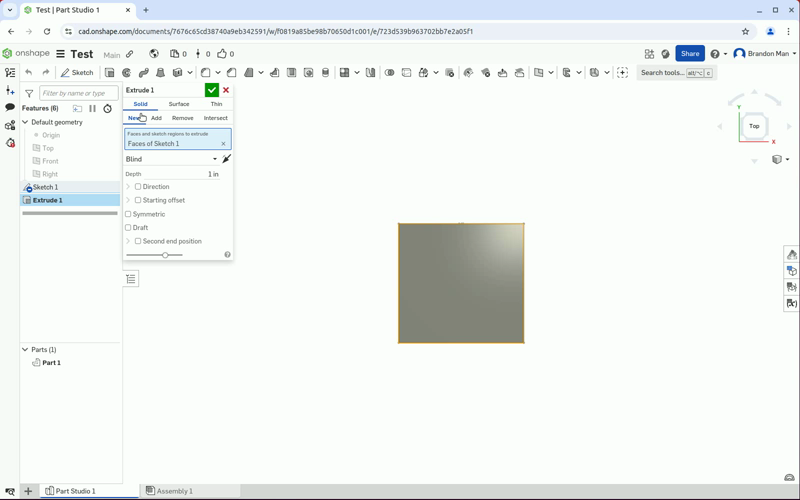
mouse_move(137, 120)
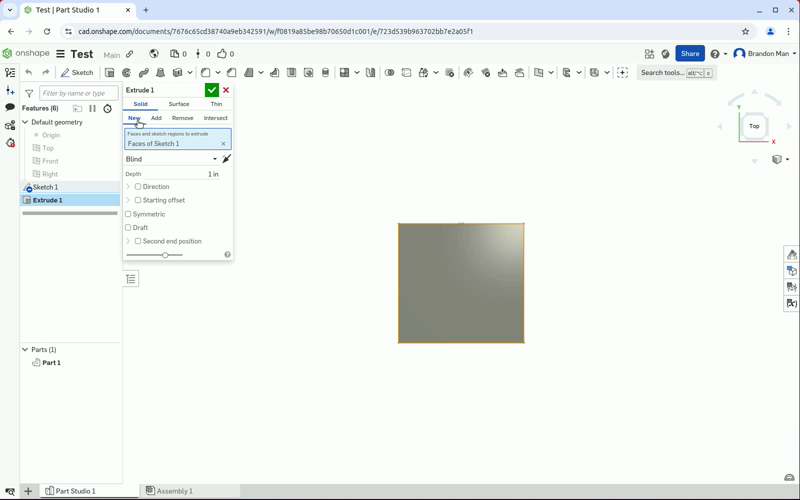
click(137, 120)
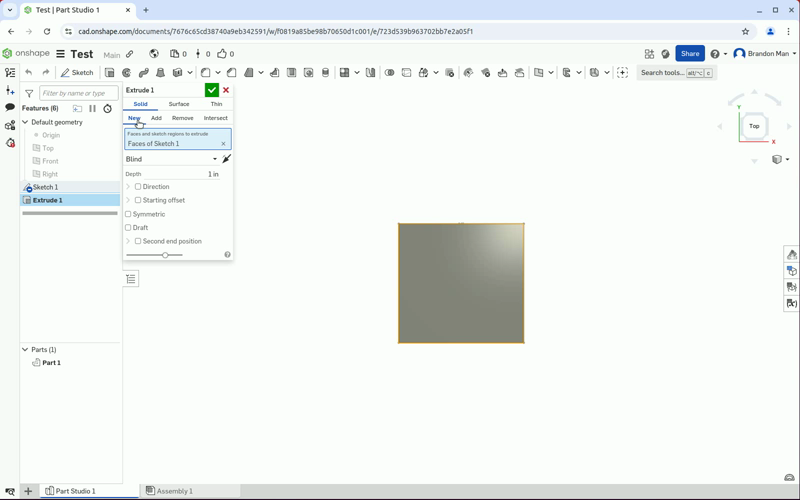
key(tab, 4)
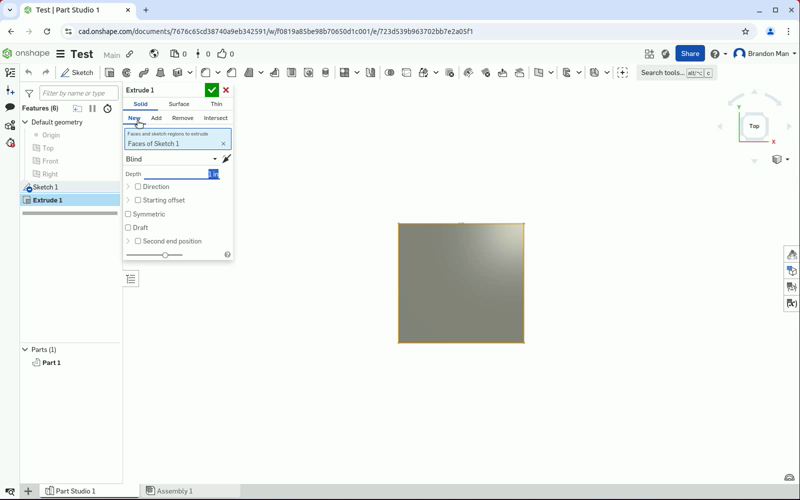
text(23.108)
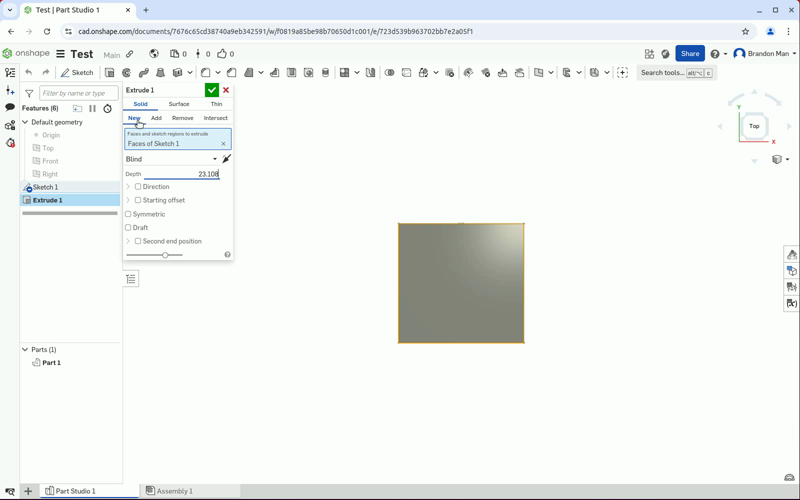
key(enter)
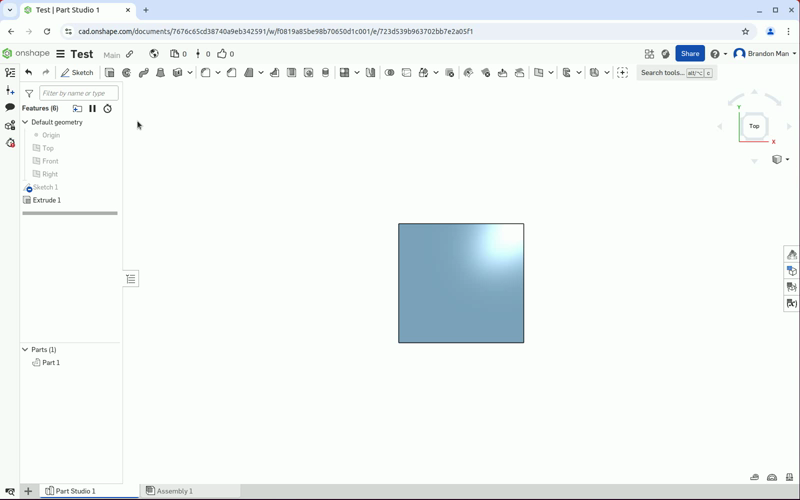
key(shift+h)
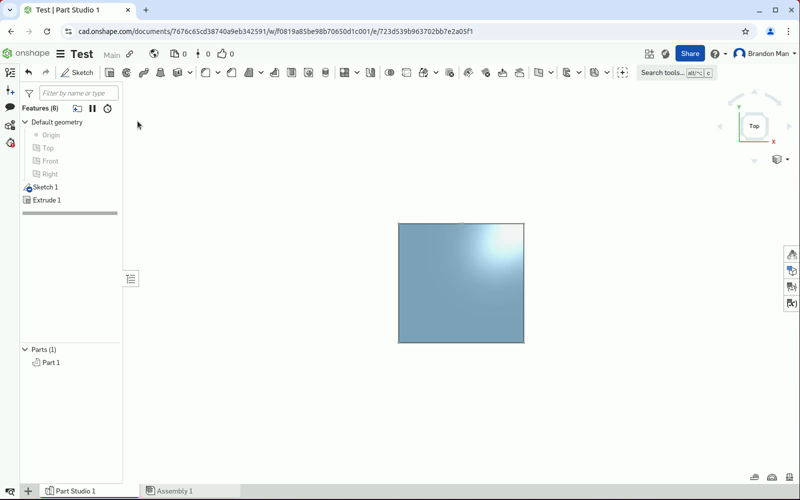
key(shift+h)
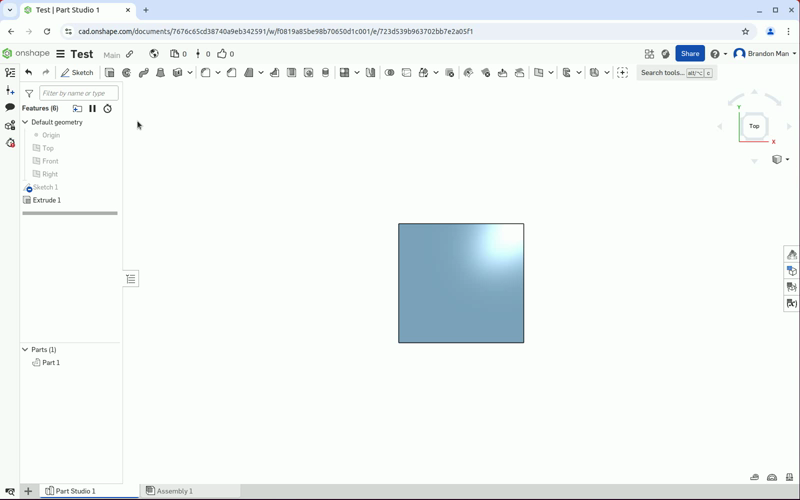
mouse_move(73, 189)
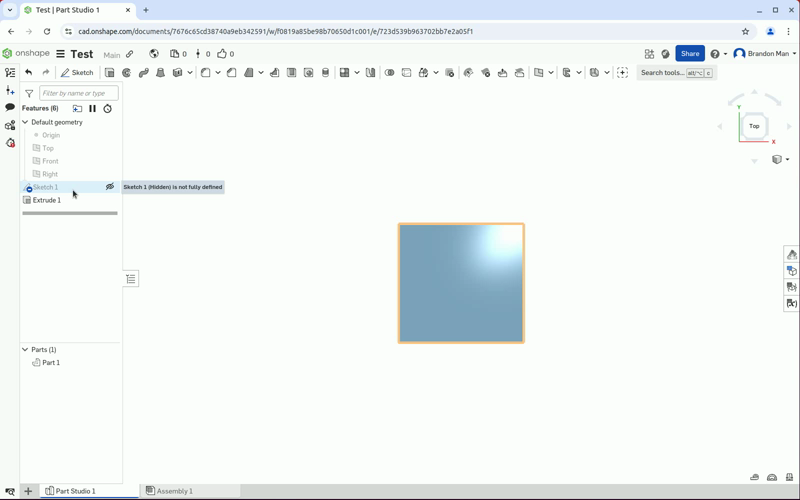
click(73, 189)
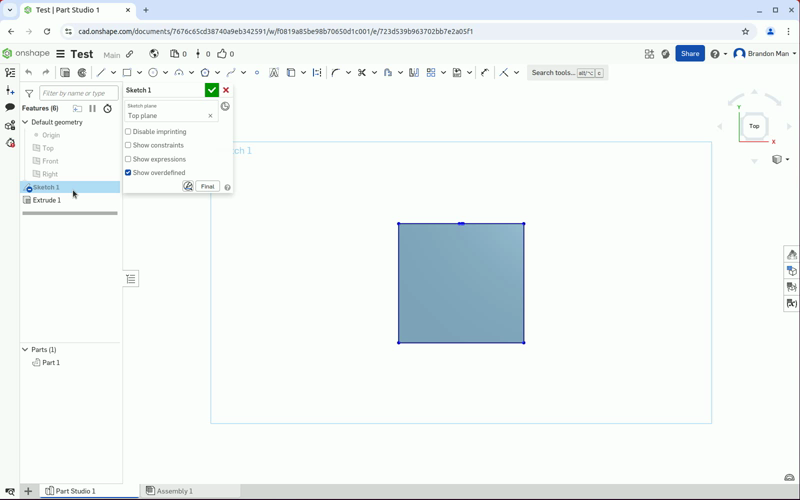
mouse_move(229, 92)
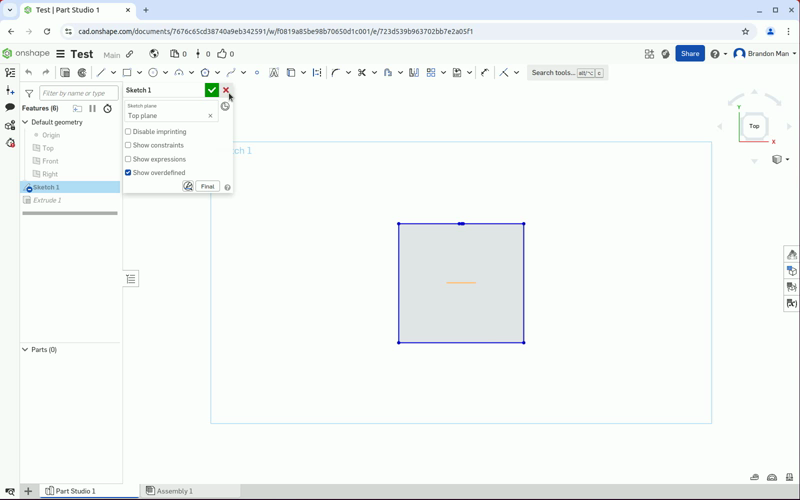
click(229, 92)
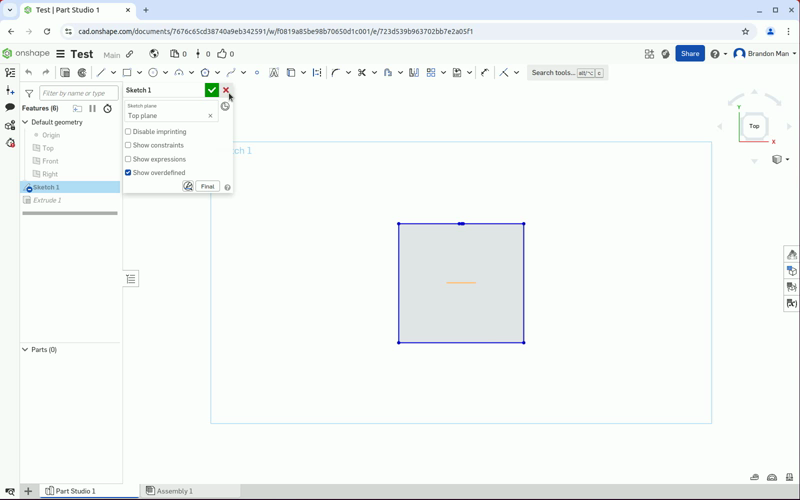
key(shift+s)
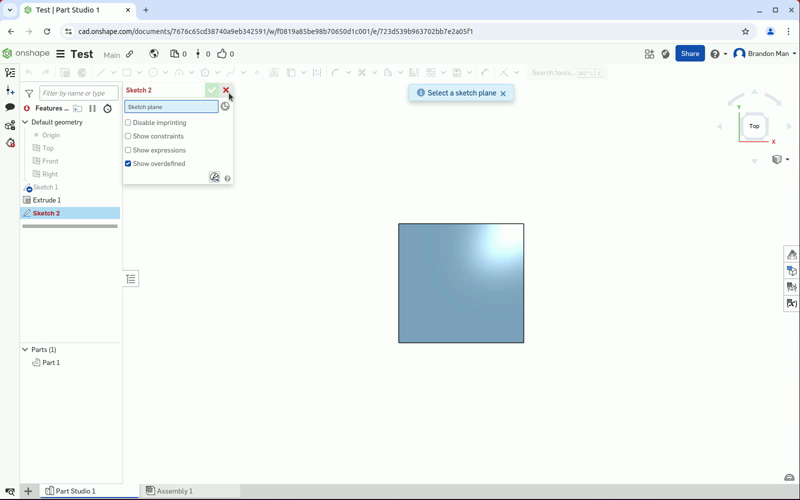
mouse_move(73, 150)
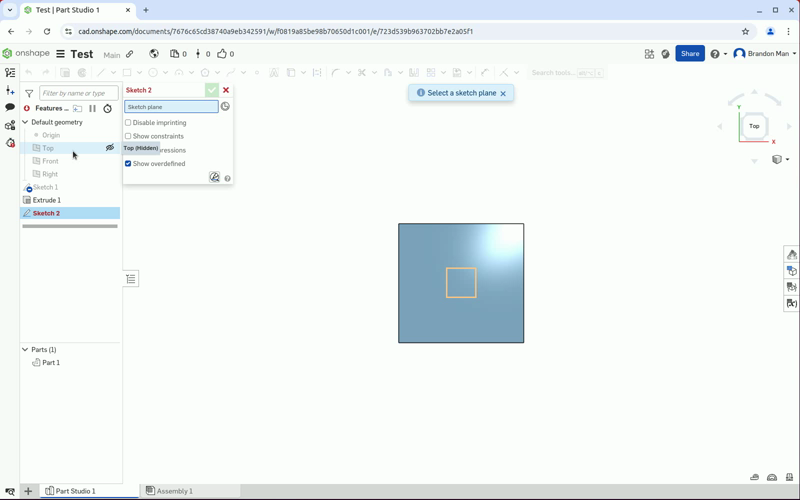
click(73, 150)
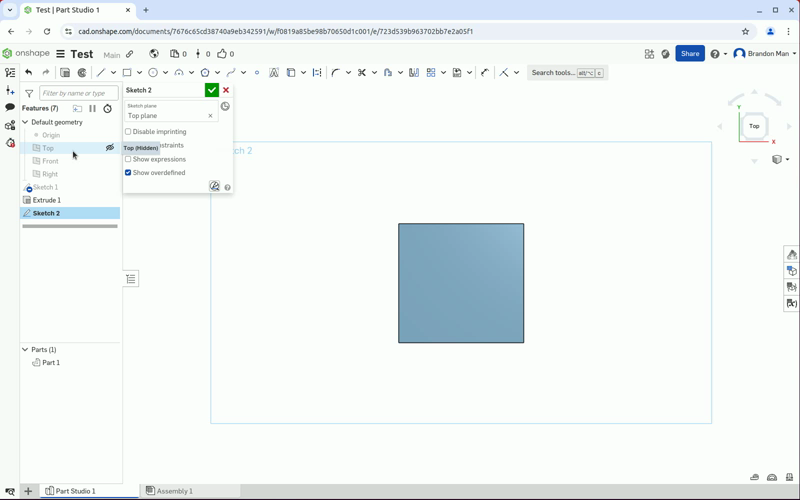
mouse_move(73, 352)
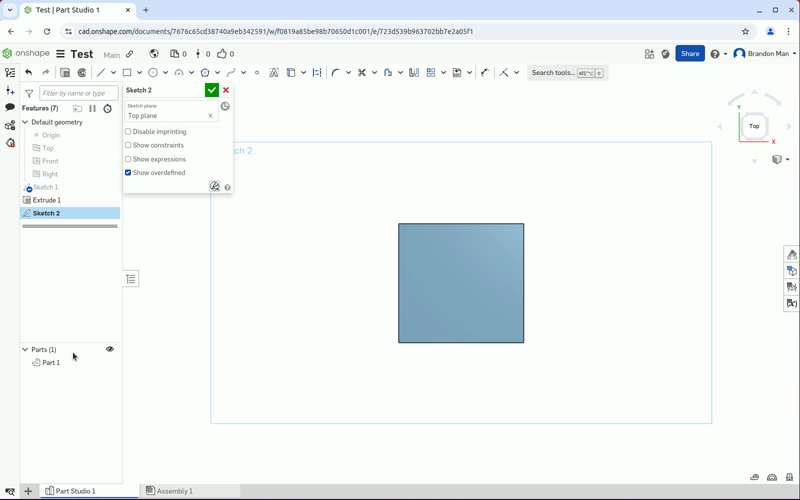
key(y)
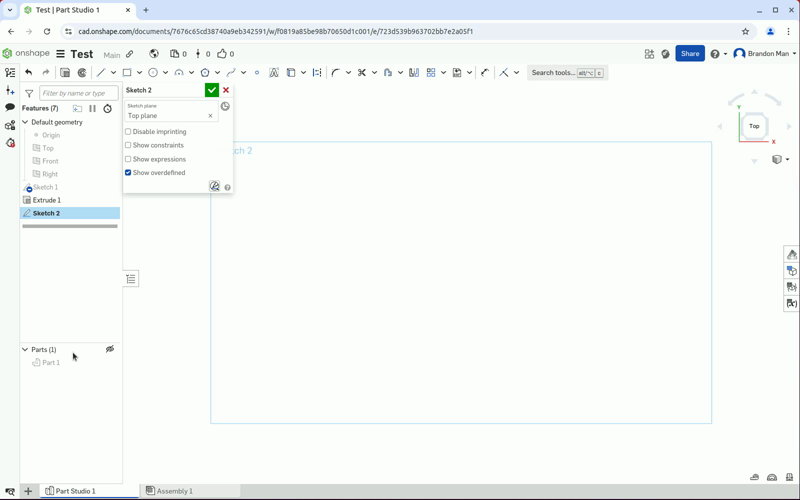
key(l)
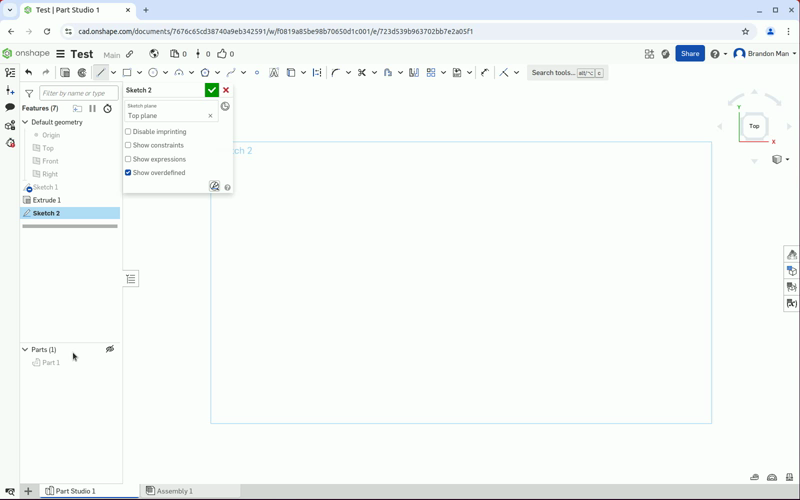
key_down(shift)
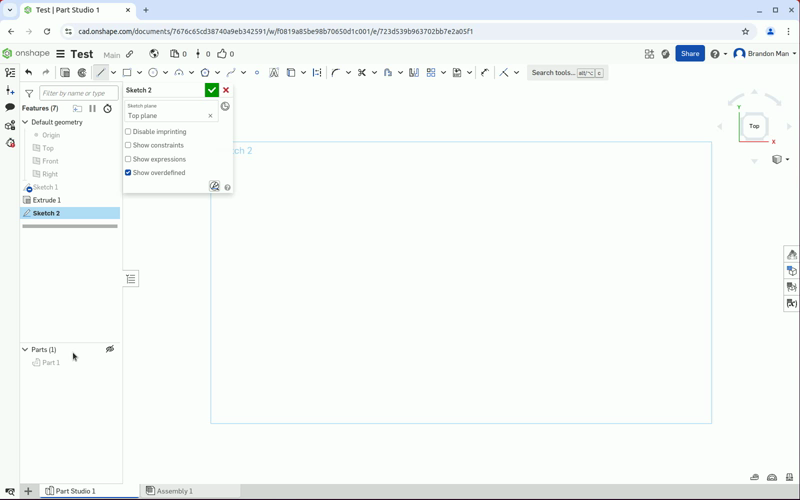
mouse_move(460, 223)
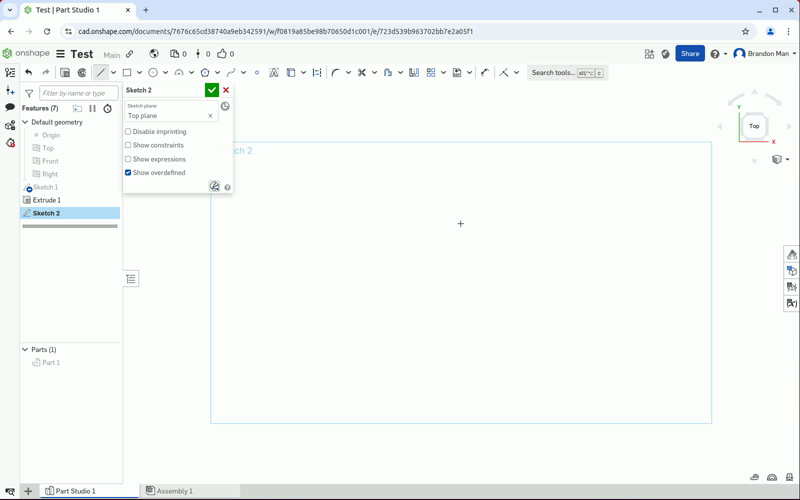
click(460, 223)
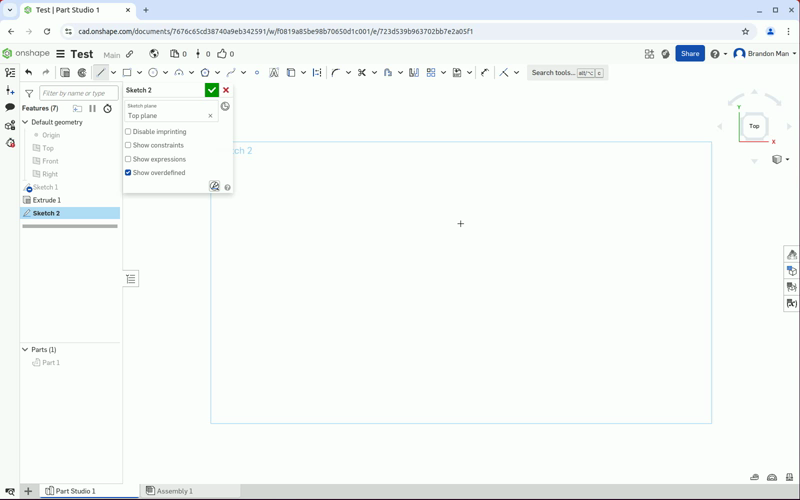
key_up(shift)
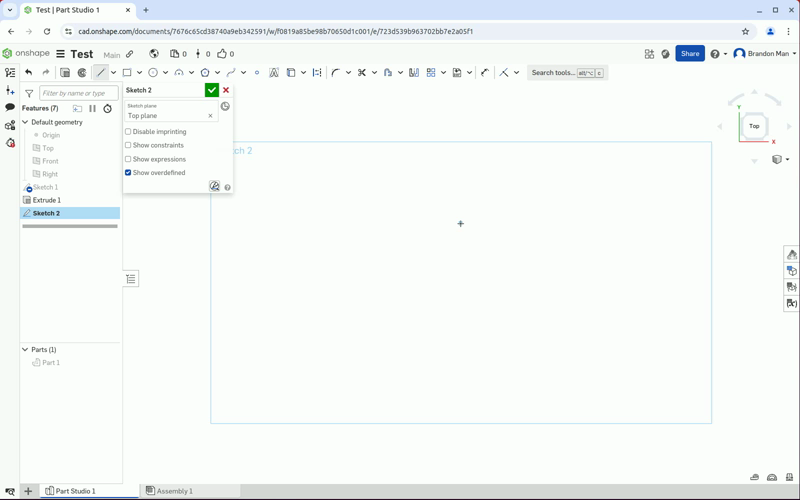
key_down(shift)
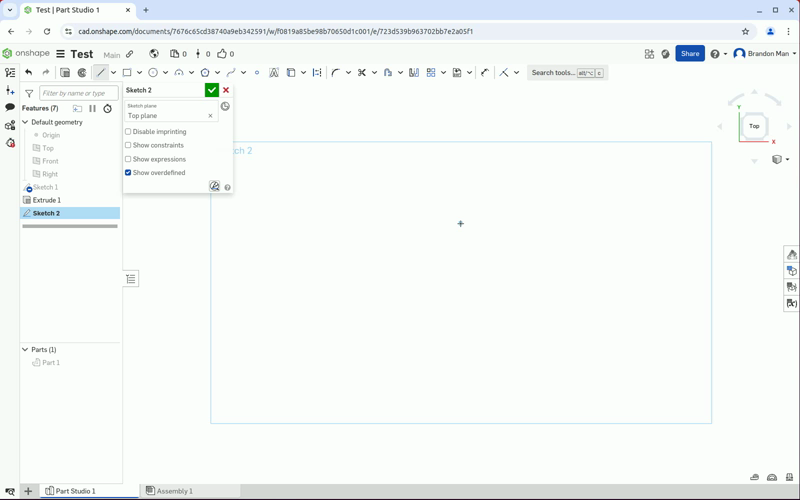
mouse_move(490, 223)
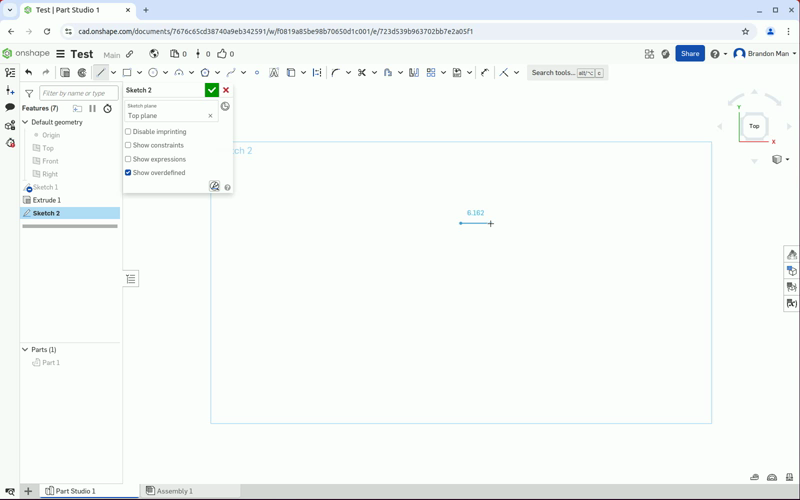
mouse_move(463, 223)
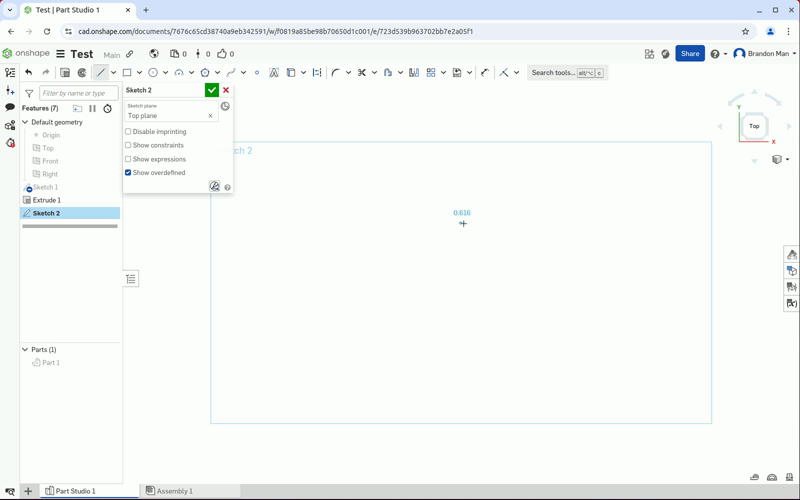
scroll(6)
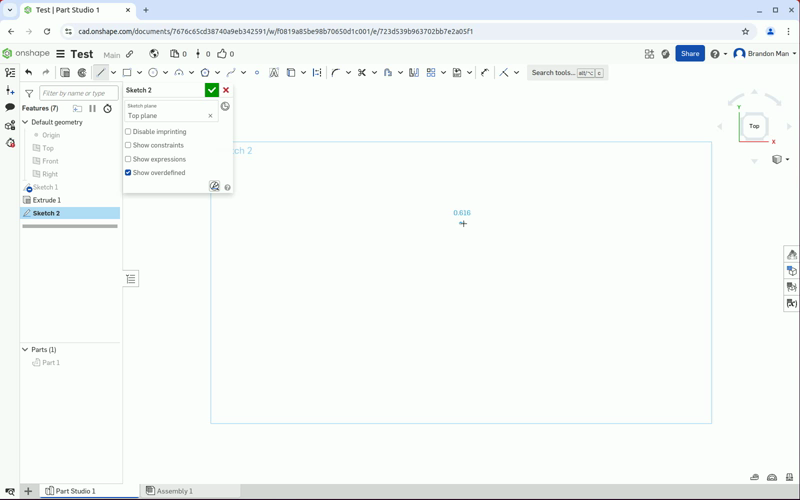
scroll(6)
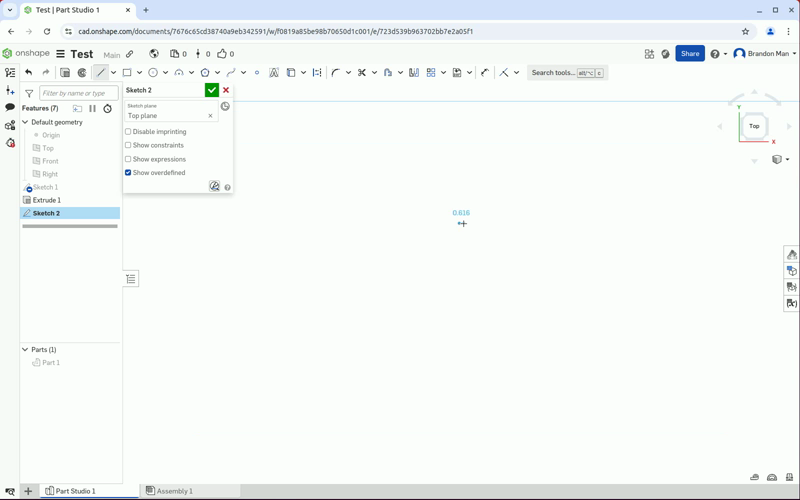
scroll(6)
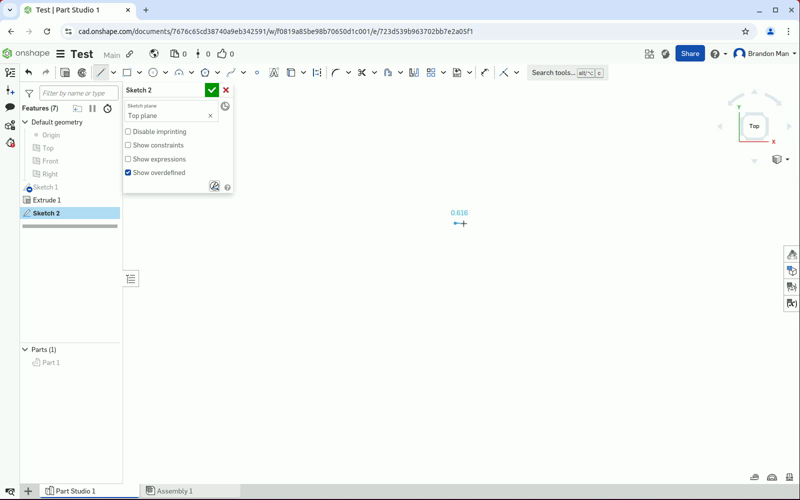
scroll(6)
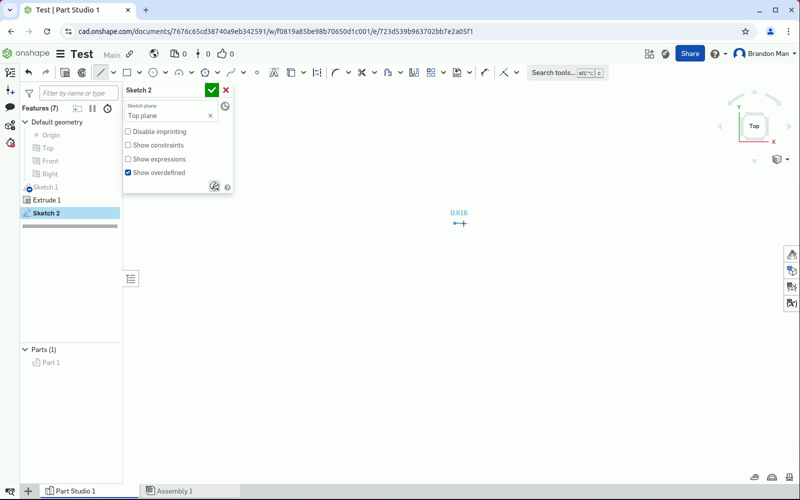
scroll(6)
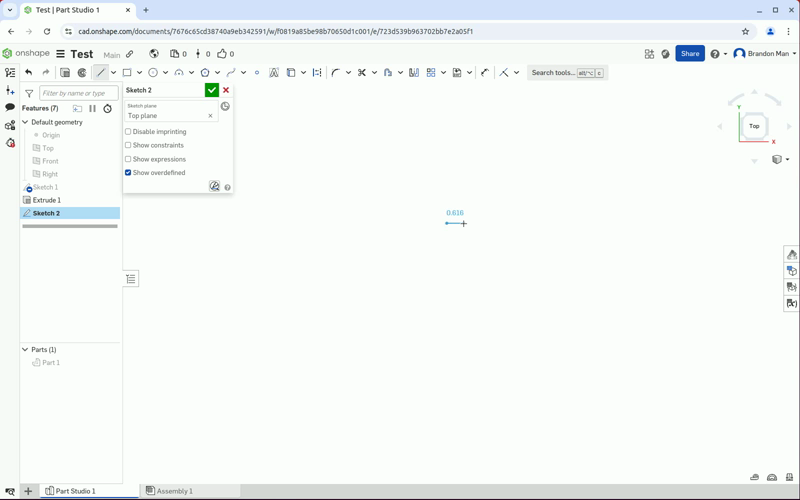
scroll(6)
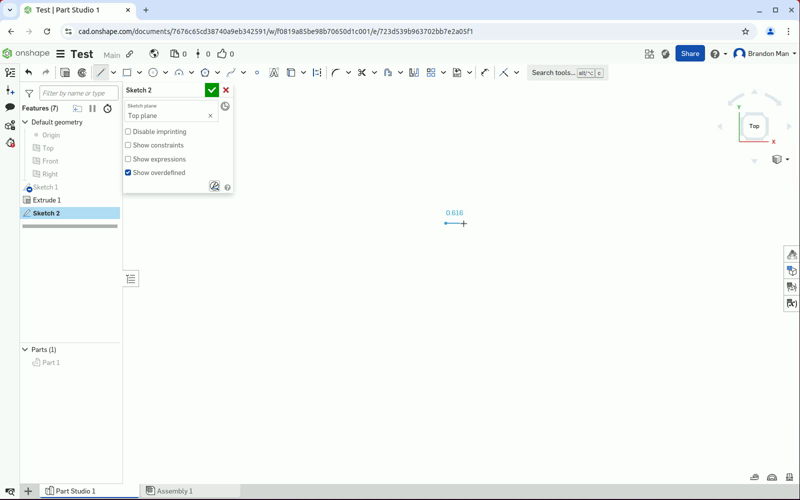
scroll(6)
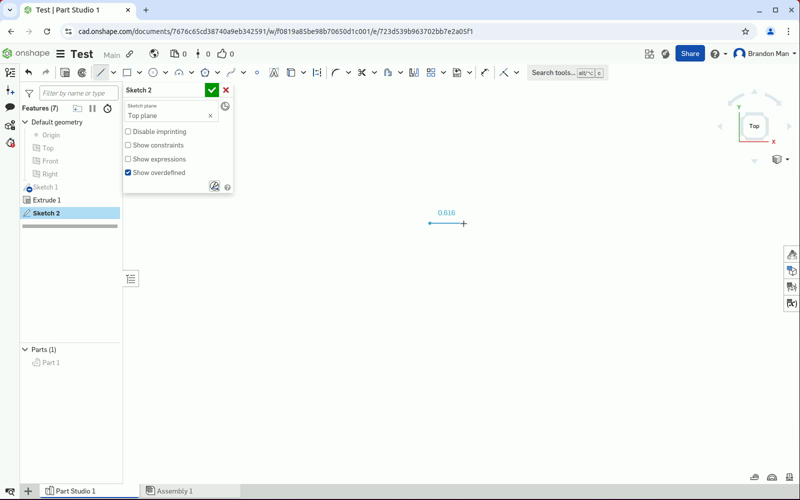
click(463, 223)
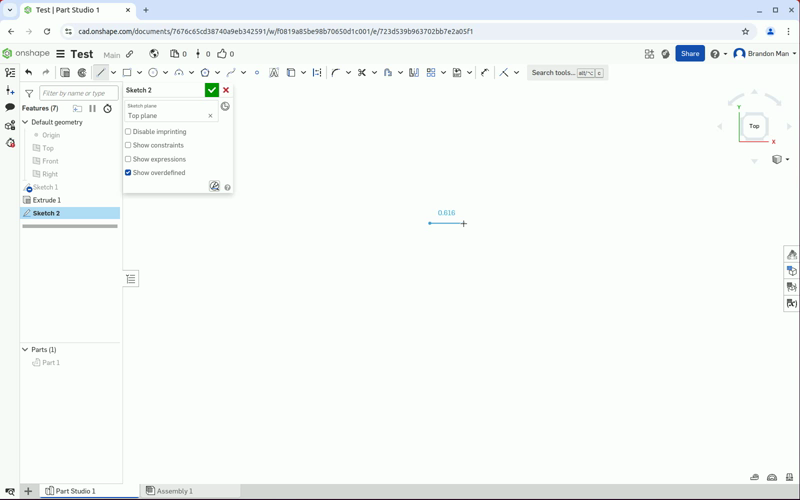
scroll(-6)
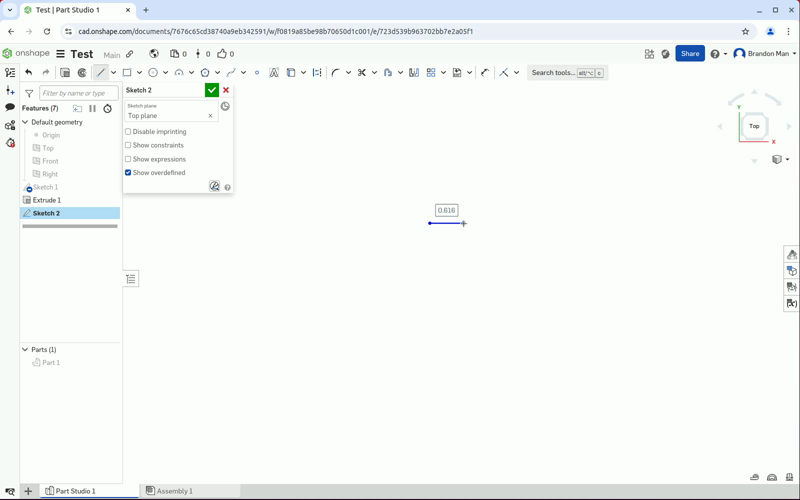
scroll(-6)
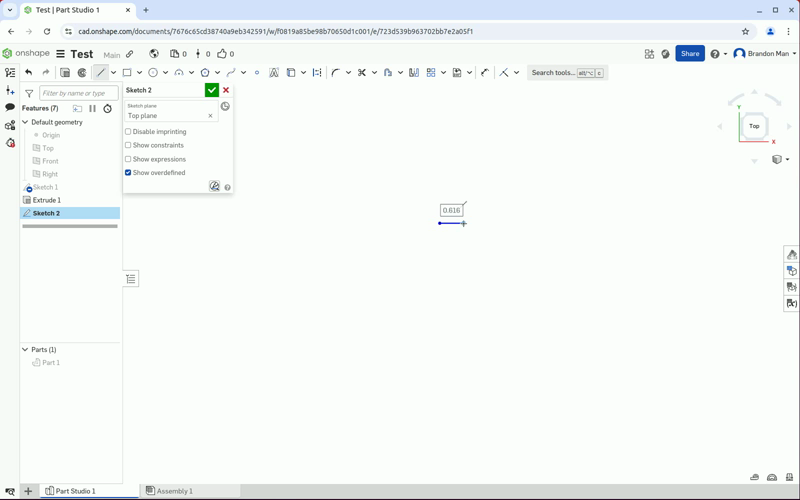
scroll(-6)
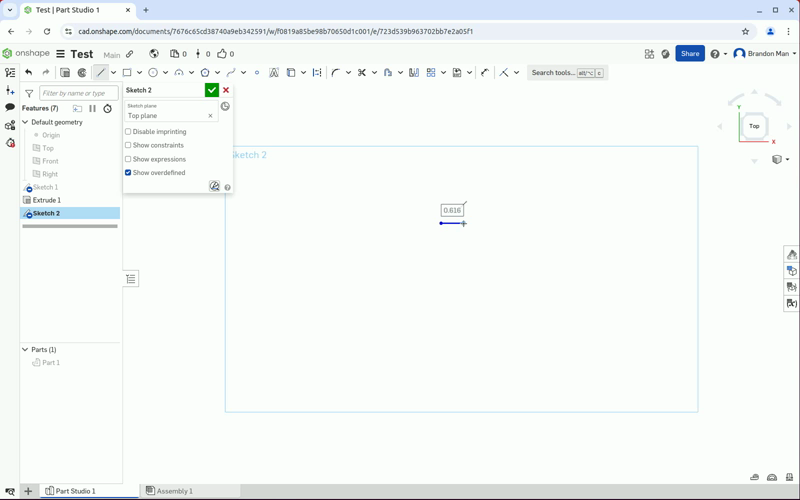
scroll(-6)
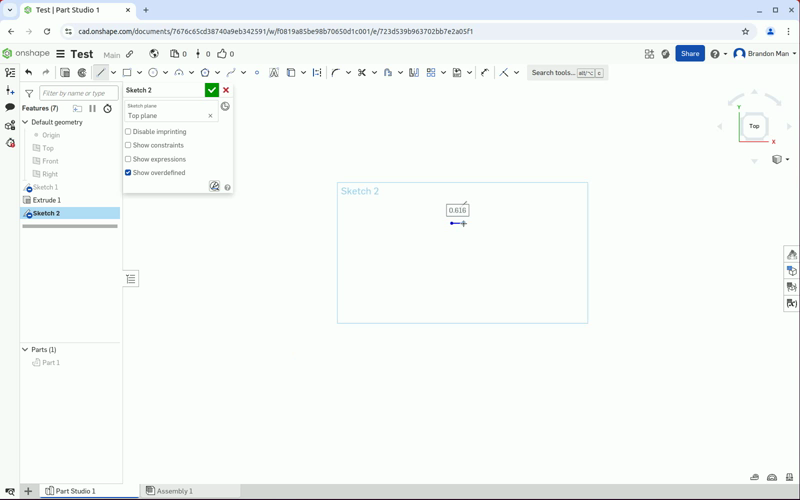
scroll(-6)
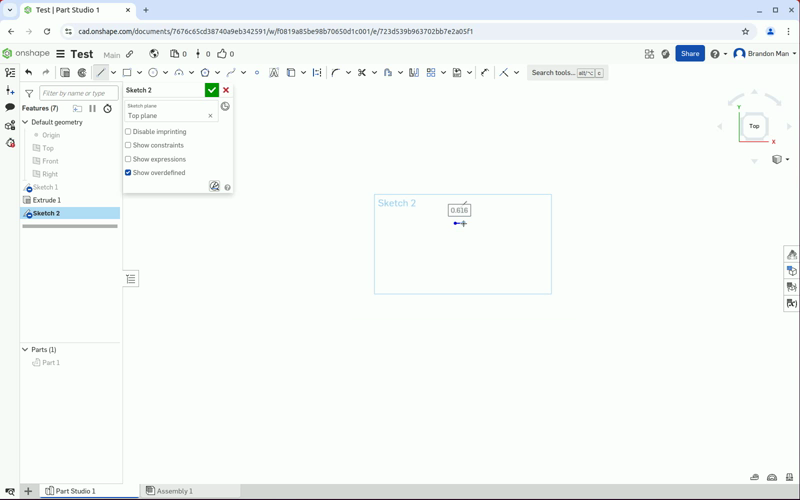
scroll(-6)
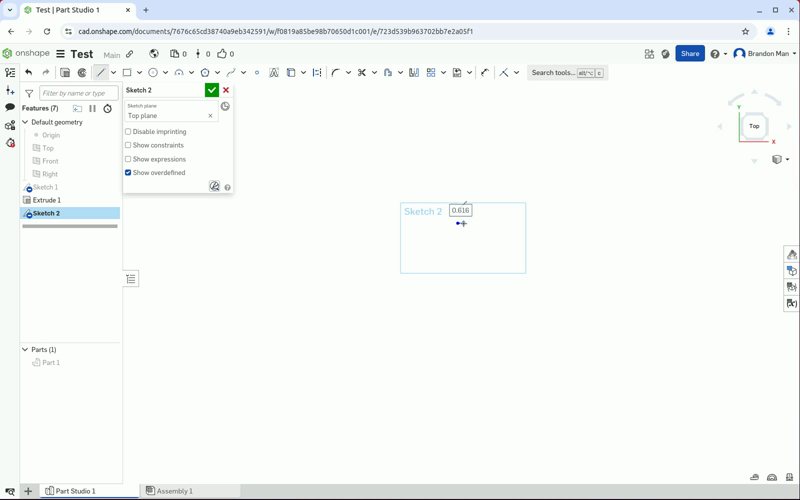
scroll(-6)
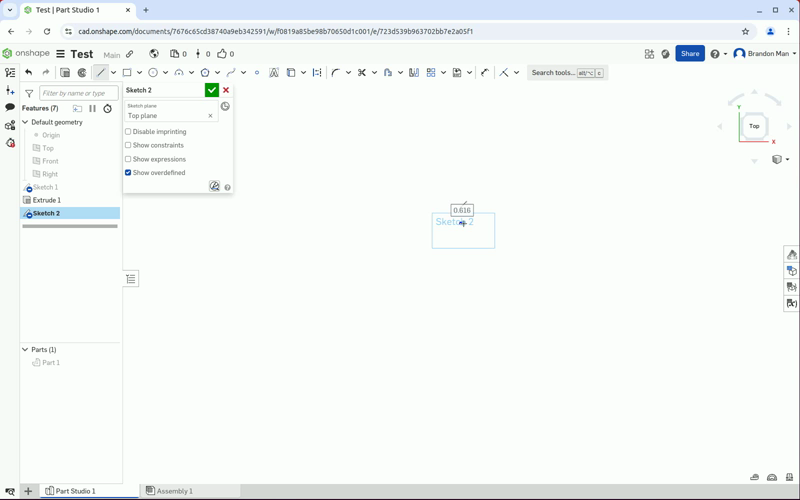
key_up(shift)
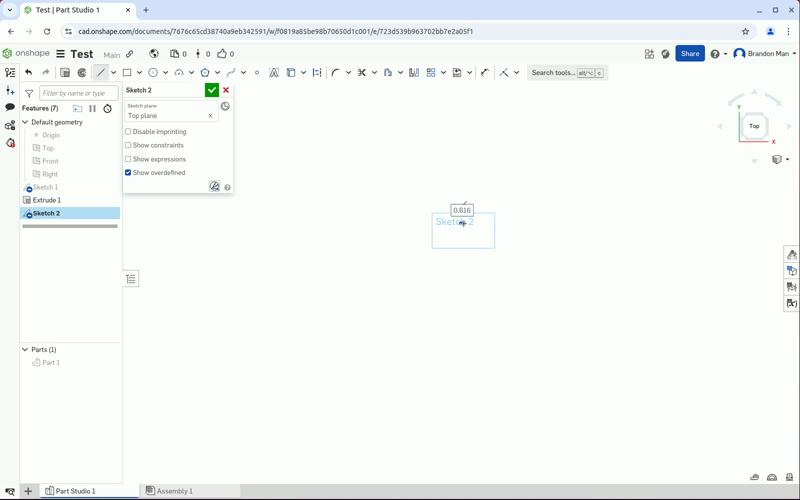
key_down(shift)
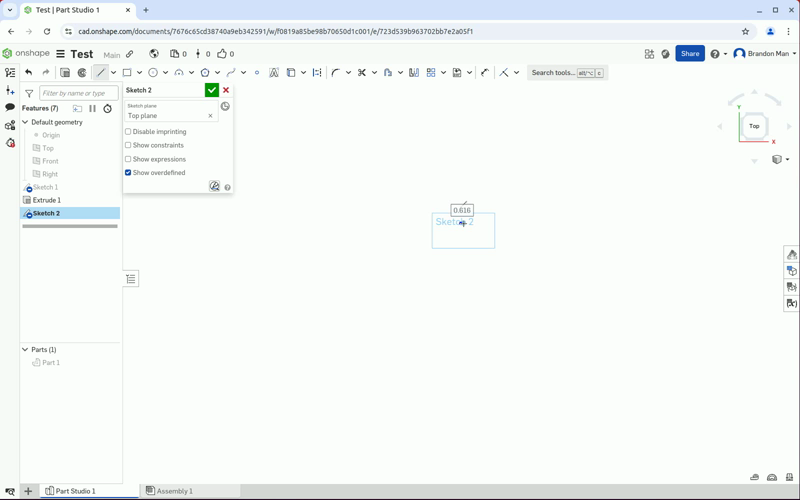
mouse_move(493, 223)
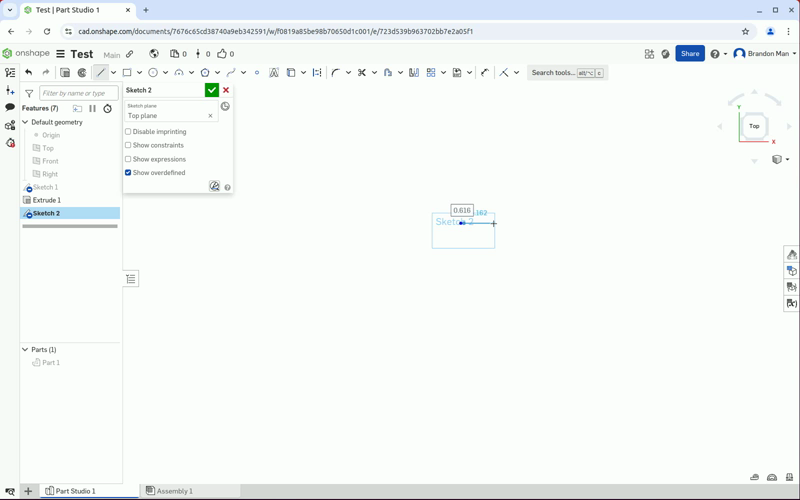
mouse_move(460, 219)
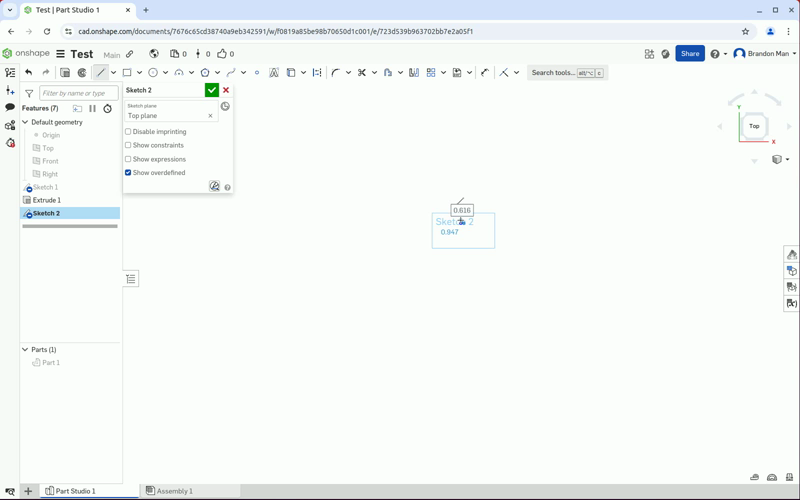
scroll(6)
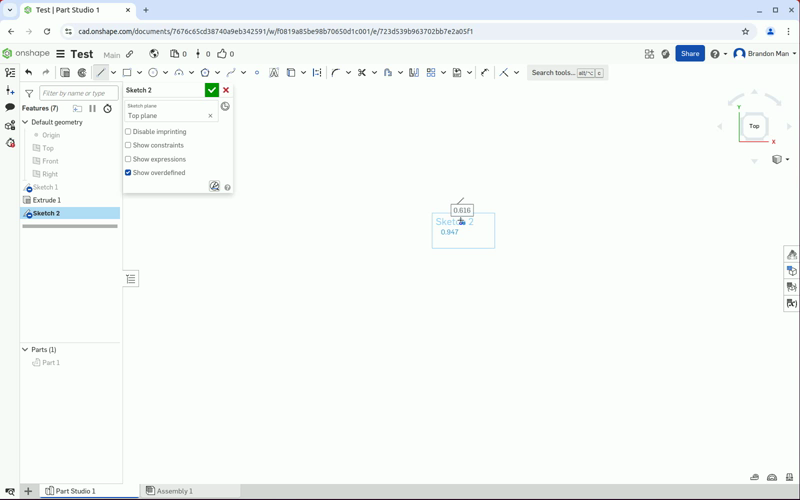
scroll(6)
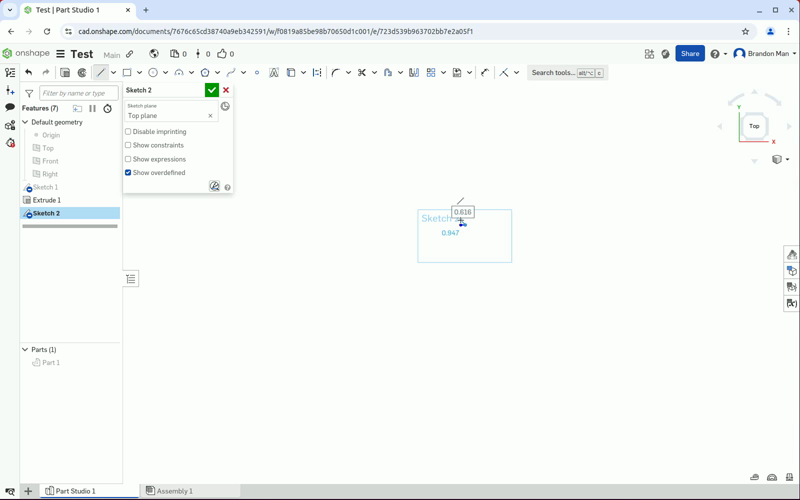
scroll(6)
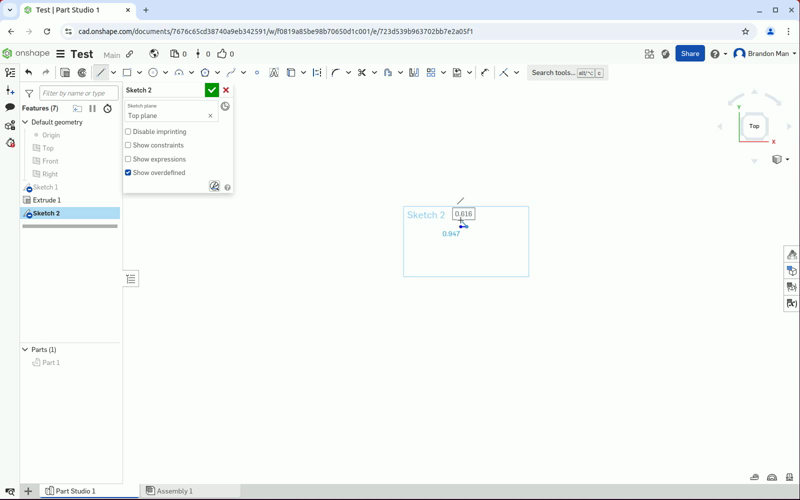
scroll(6)
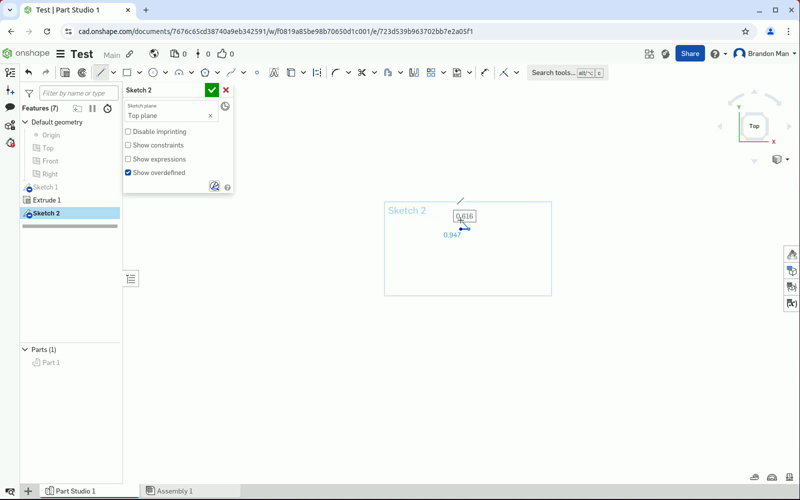
scroll(6)
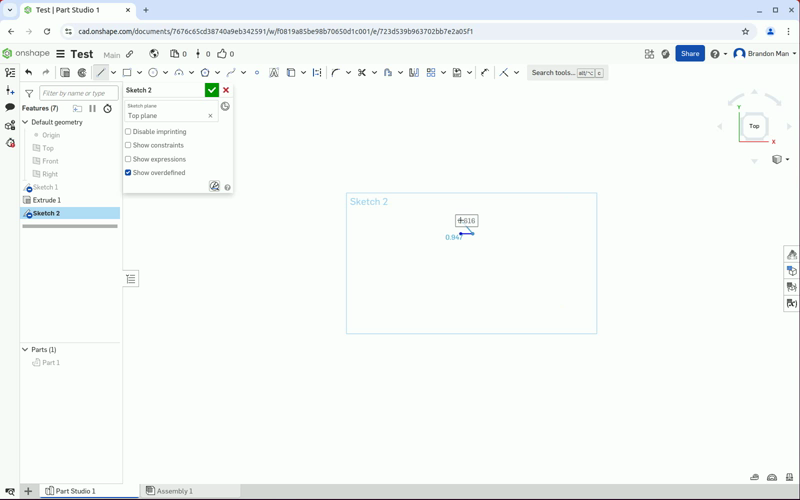
scroll(6)
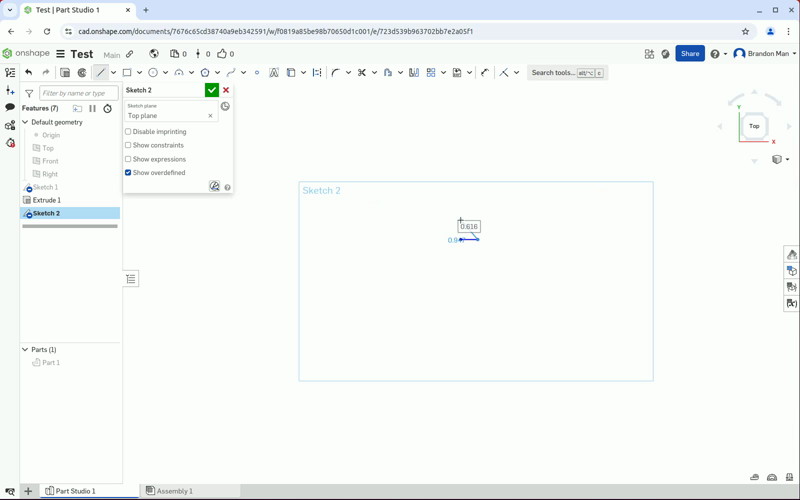
scroll(6)
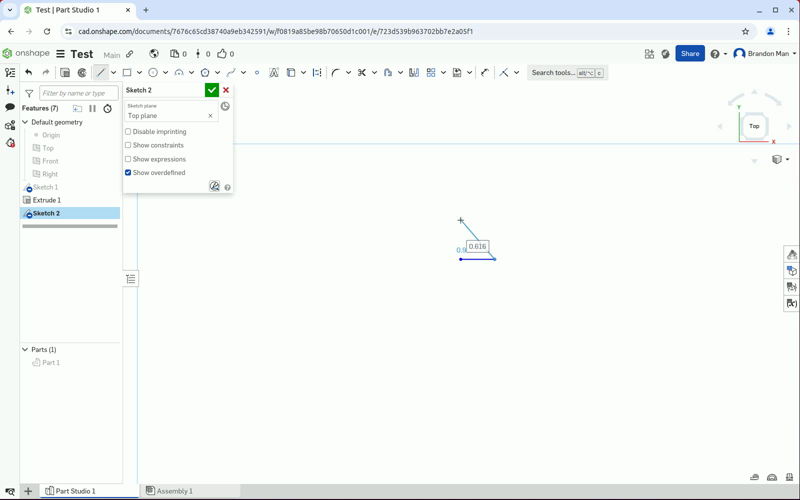
click(460, 219)
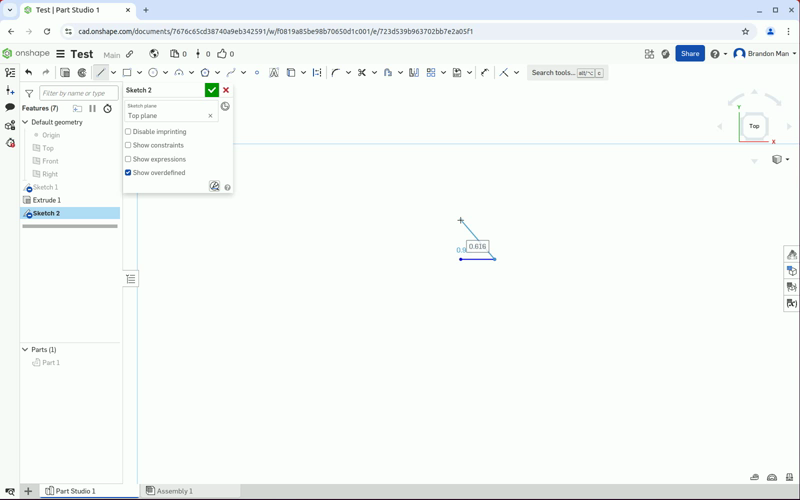
scroll(-6)
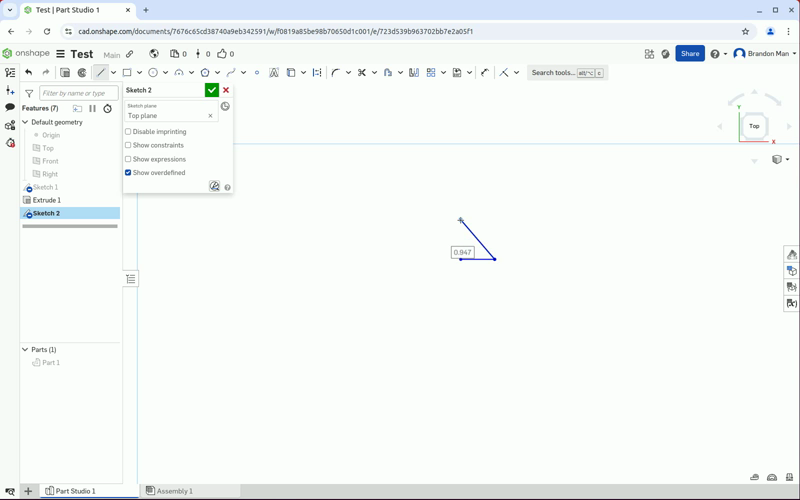
scroll(-6)
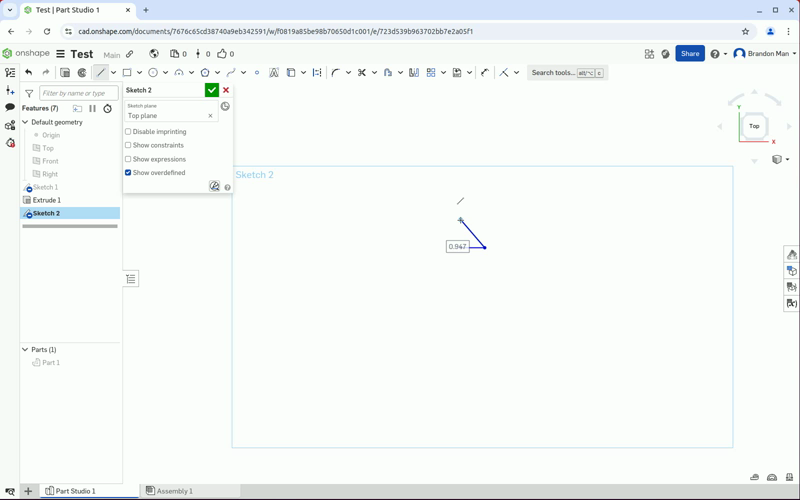
scroll(-6)
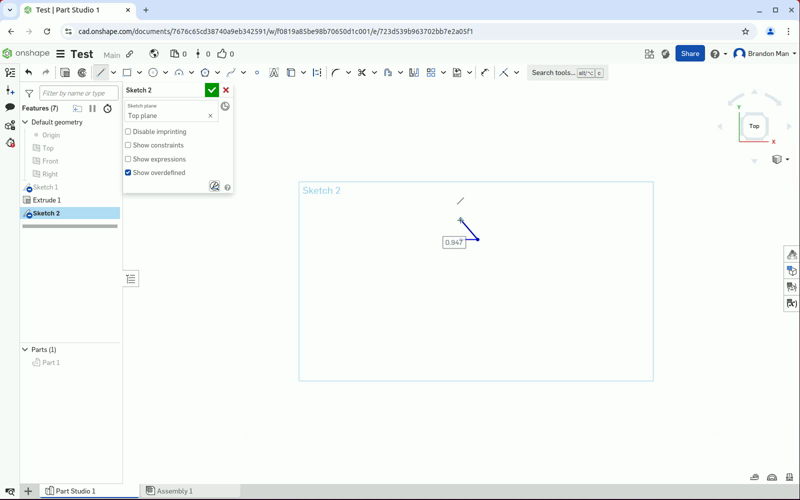
scroll(-6)
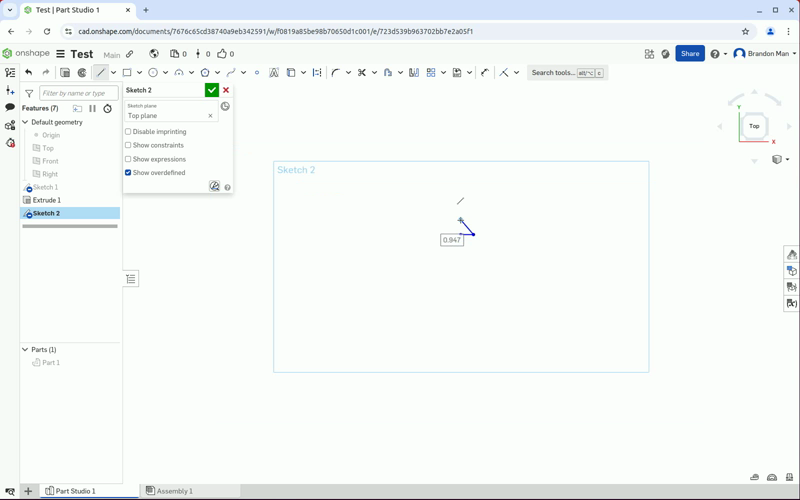
scroll(-6)
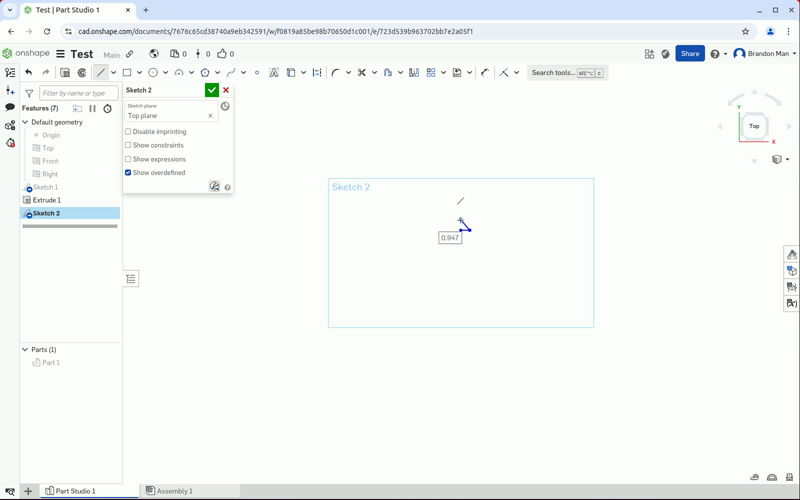
scroll(-6)
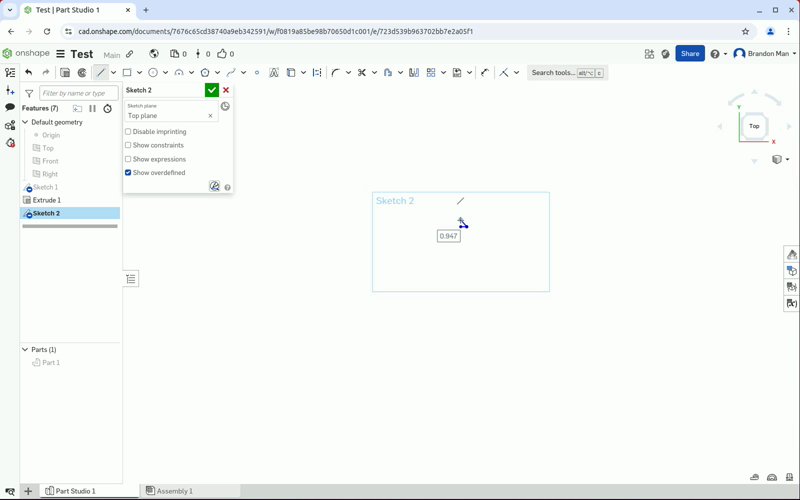
scroll(-6)
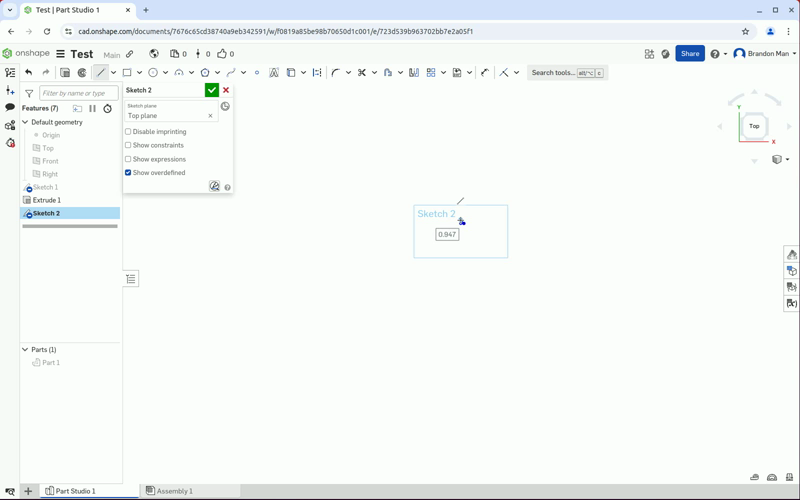
key_up(shift)
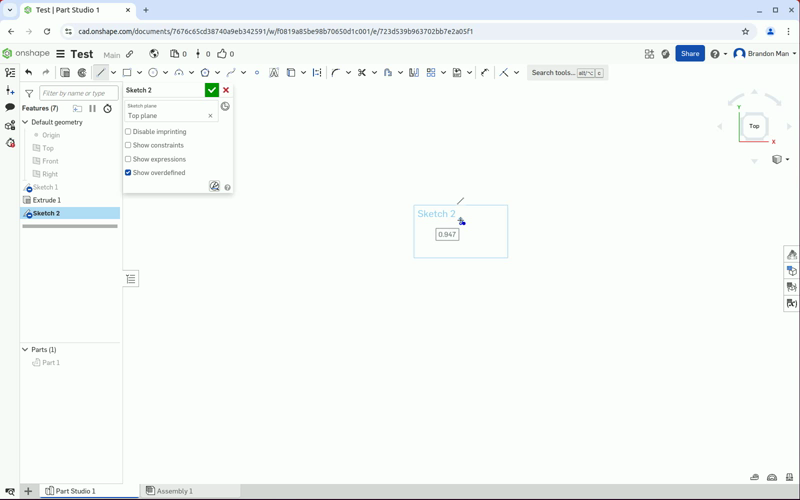
mouse_move(490, 219)
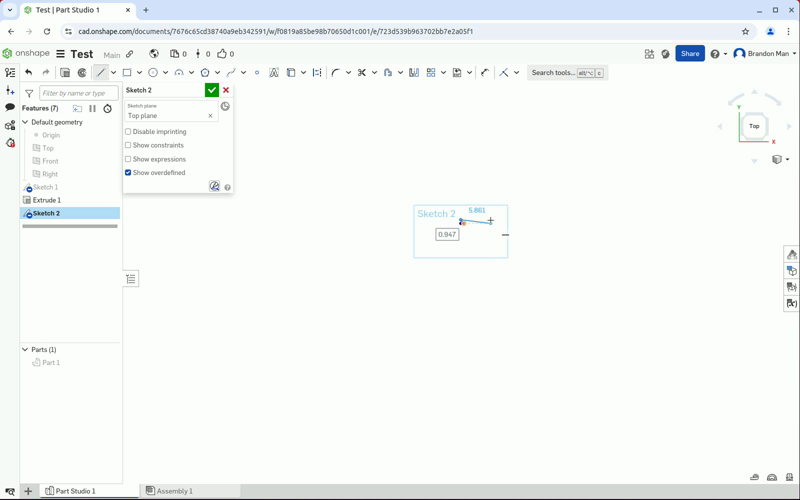
key_down(shift)
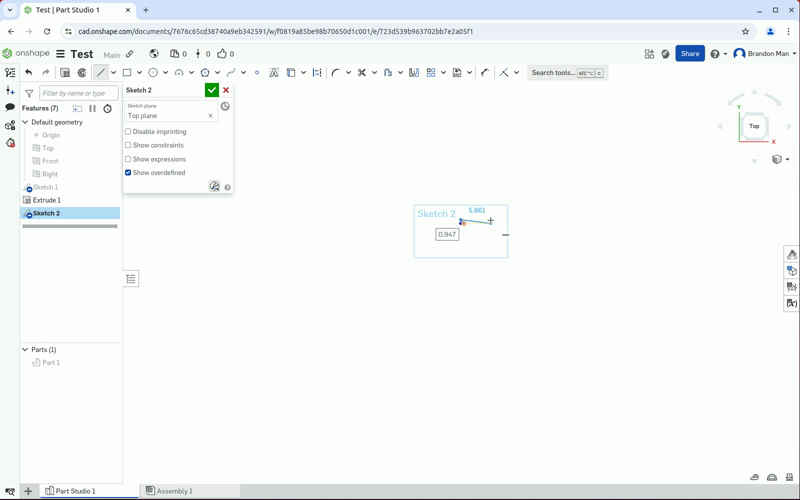
mouse_move(460, 223)
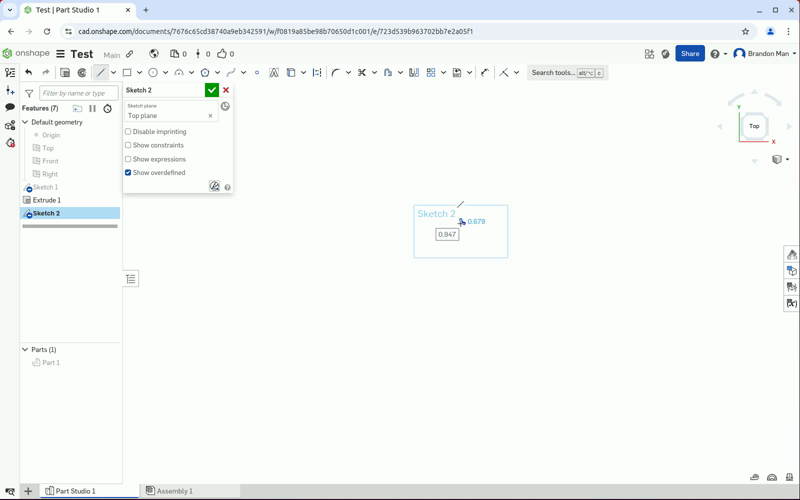
scroll(6)
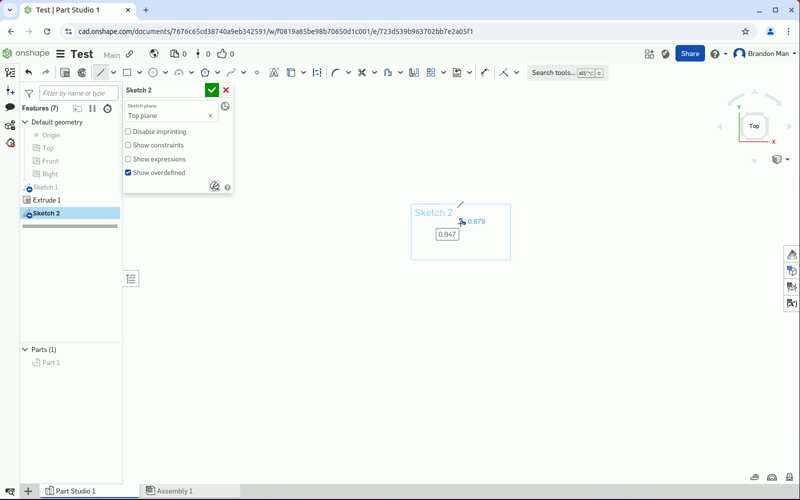
scroll(6)
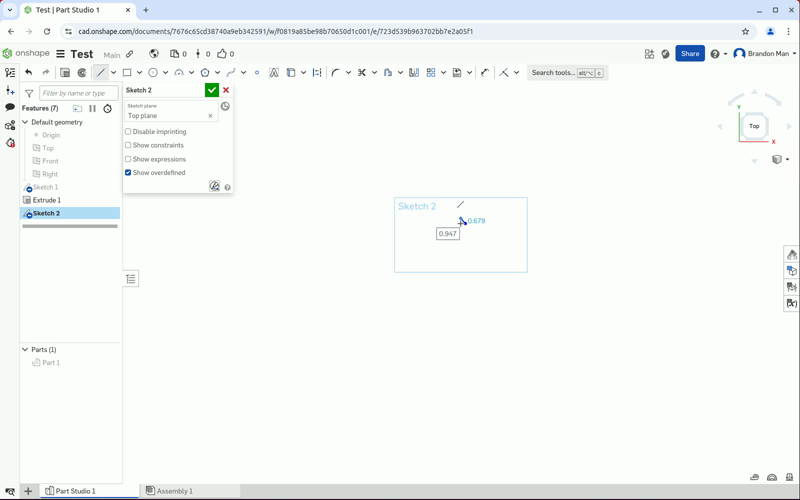
scroll(6)
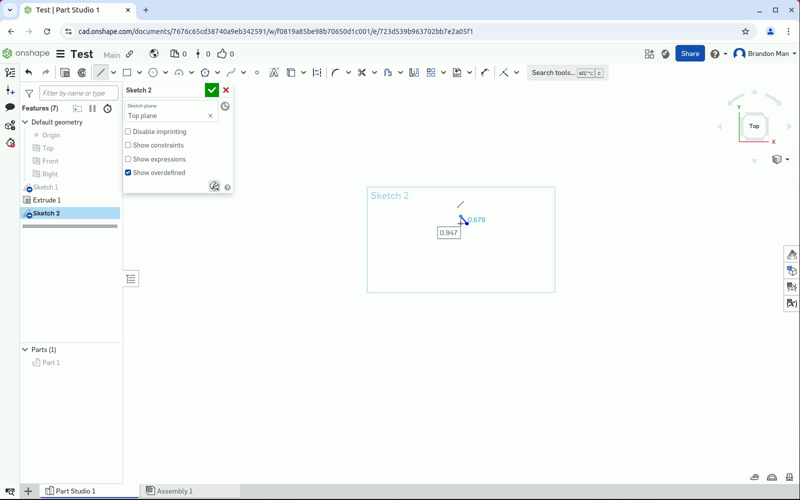
scroll(6)
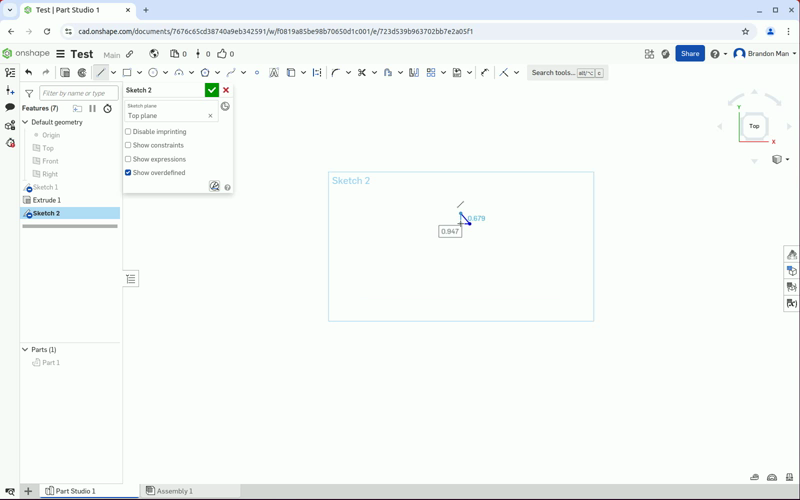
scroll(6)
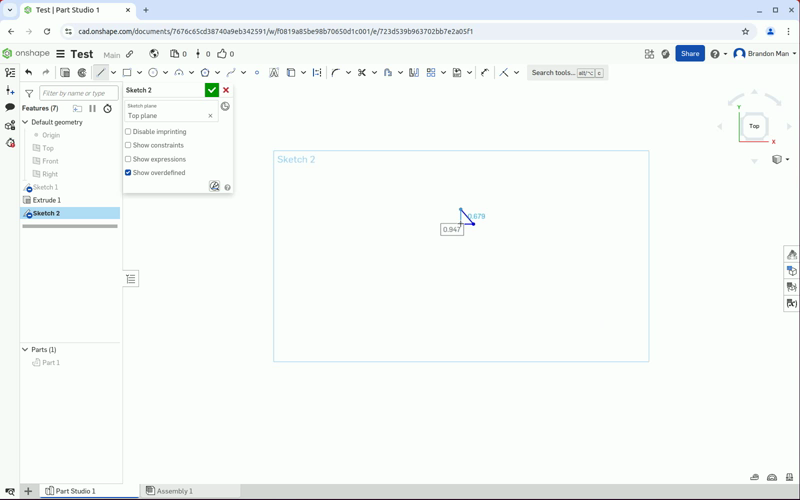
scroll(6)
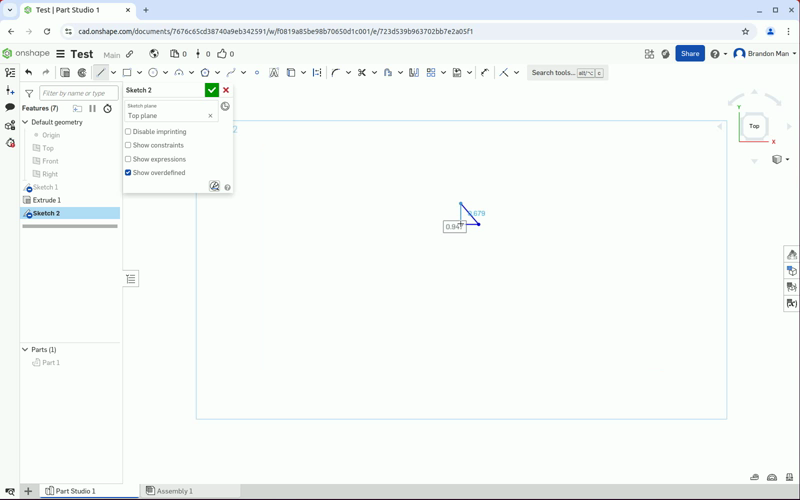
scroll(6)
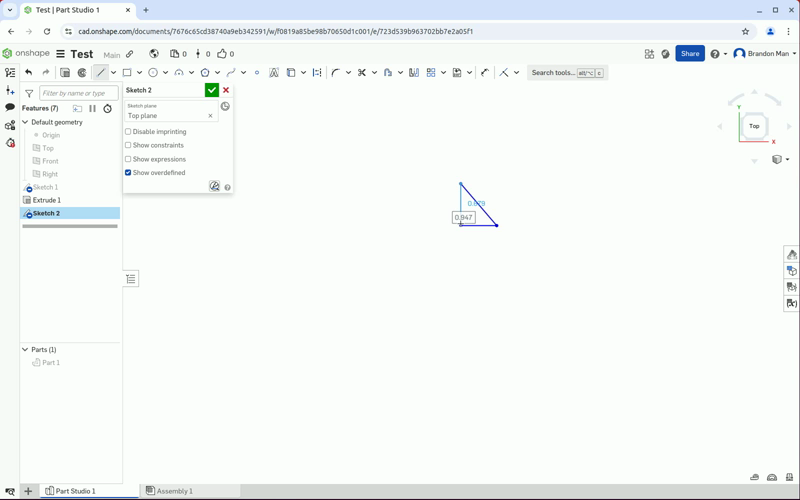
key_up(shift)
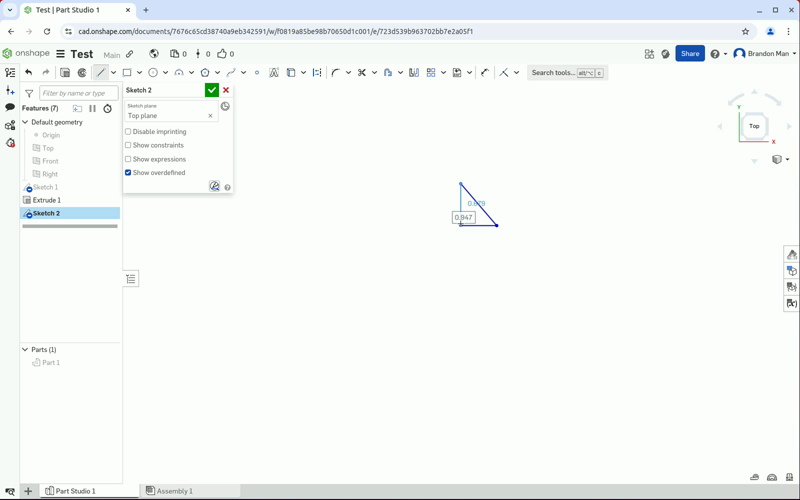
click(460, 223)
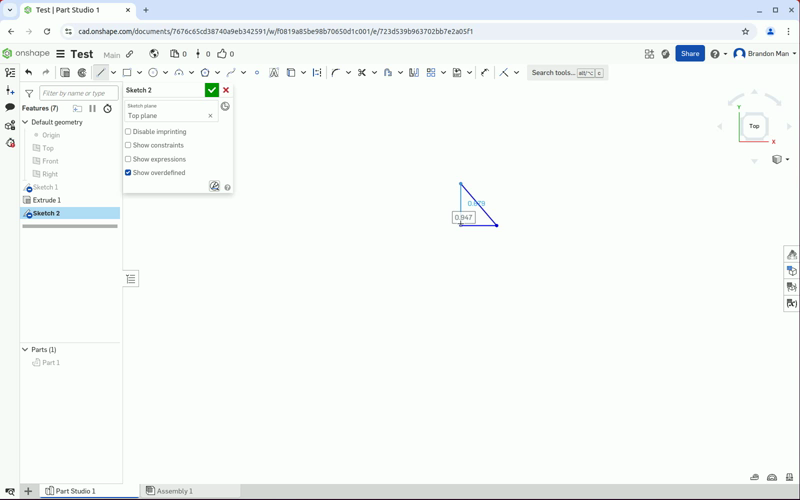
scroll(-6)
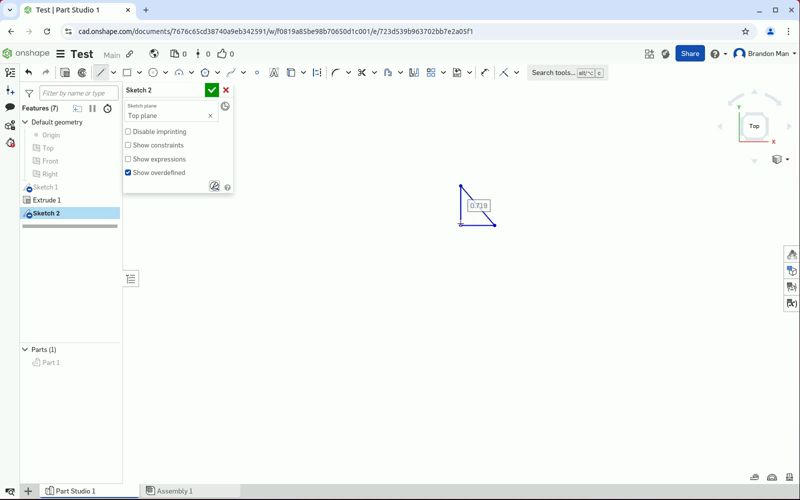
scroll(-6)
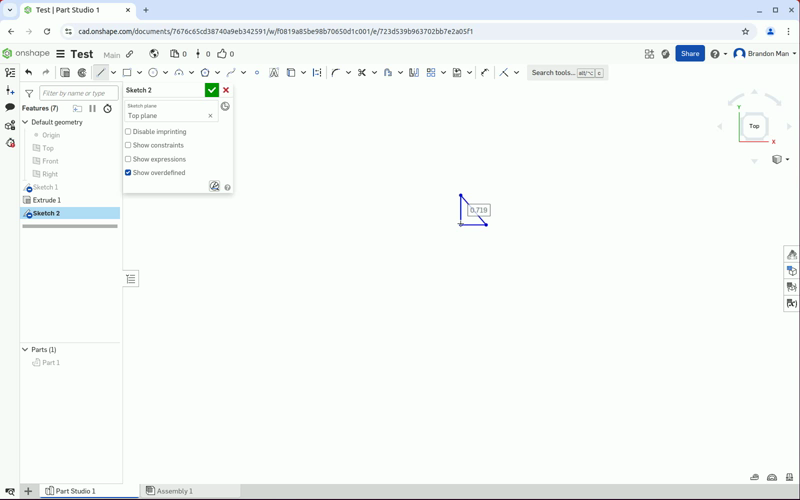
scroll(-6)
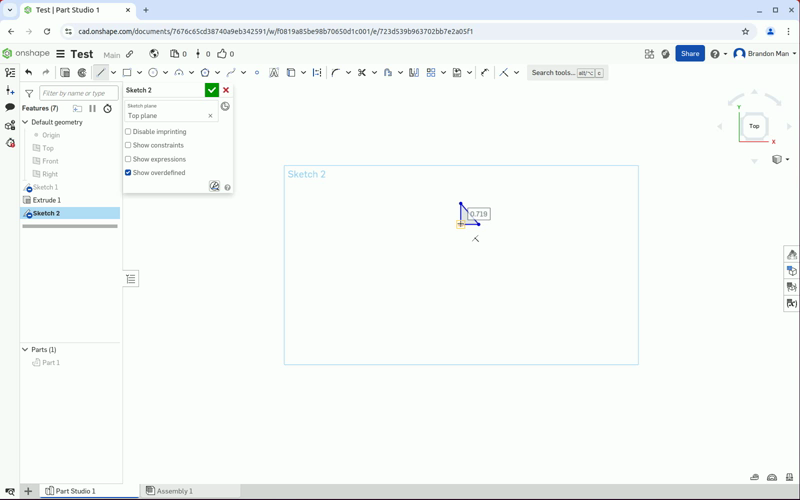
scroll(-6)
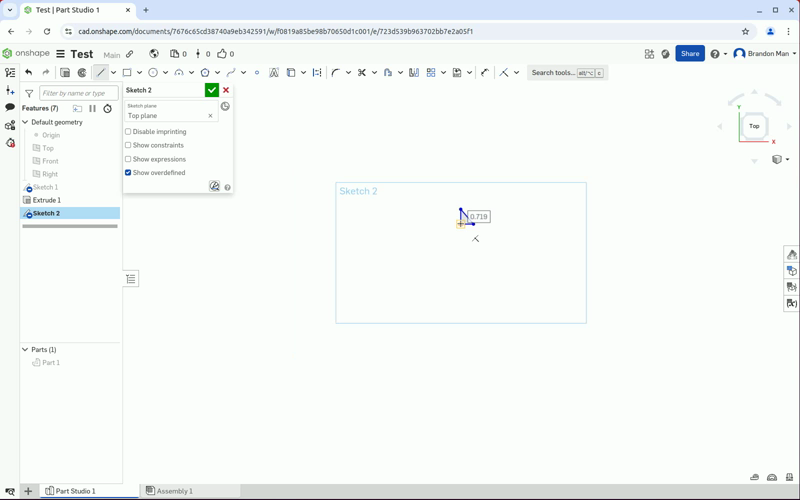
scroll(-6)
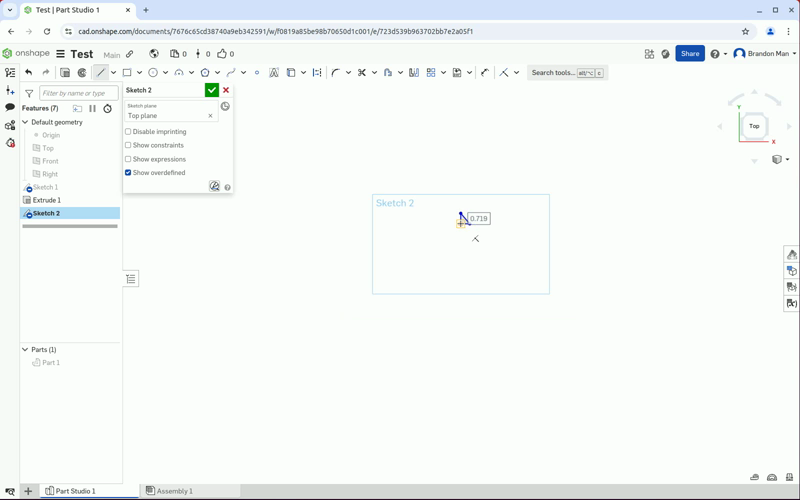
scroll(-6)
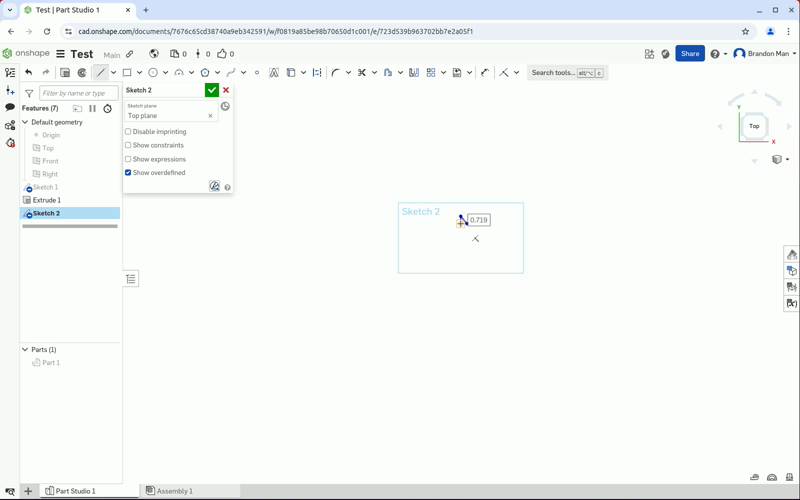
scroll(-6)
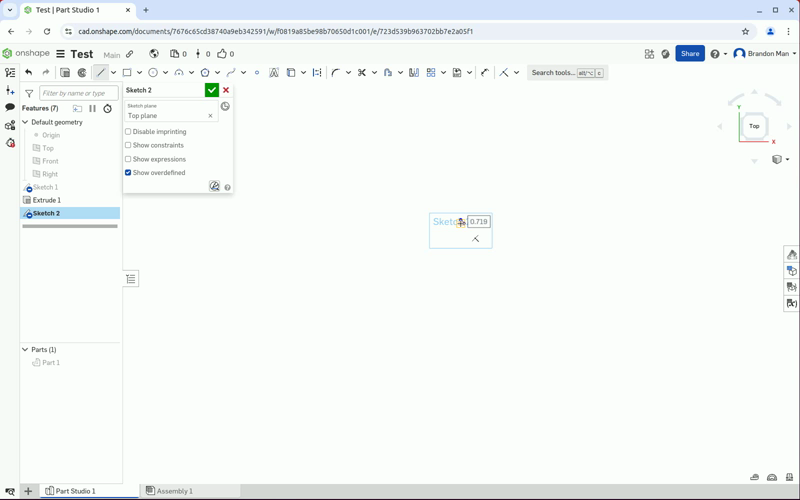
key(esc)
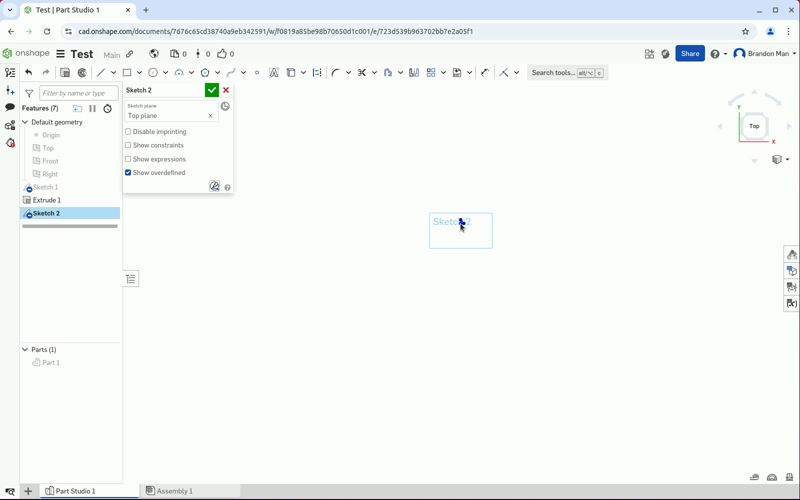
mouse_move(460, 220)
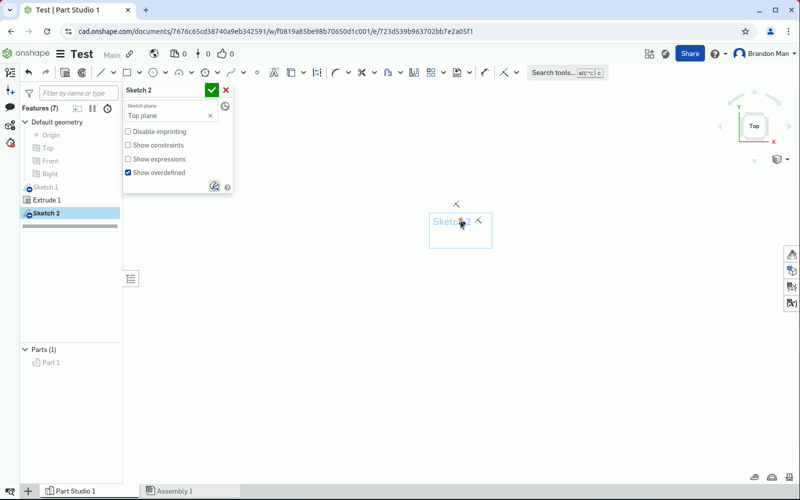
scroll(6)
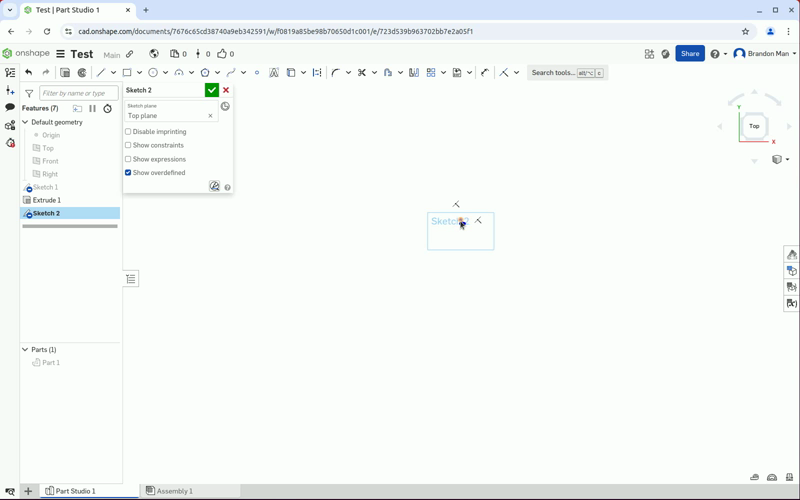
scroll(6)
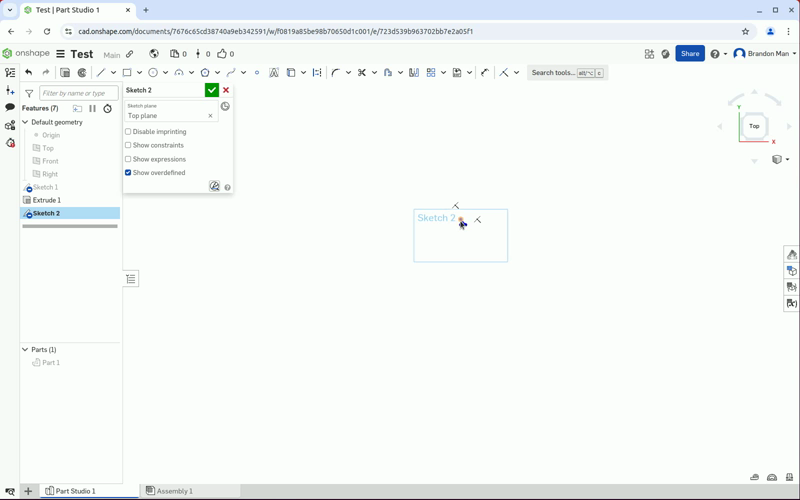
scroll(6)
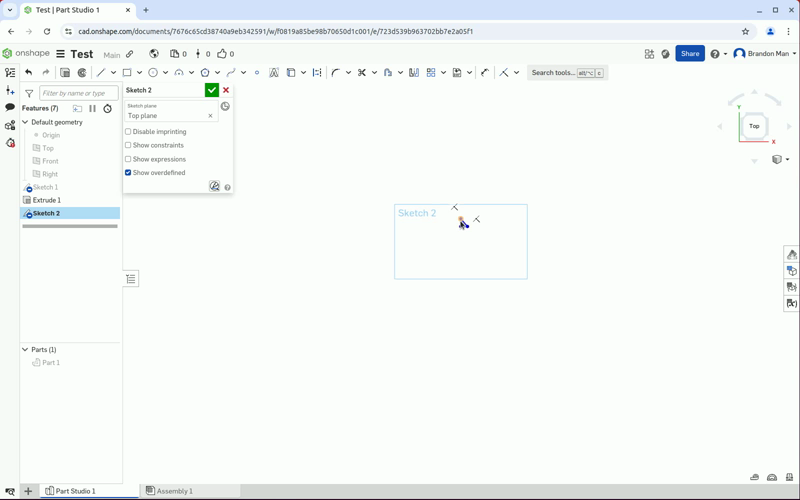
scroll(6)
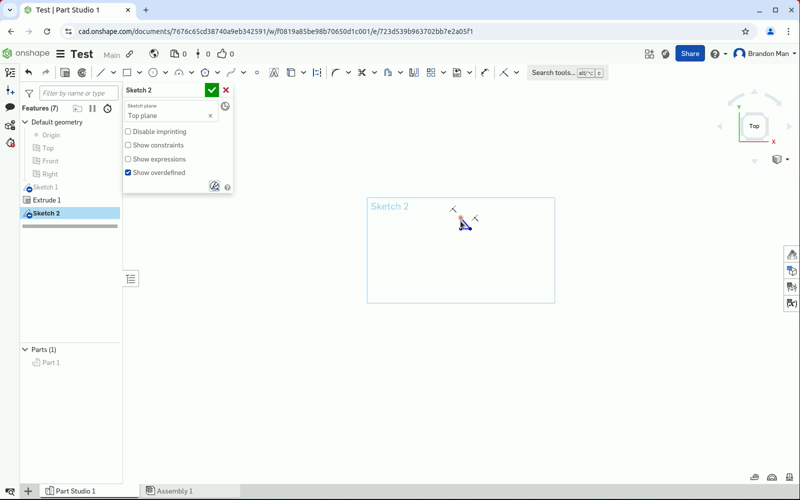
scroll(6)
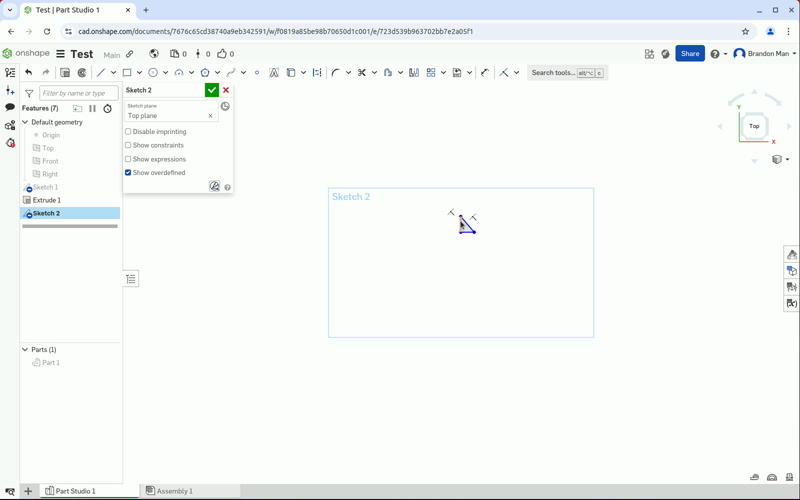
scroll(6)
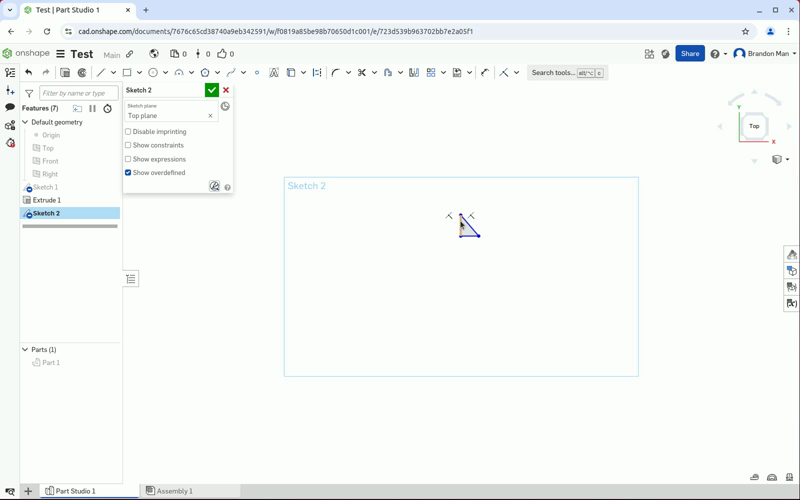
scroll(6)
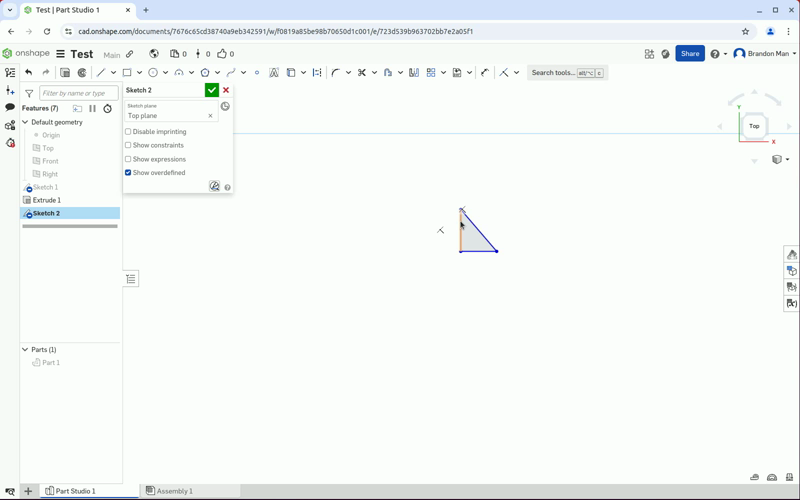
click(460, 220)
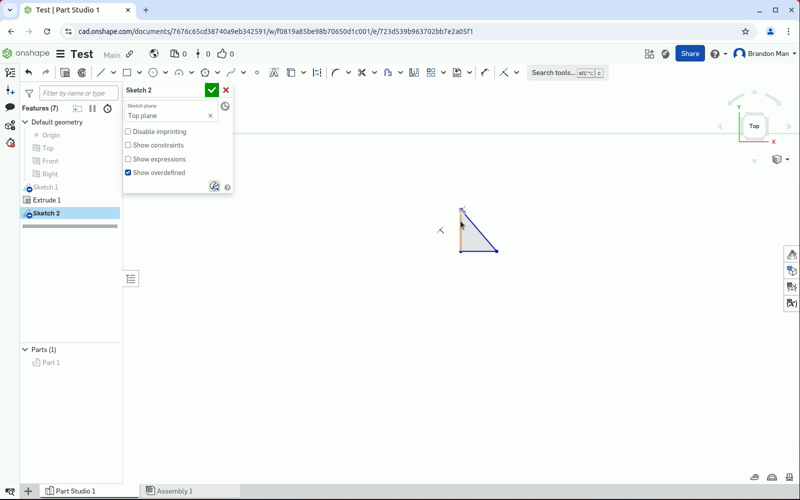
scroll(-6)
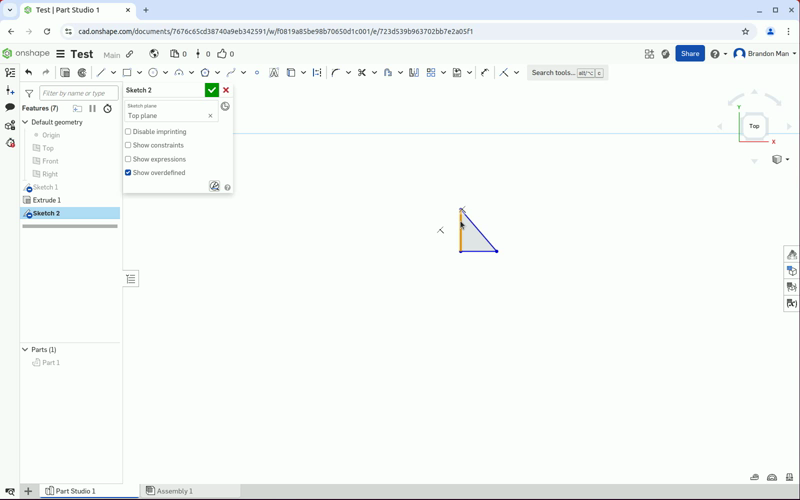
scroll(-6)
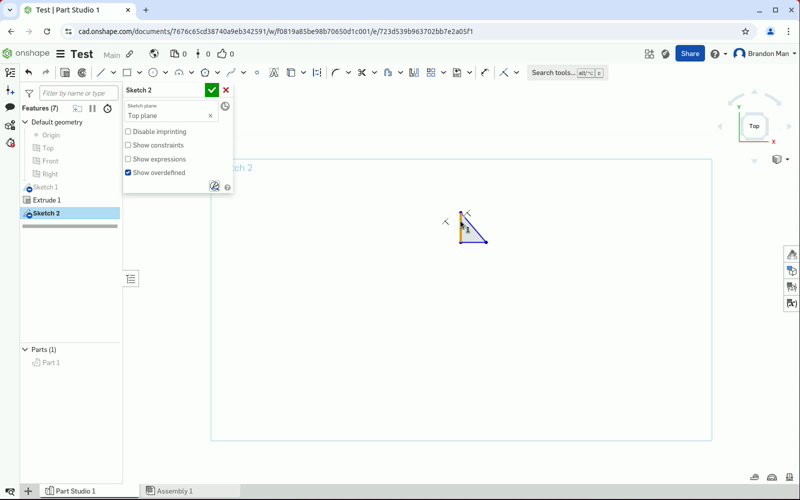
scroll(-6)
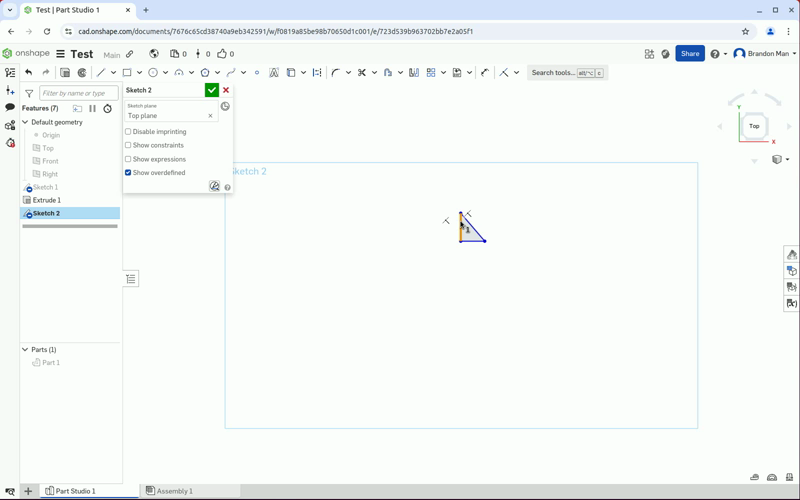
scroll(-6)
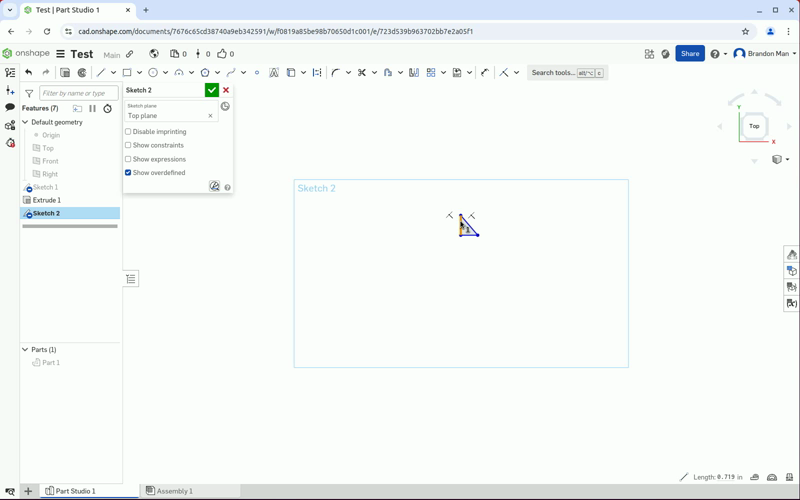
scroll(-6)
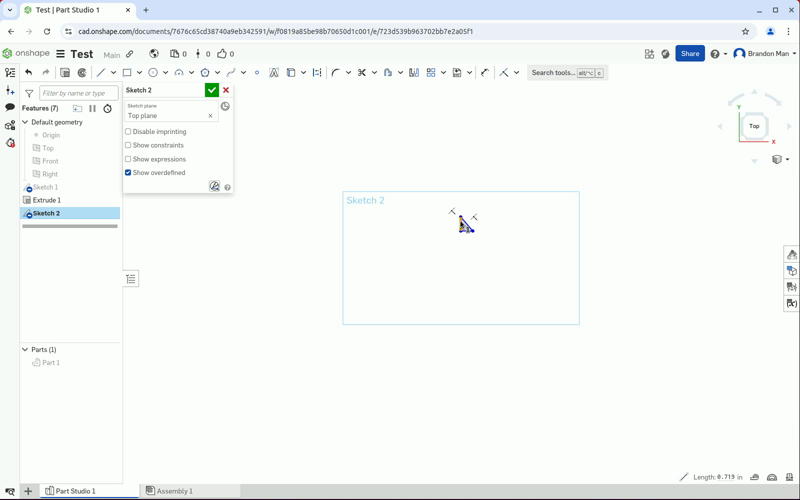
scroll(-6)
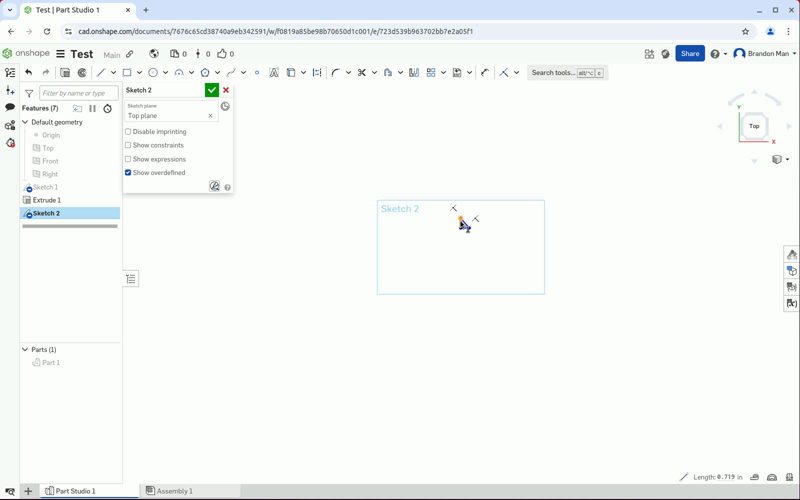
scroll(-6)
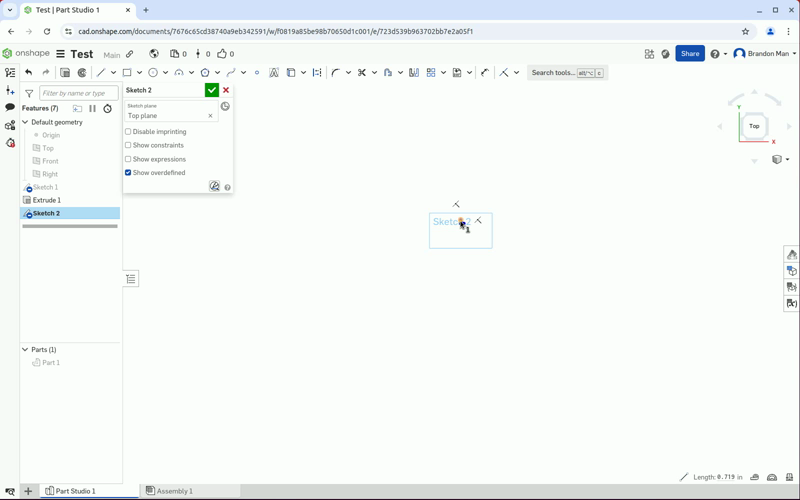
mouse_move(73, 352)
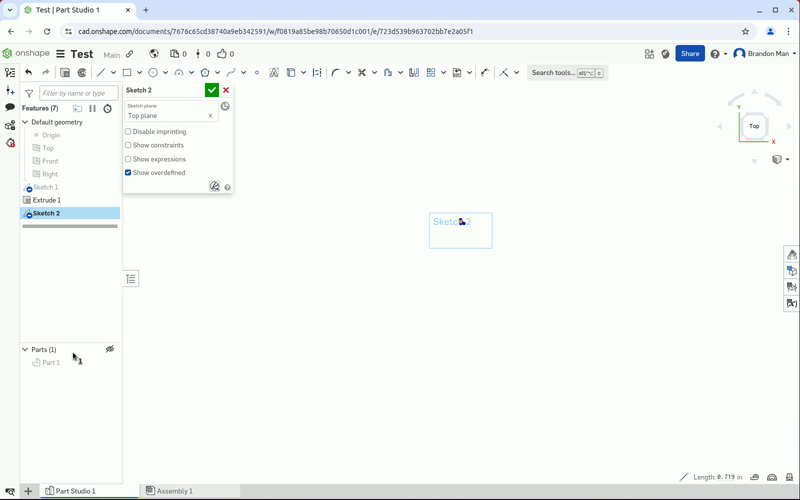
key(shift+y)
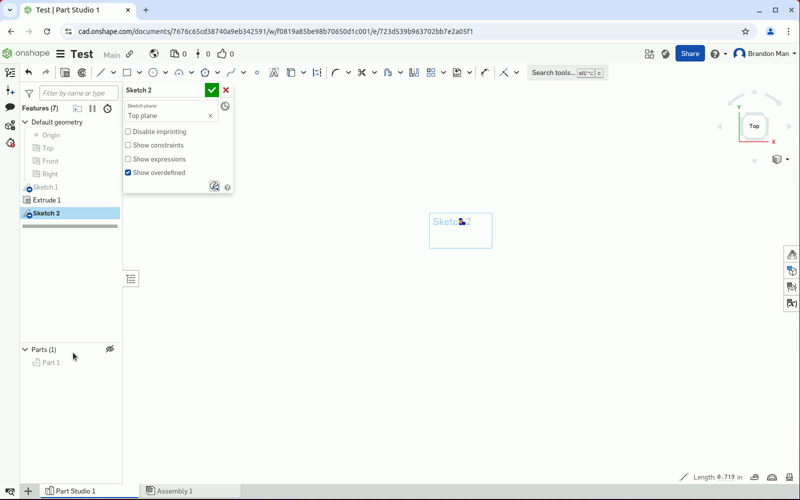
key(shift+e)
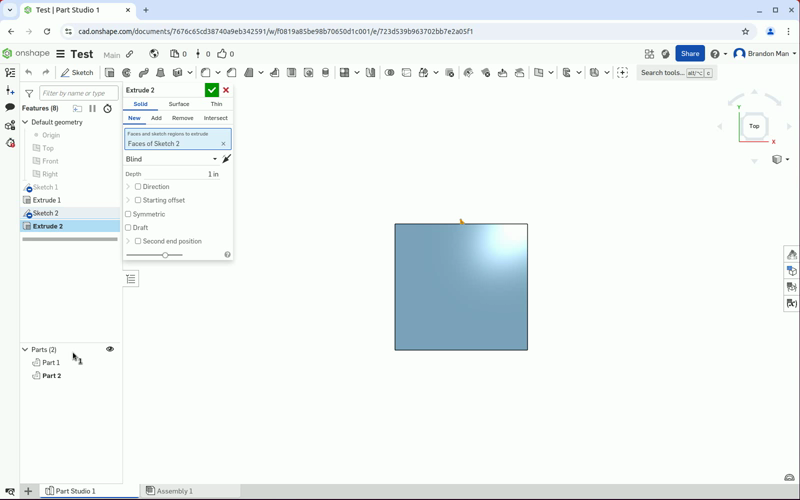
mouse_move(143, 106)
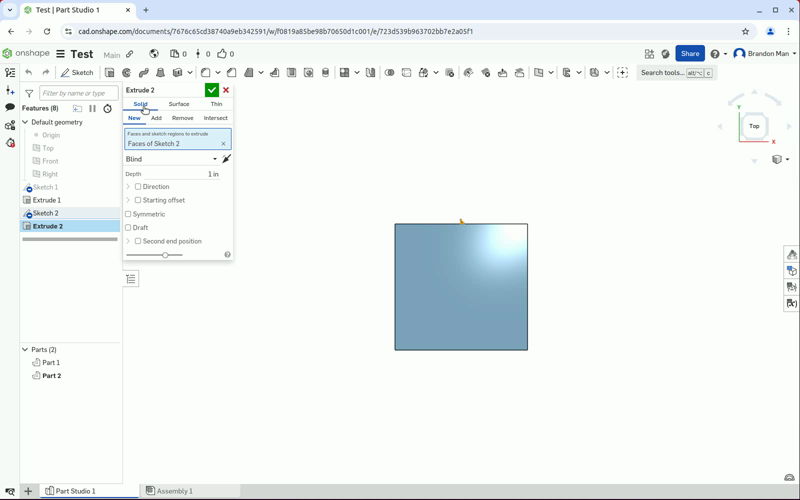
click(143, 106)
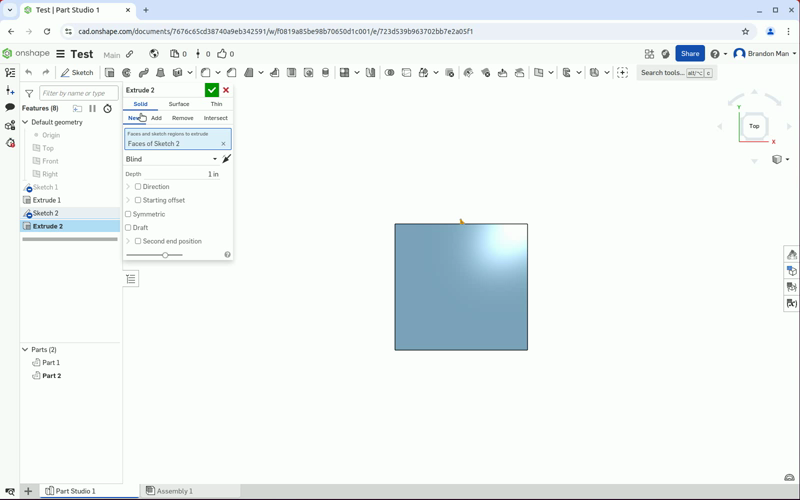
mouse_move(137, 120)
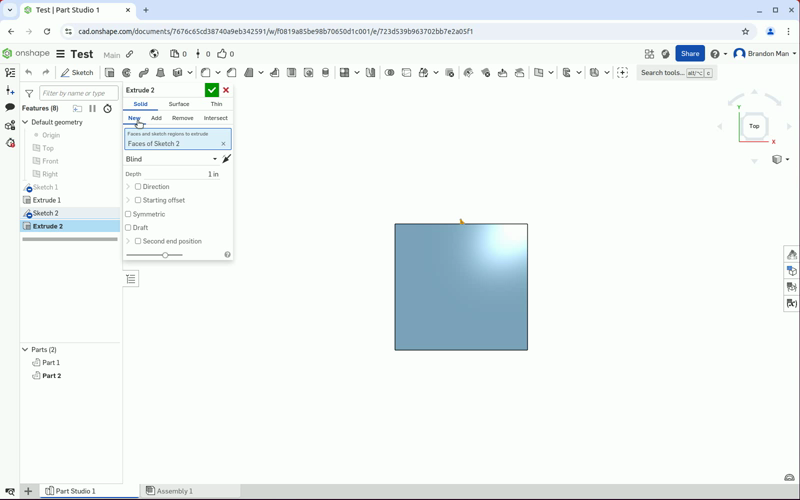
click(137, 120)
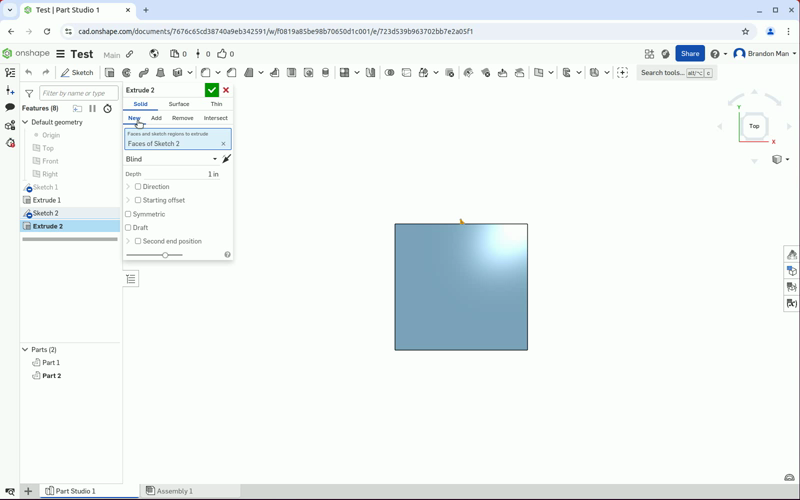
key(tab, 4)
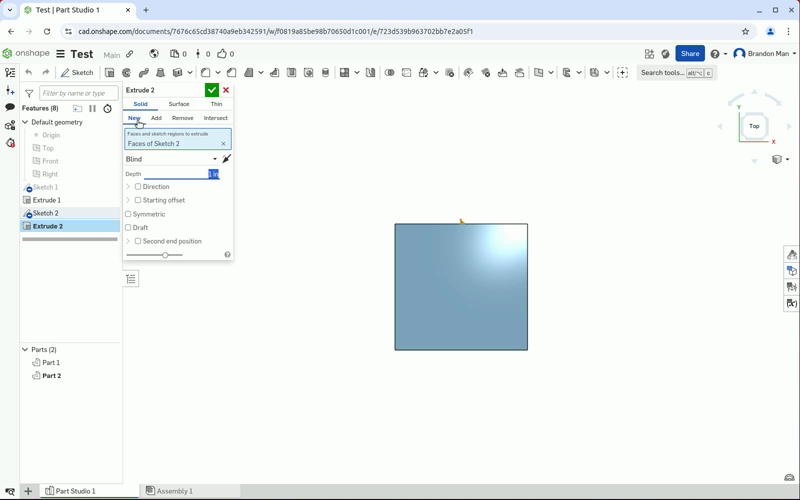
text(23.108)
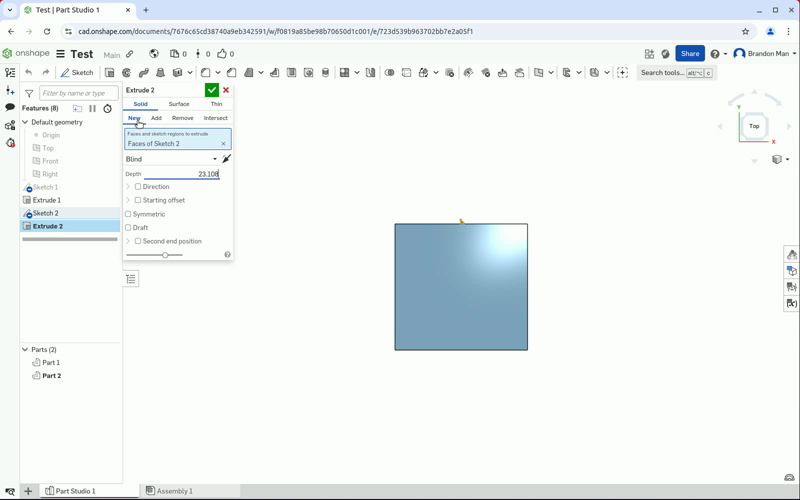
key(enter)
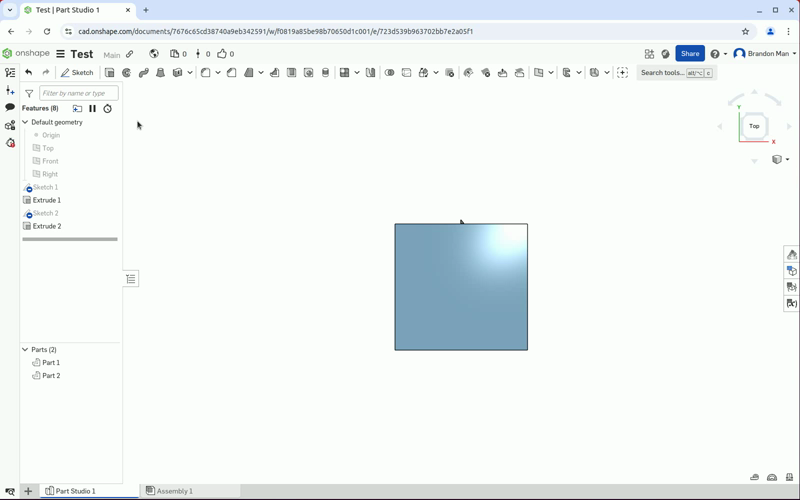
key(shift+h)
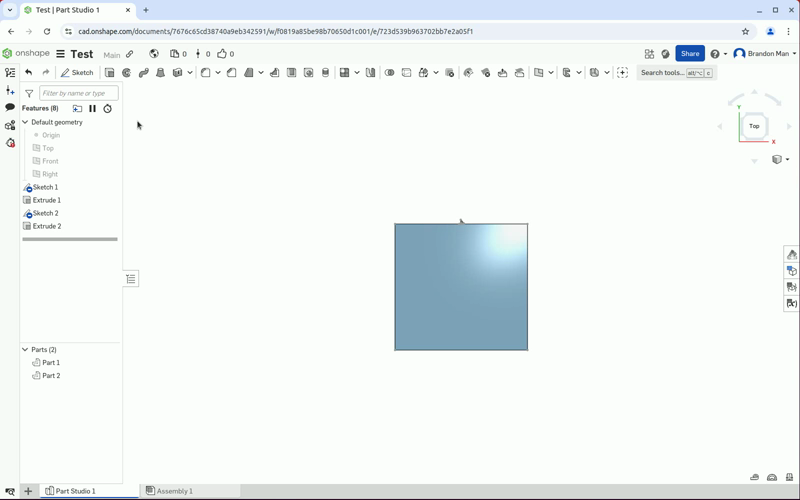
key(shift+h)
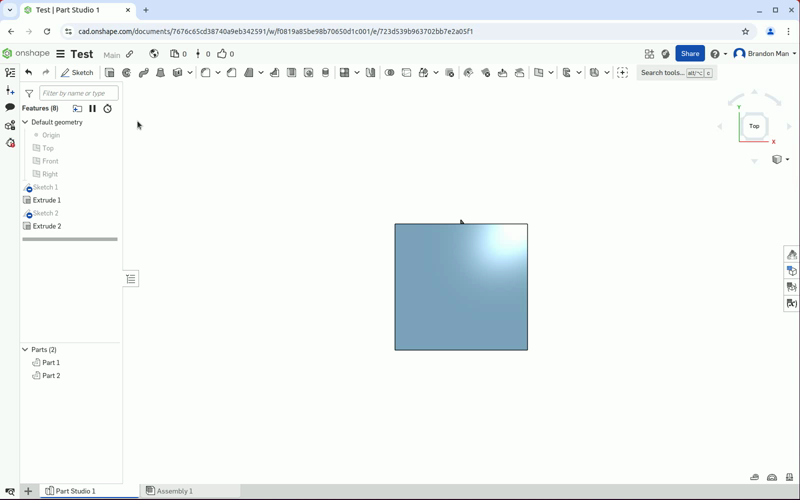
mouse_move(73, 189)
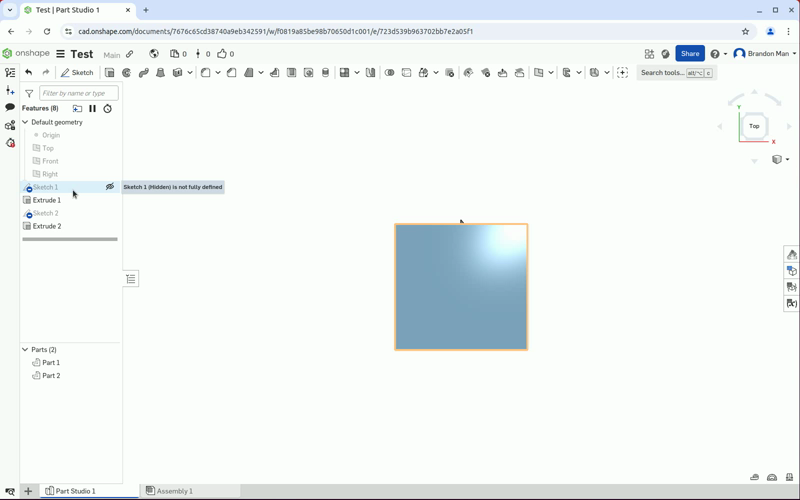
click(73, 189)
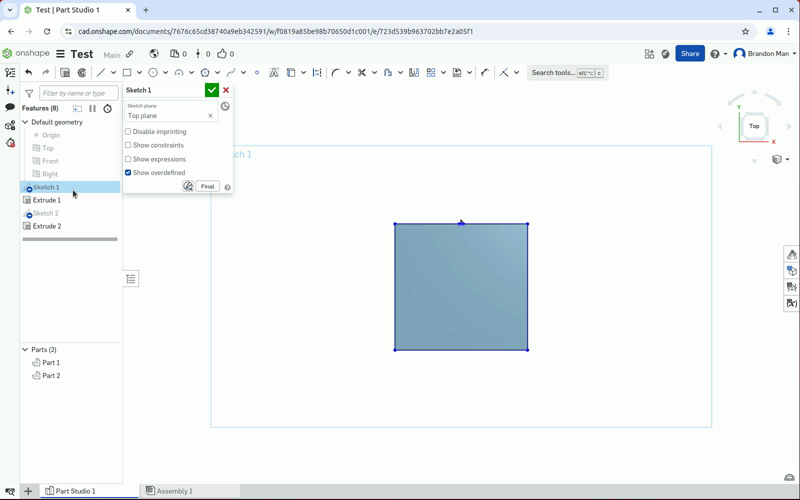
mouse_move(229, 92)
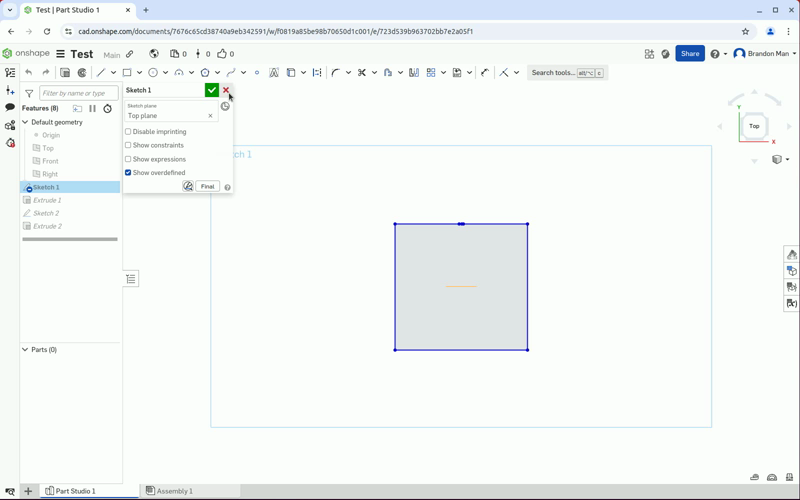
click(229, 92)
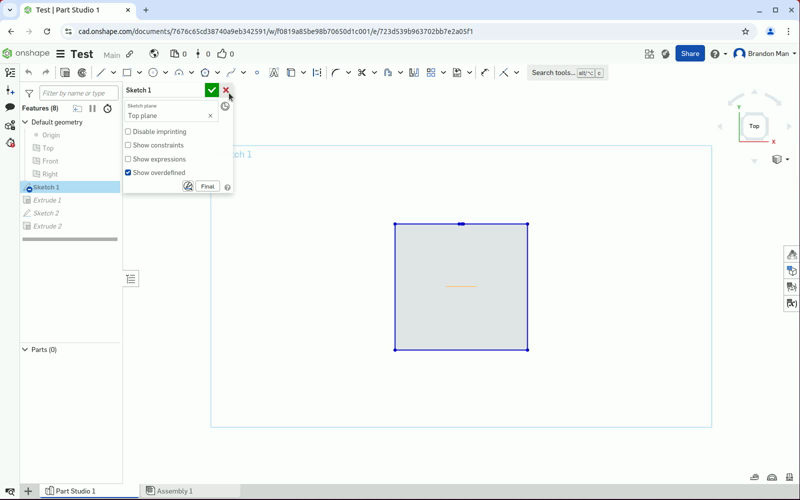
key(shift+s)
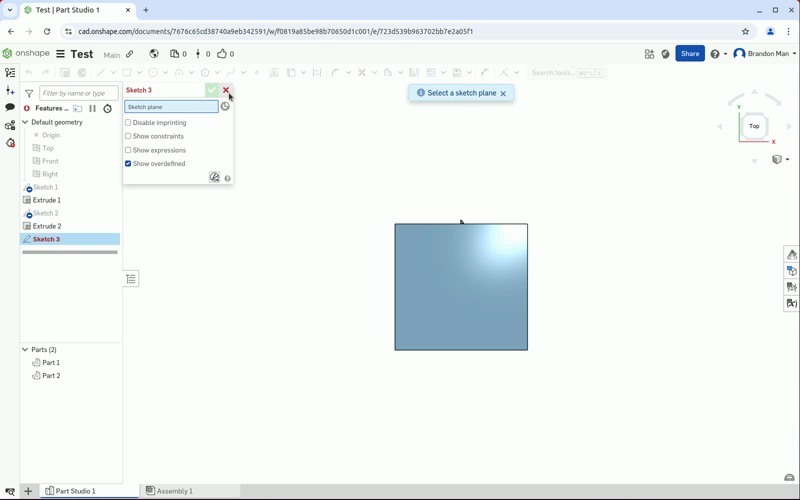
mouse_move(73, 150)
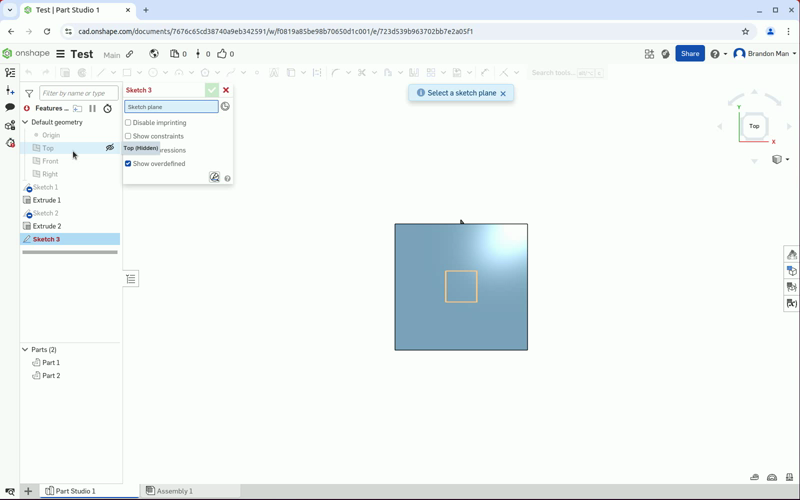
click(73, 150)
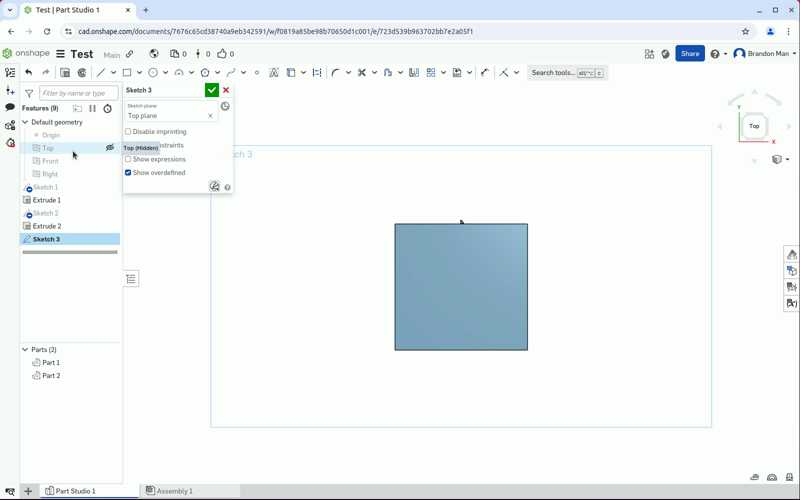
mouse_move(73, 352)
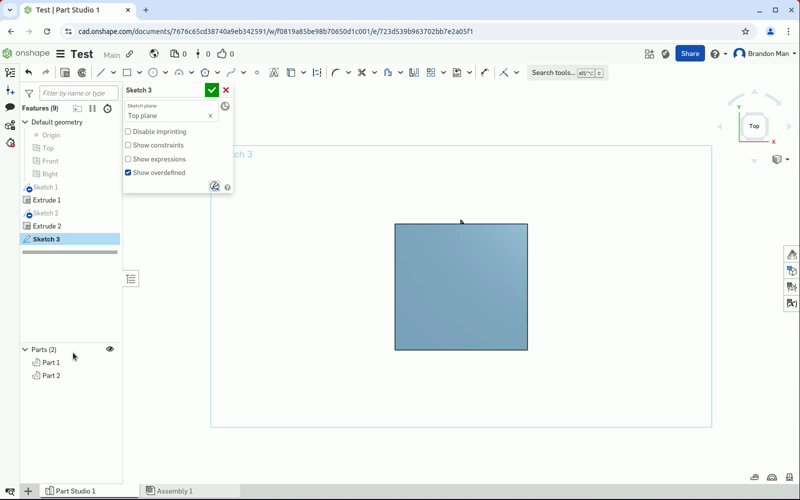
key(y)
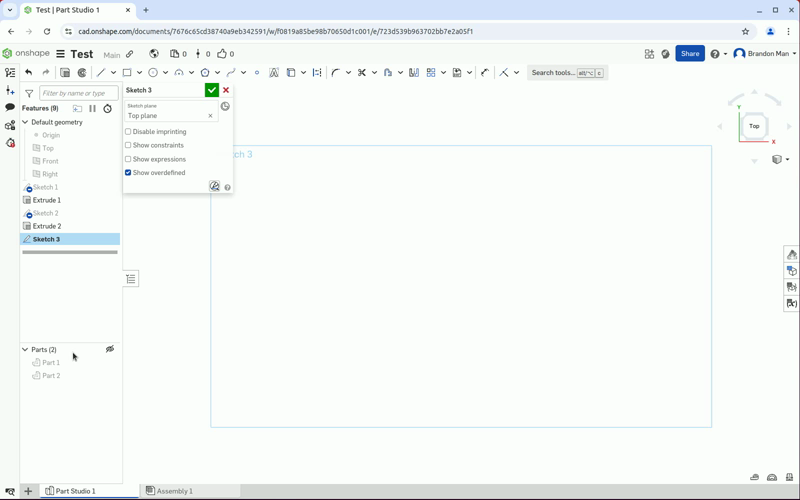
key(l)
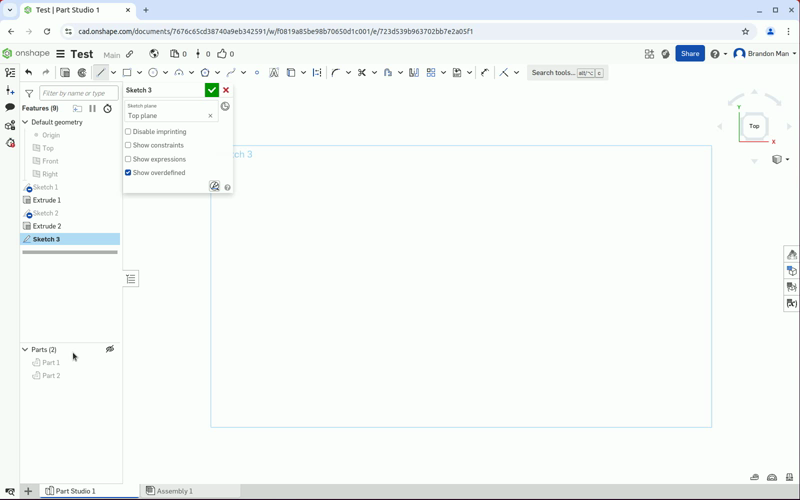
key_down(shift)
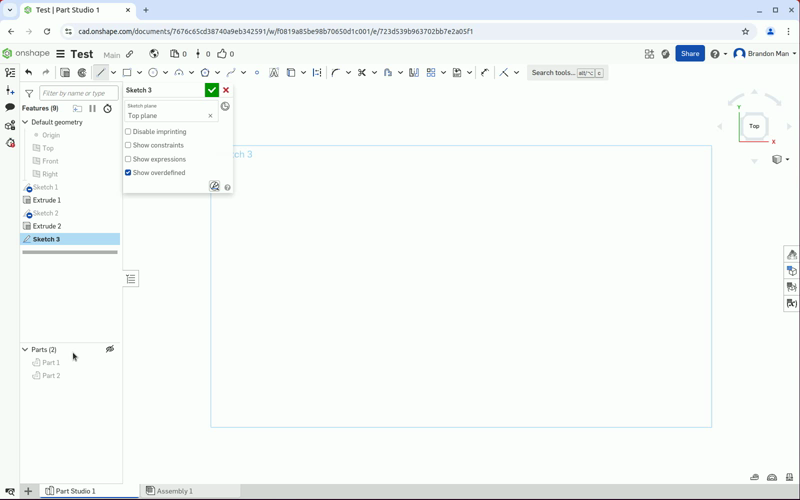
mouse_move(458, 223)
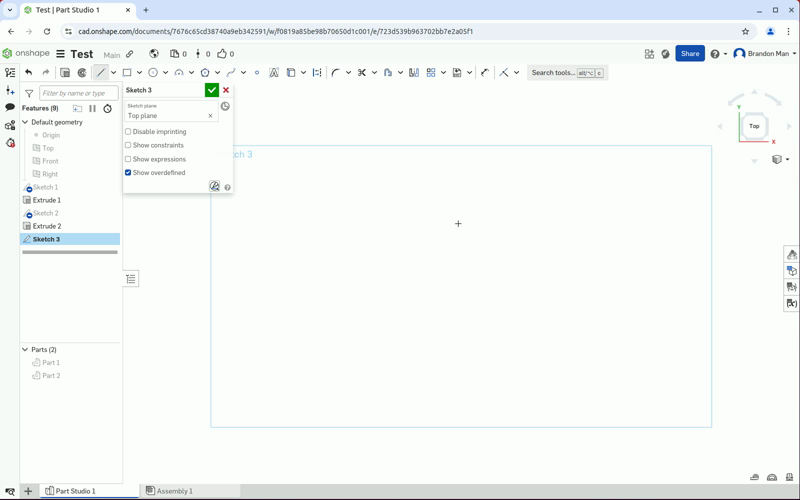
click(458, 223)
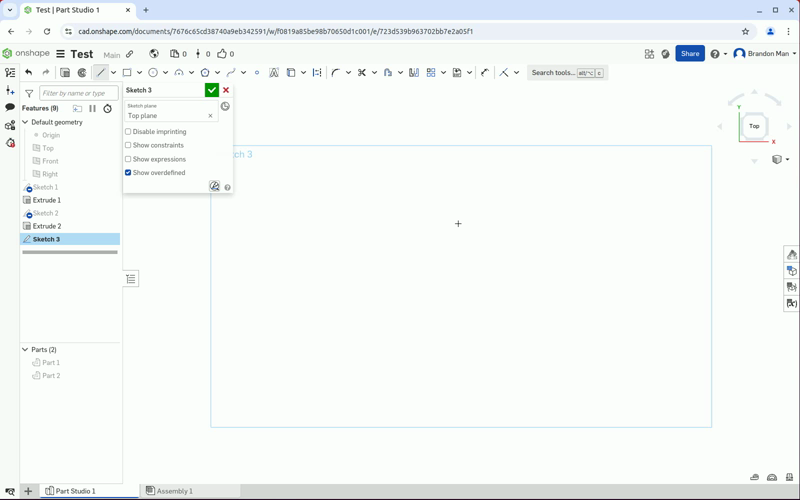
key_up(shift)
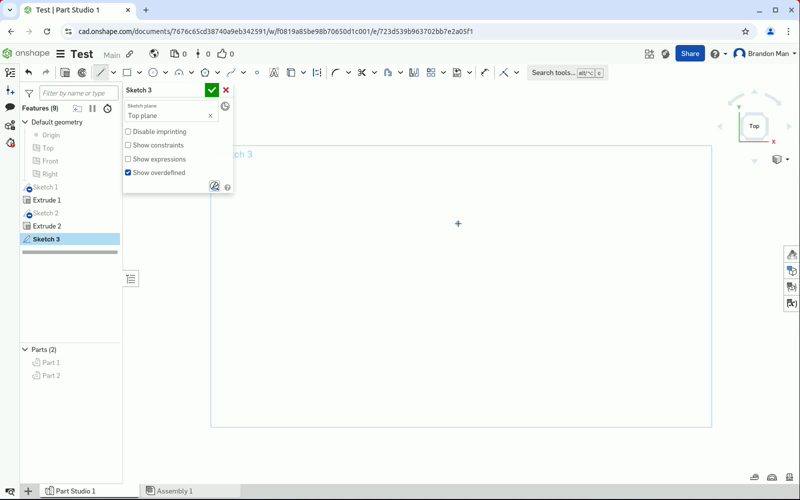
key_down(shift)
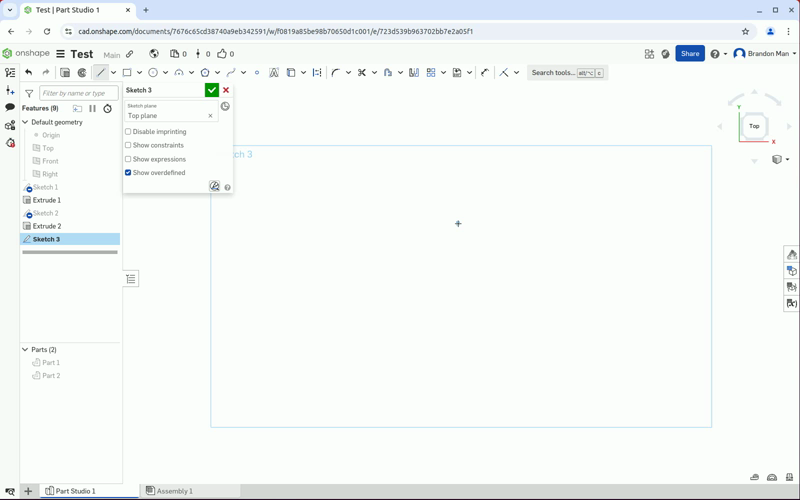
mouse_move(488, 223)
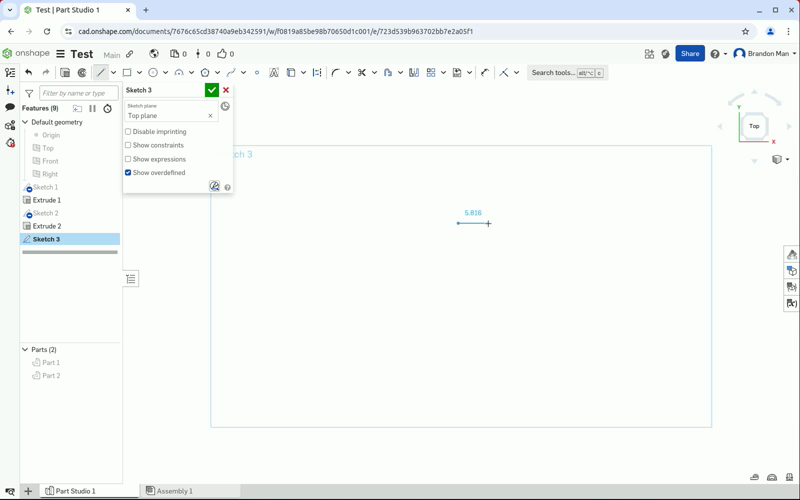
mouse_move(461, 223)
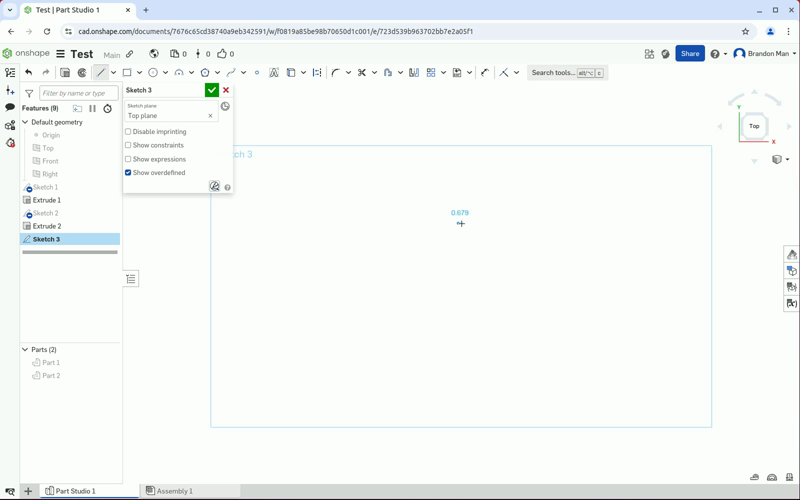
scroll(6)
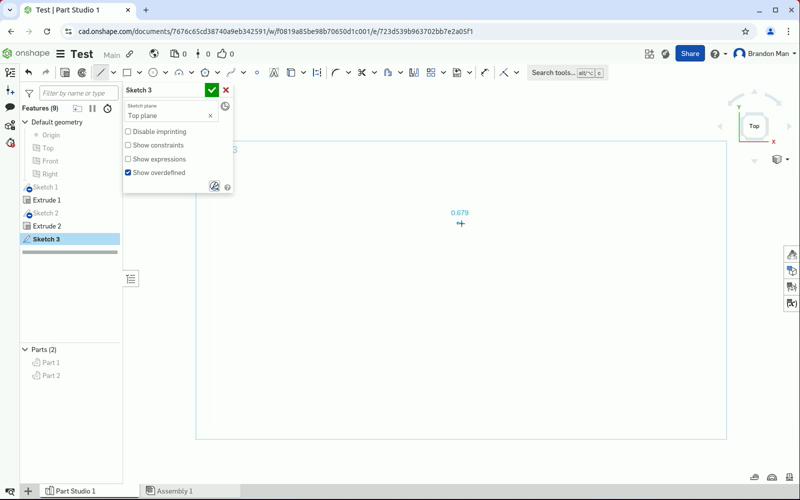
scroll(6)
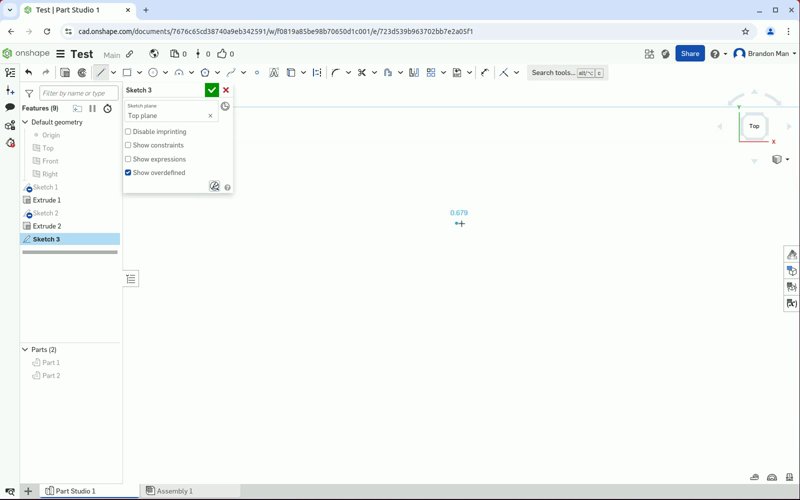
scroll(6)
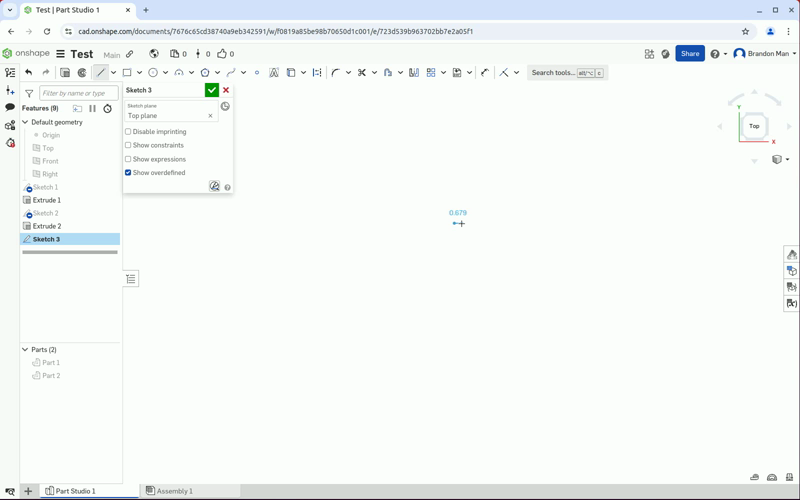
scroll(6)
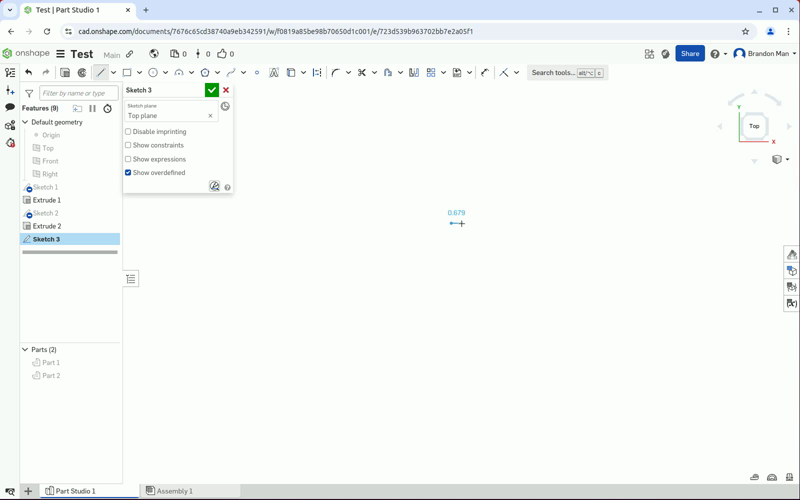
scroll(6)
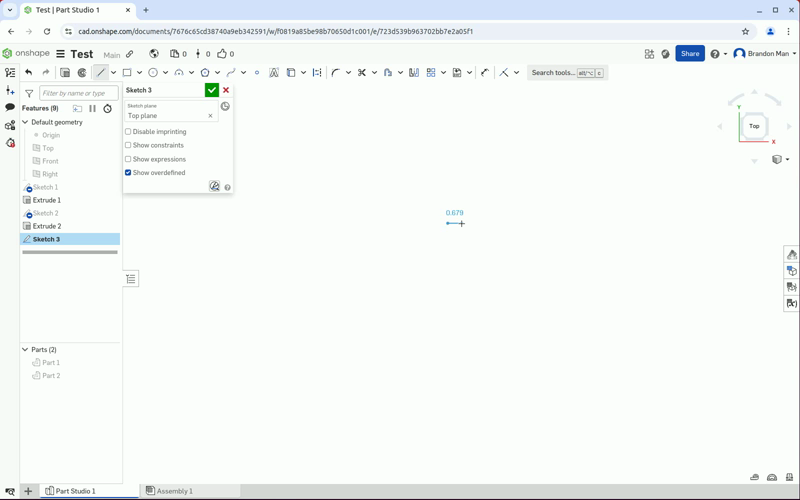
scroll(6)
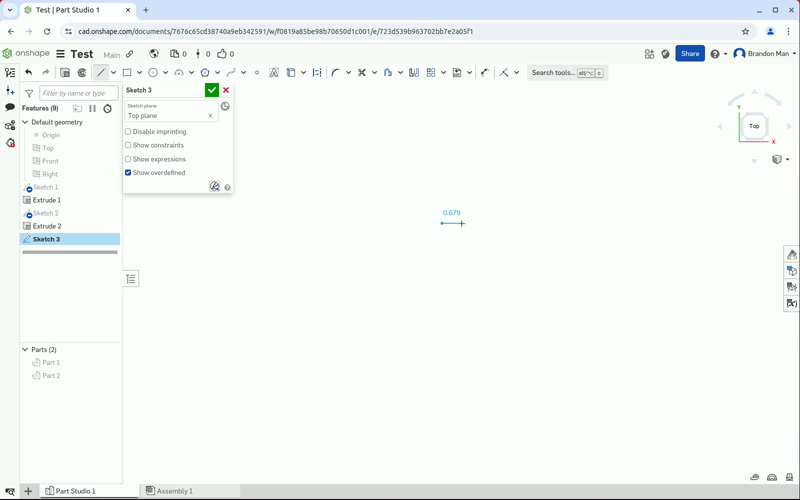
scroll(6)
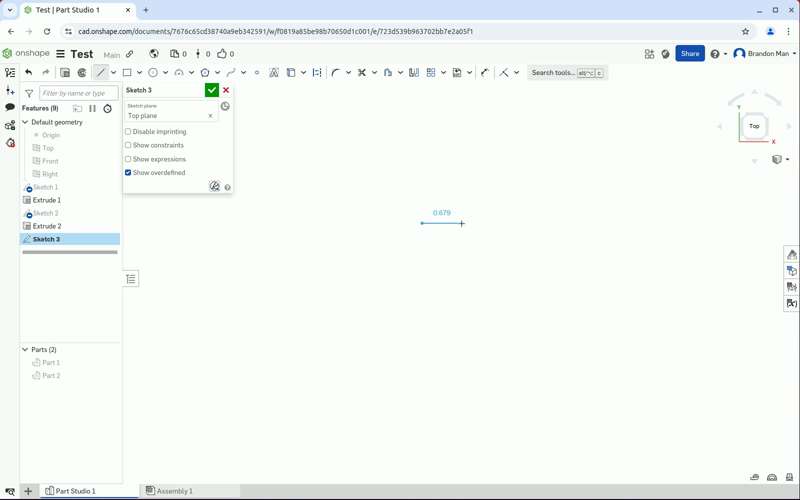
click(461, 223)
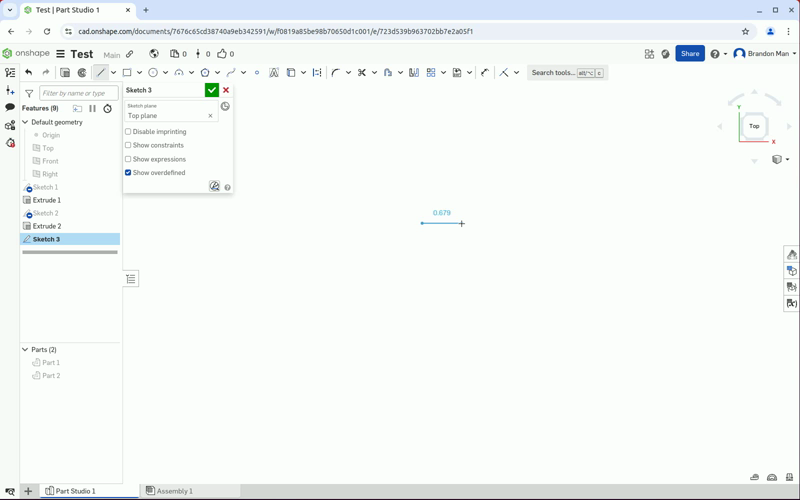
scroll(-6)
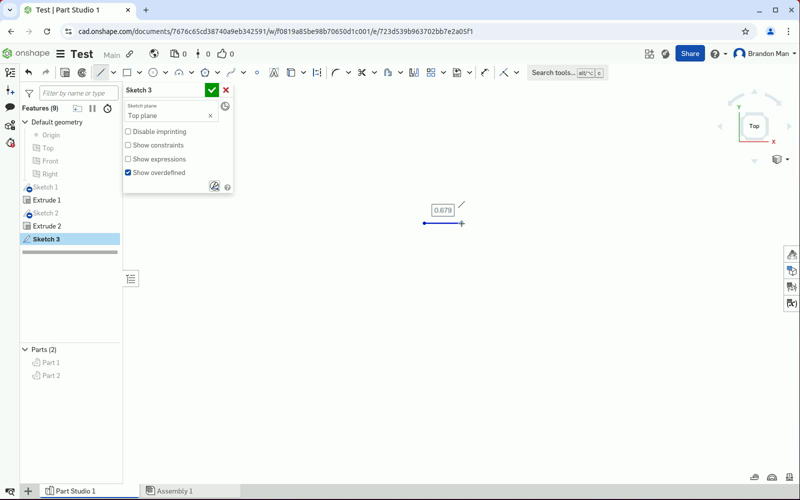
scroll(-6)
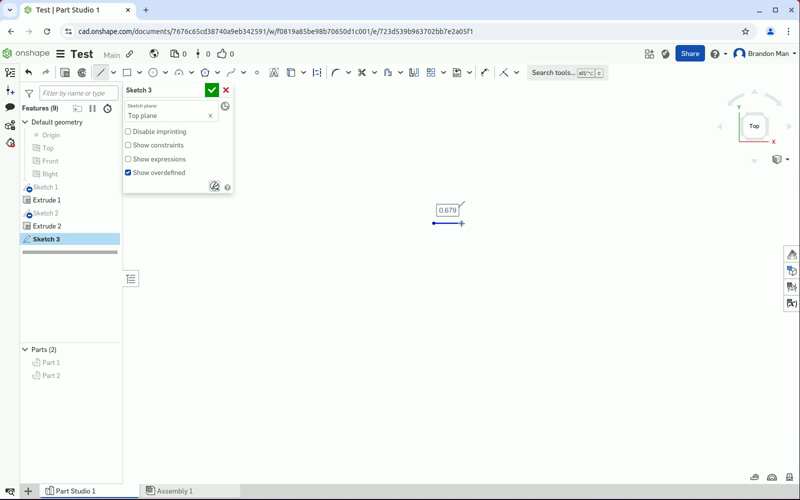
scroll(-6)
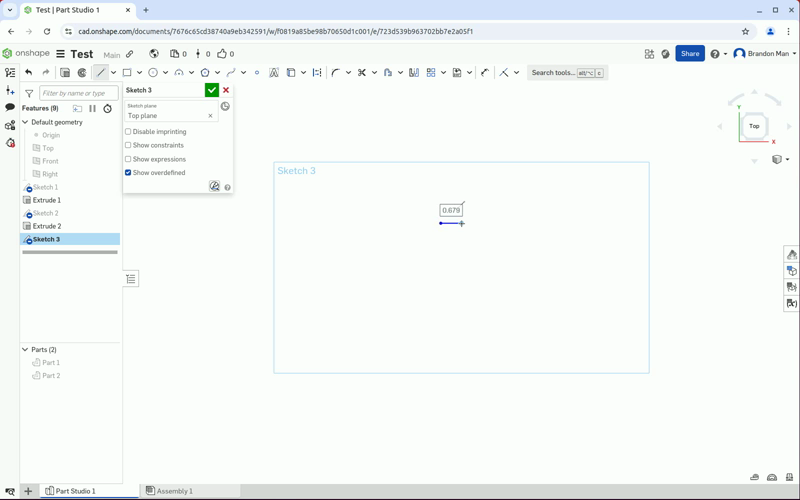
scroll(-6)
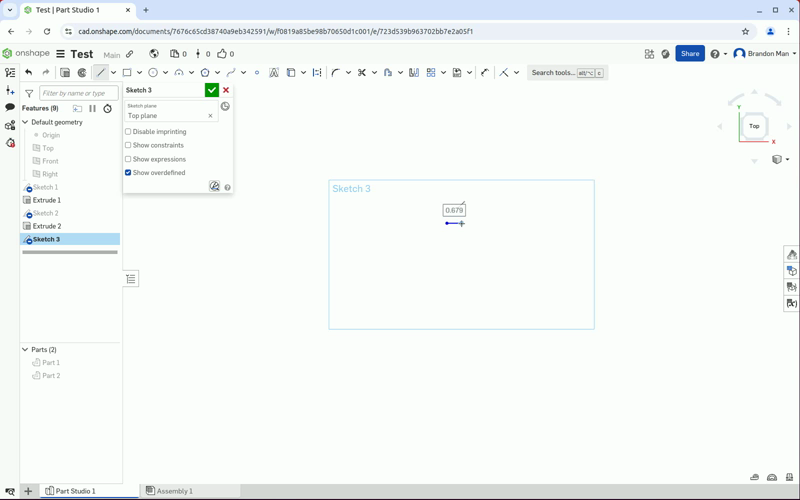
scroll(-6)
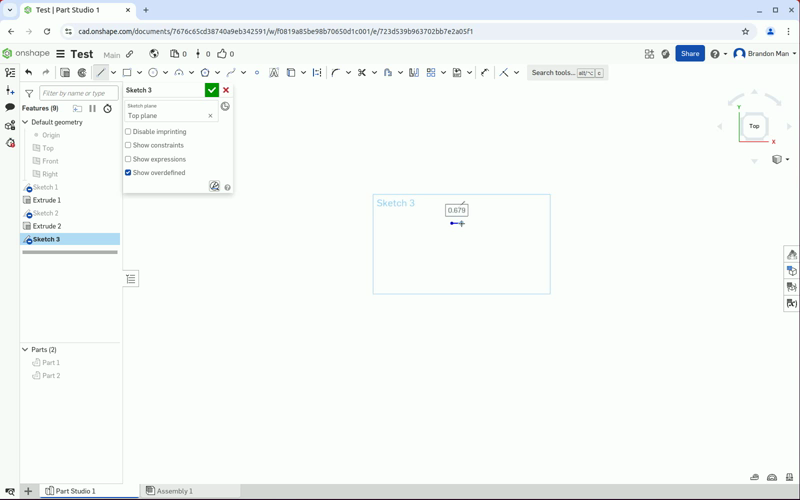
scroll(-6)
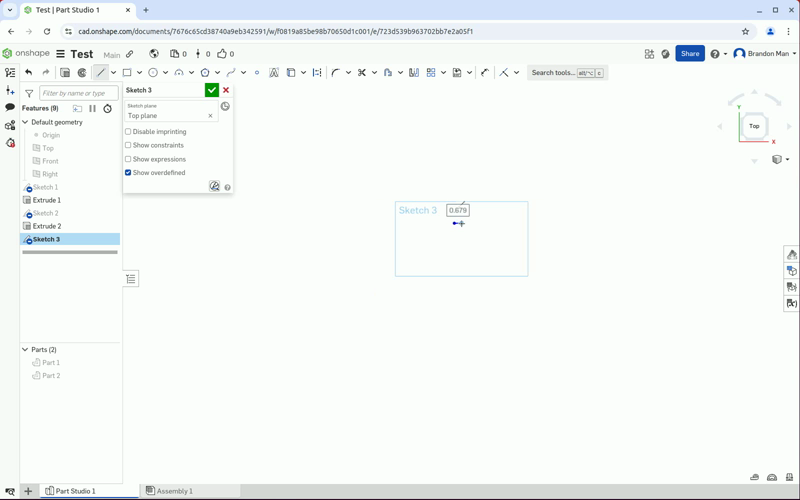
scroll(-6)
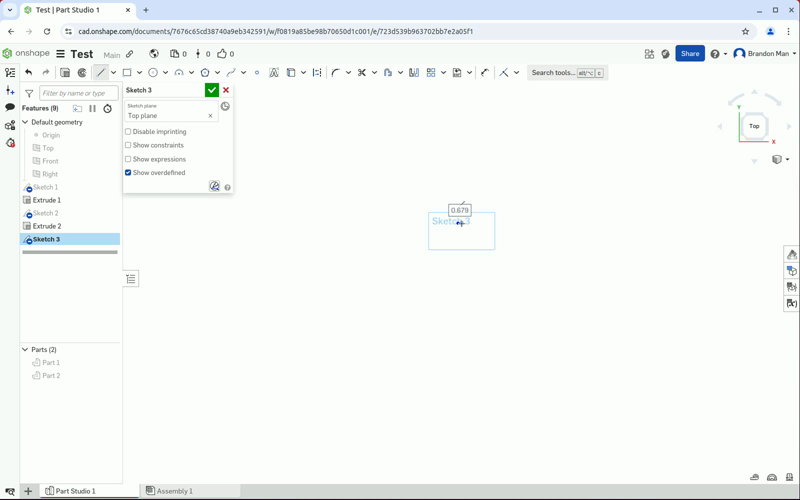
key_up(shift)
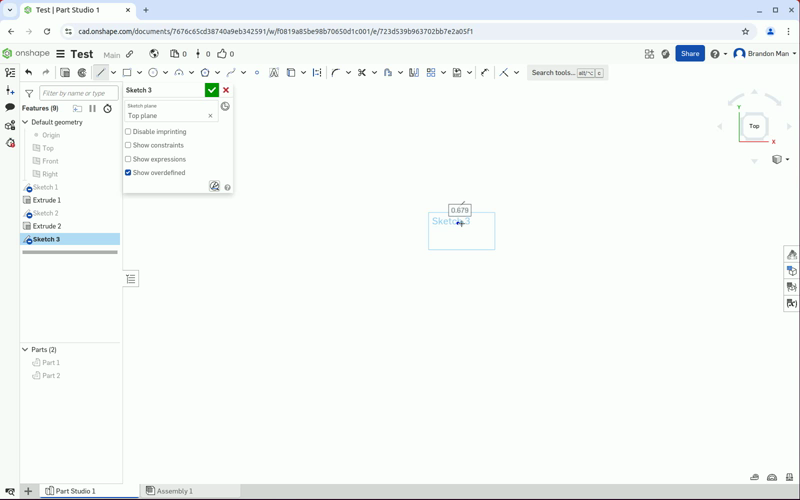
key_down(shift)
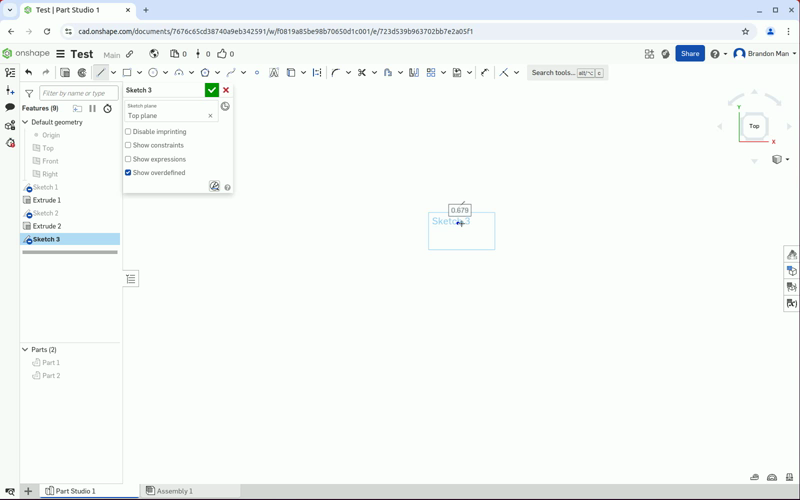
mouse_move(492, 223)
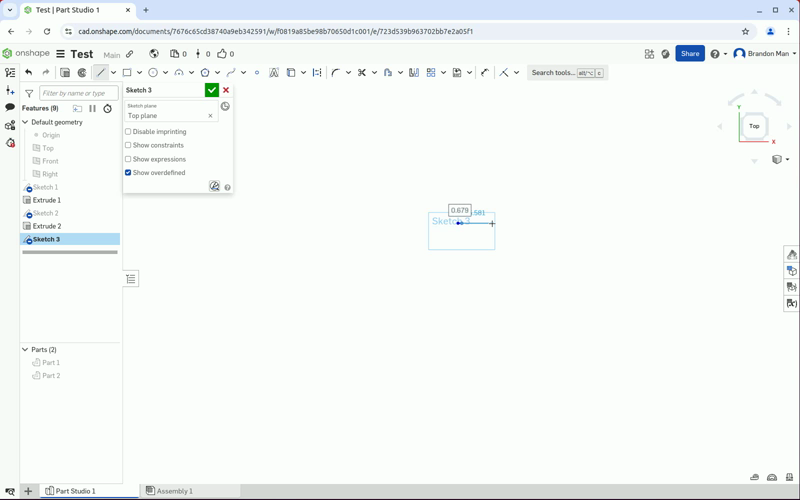
mouse_move(461, 219)
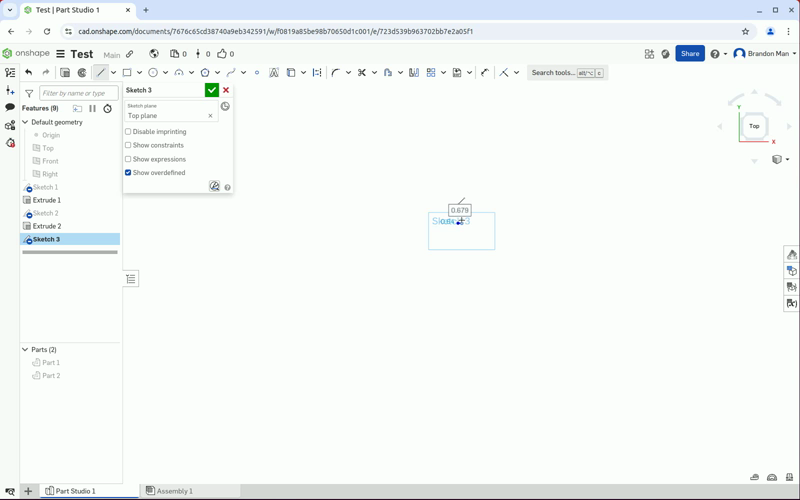
scroll(6)
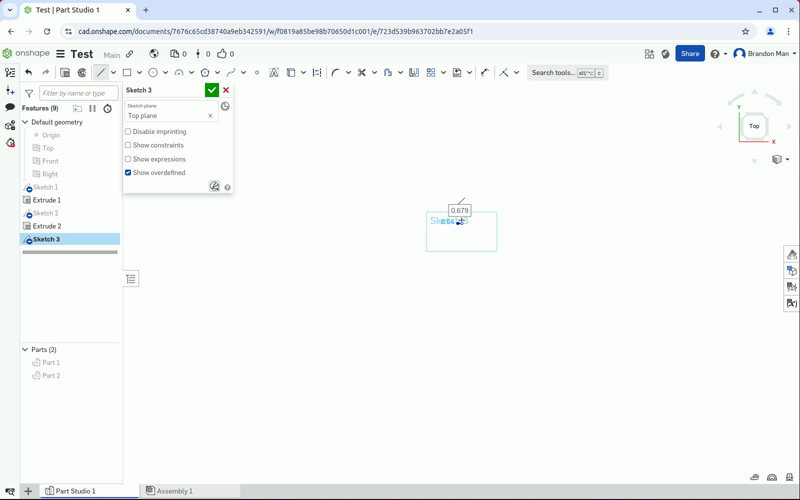
scroll(6)
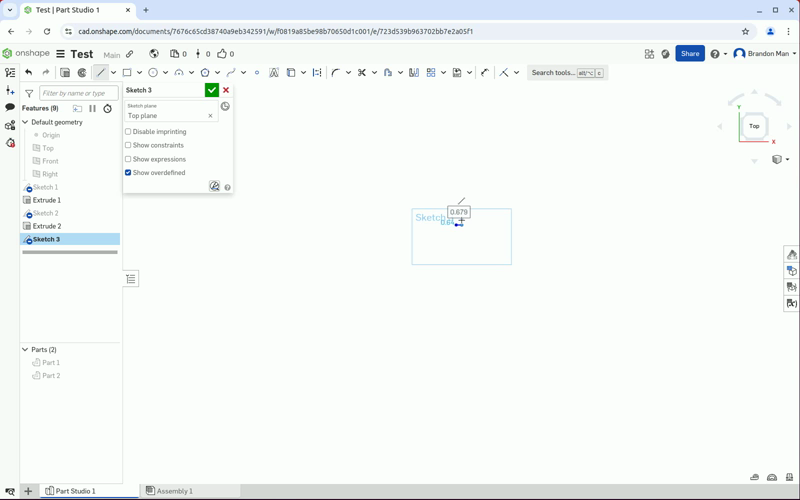
scroll(6)
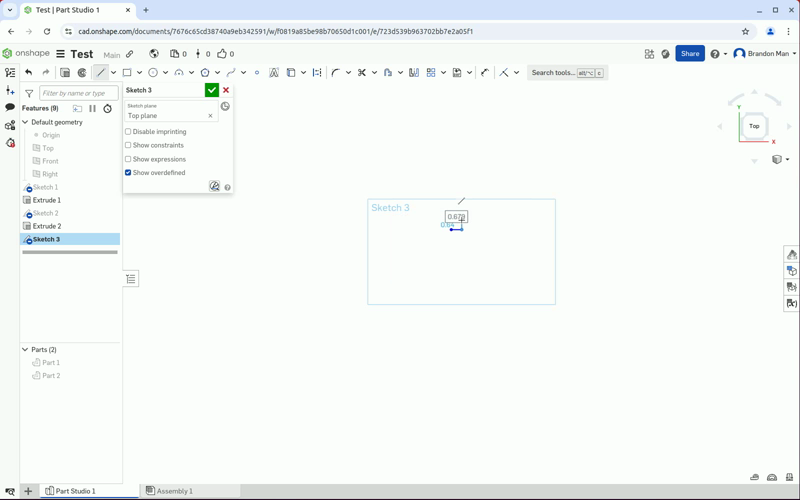
scroll(6)
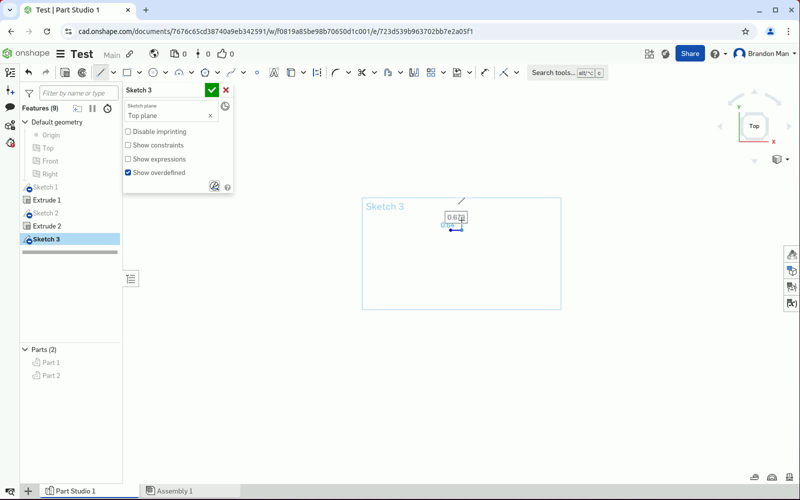
scroll(6)
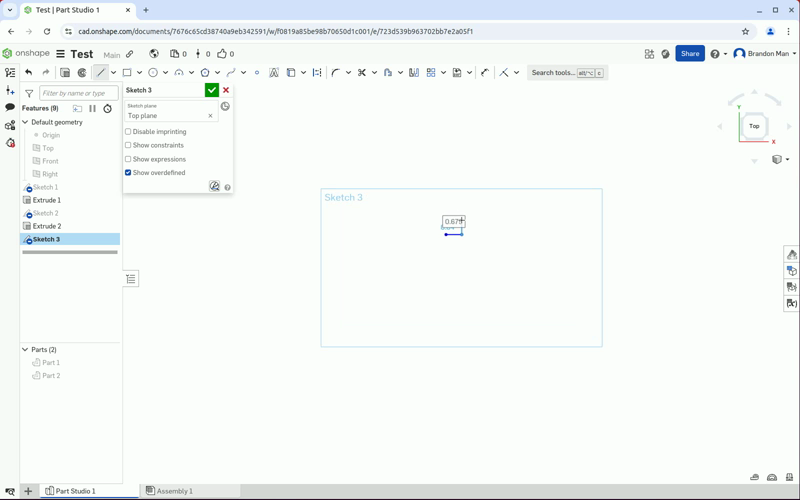
scroll(6)
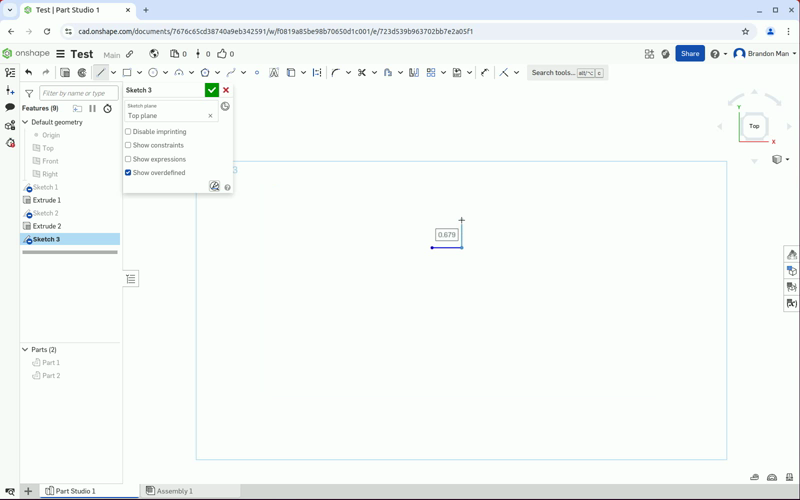
scroll(6)
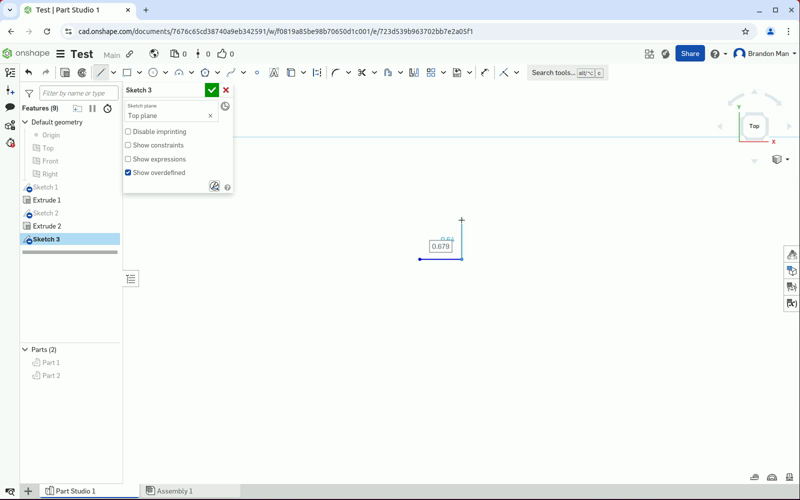
click(461, 219)
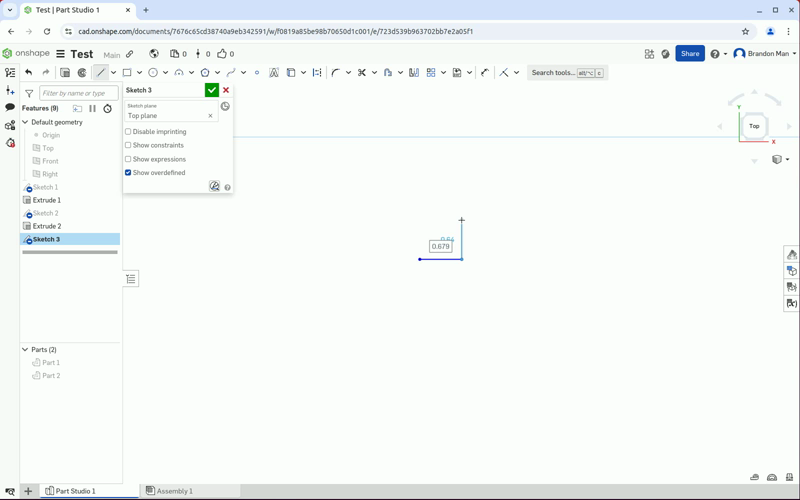
scroll(-6)
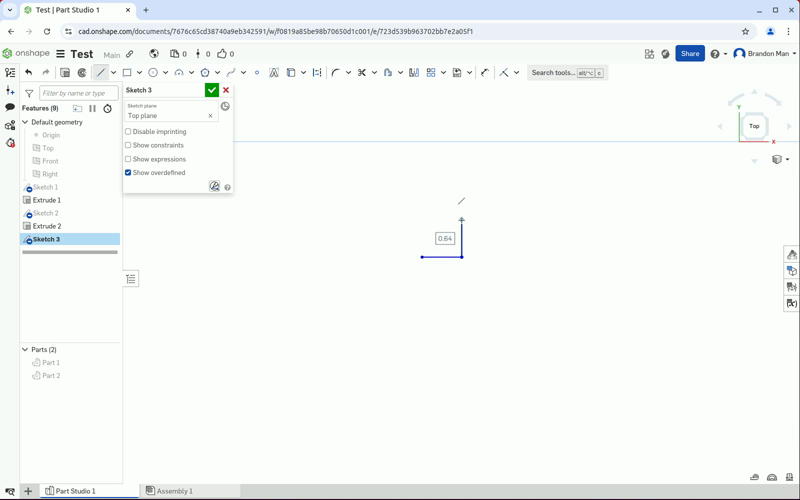
scroll(-6)
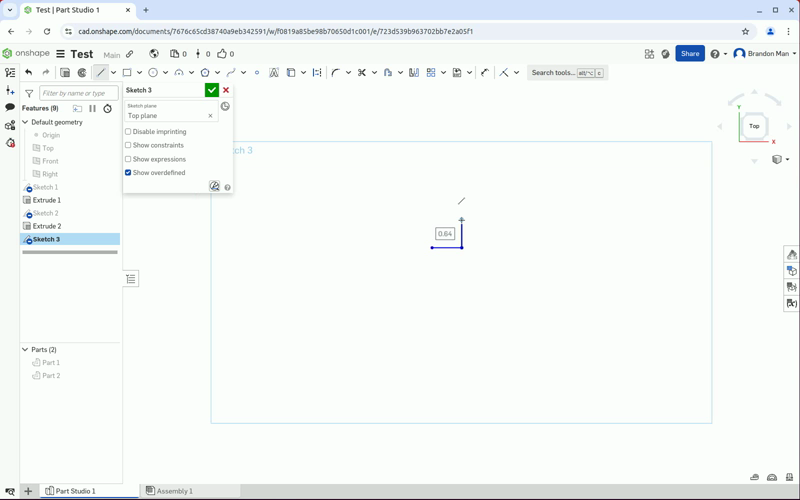
scroll(-6)
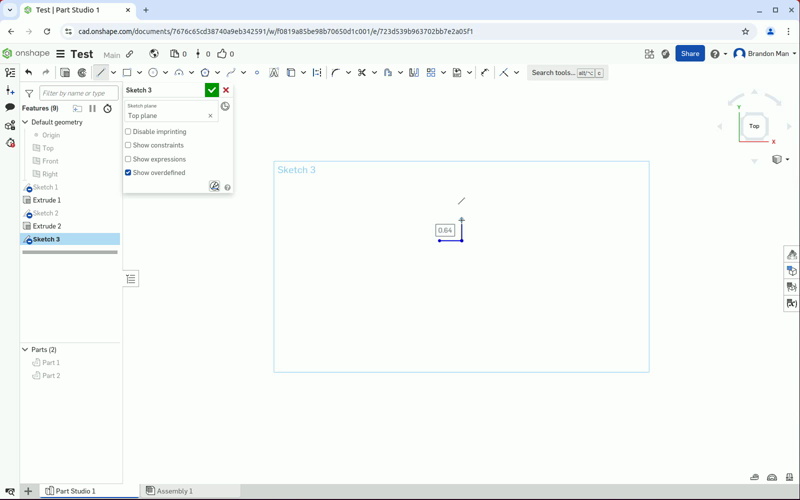
scroll(-6)
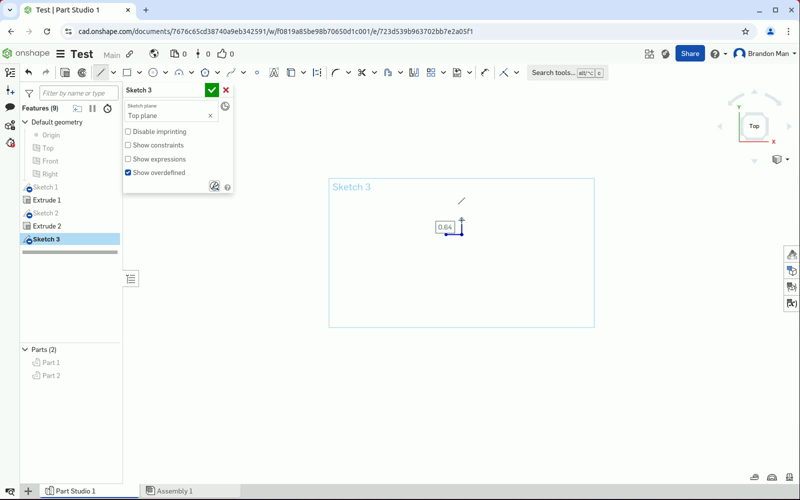
scroll(-6)
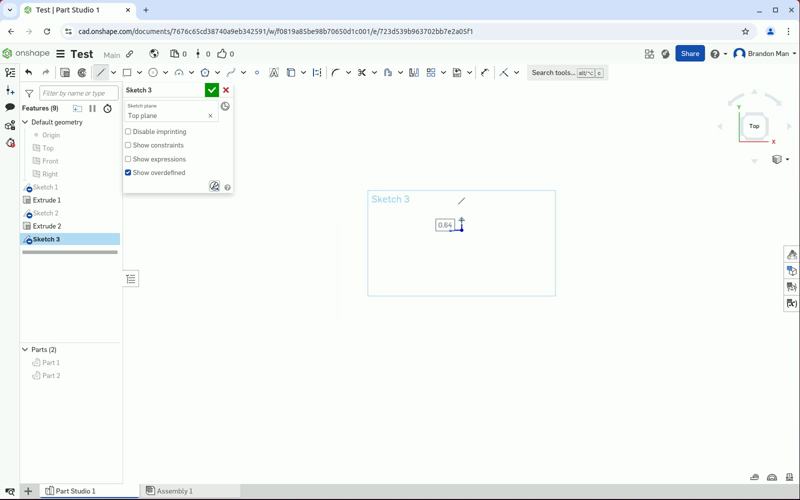
scroll(-6)
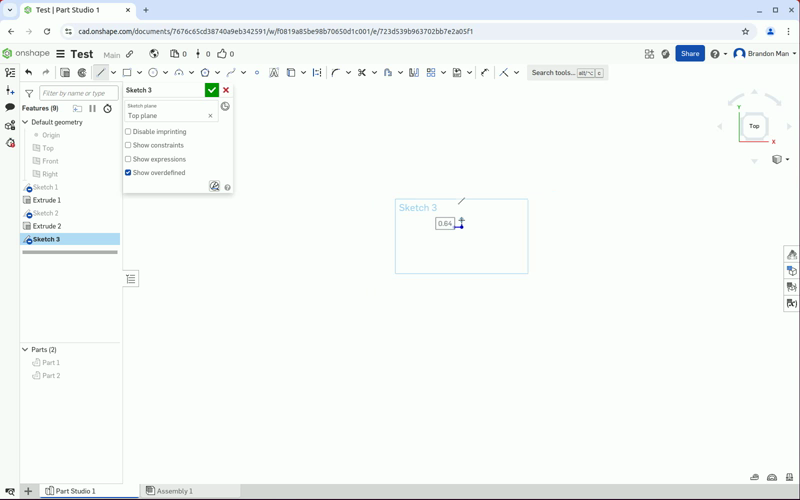
scroll(-6)
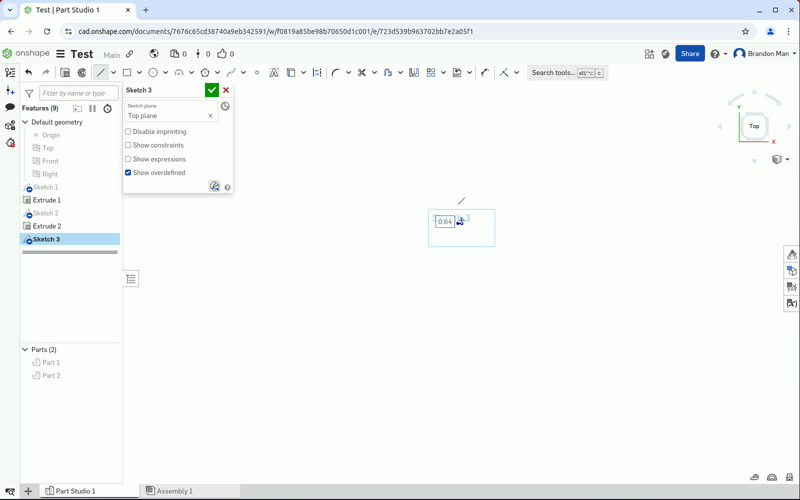
key_up(shift)
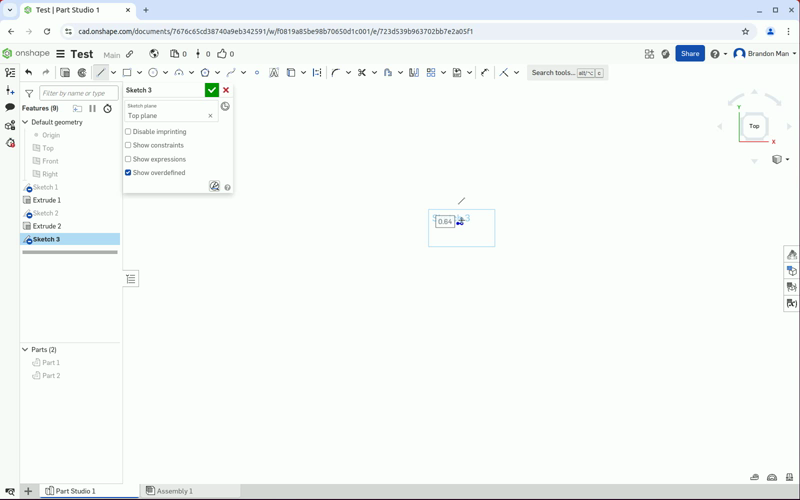
mouse_move(492, 219)
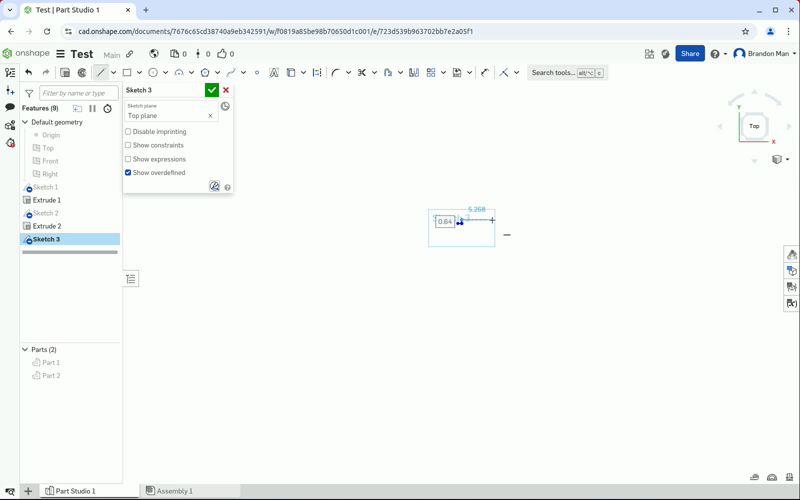
key_down(shift)
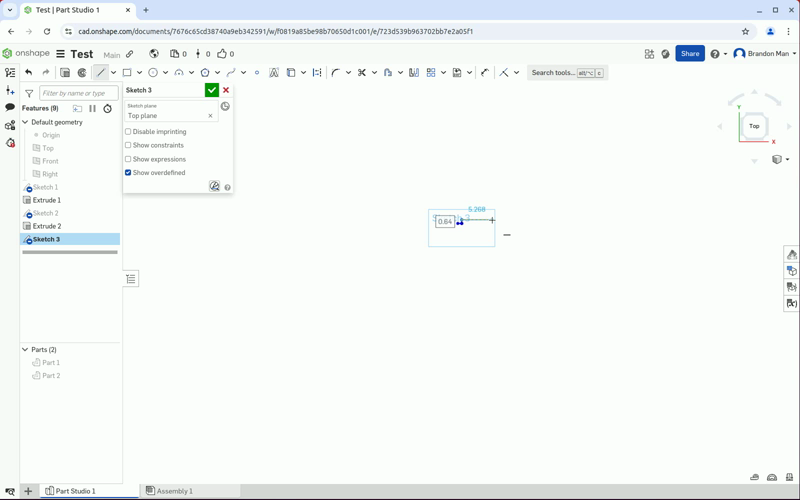
mouse_move(458, 223)
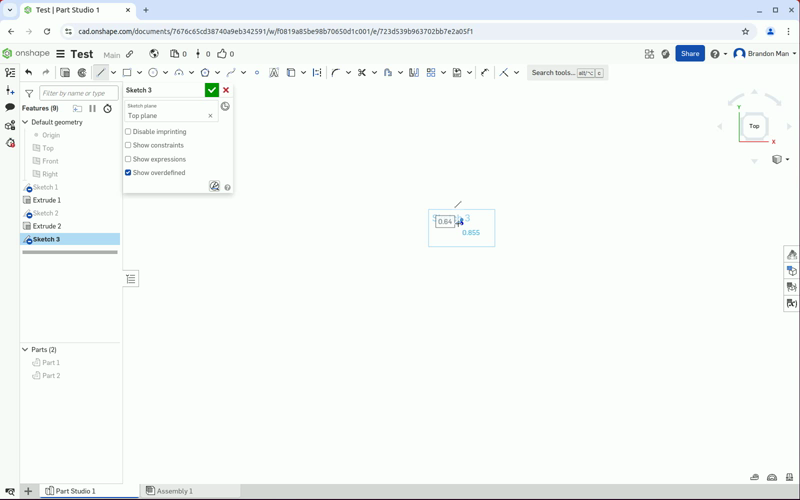
scroll(6)
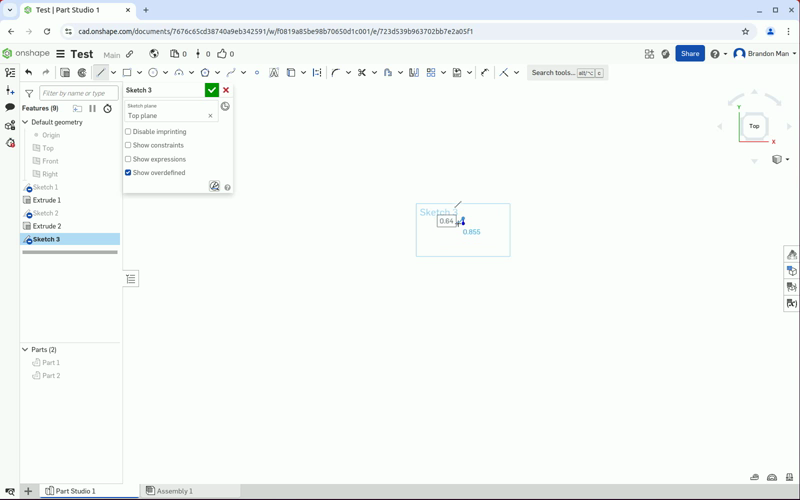
scroll(6)
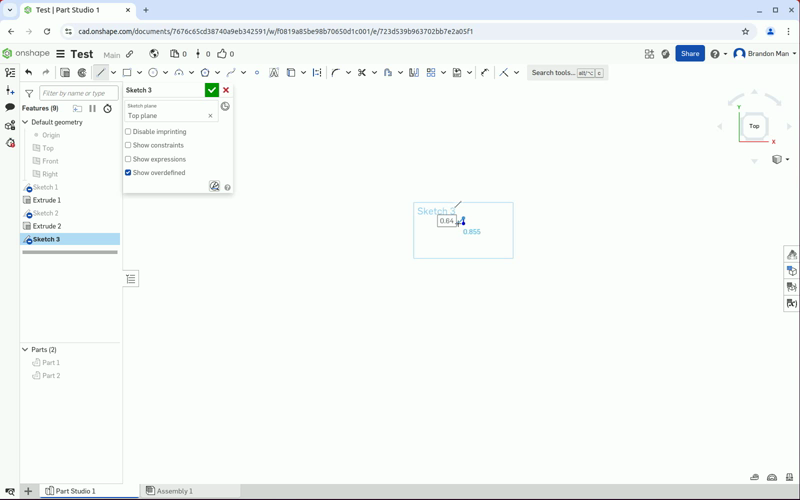
scroll(6)
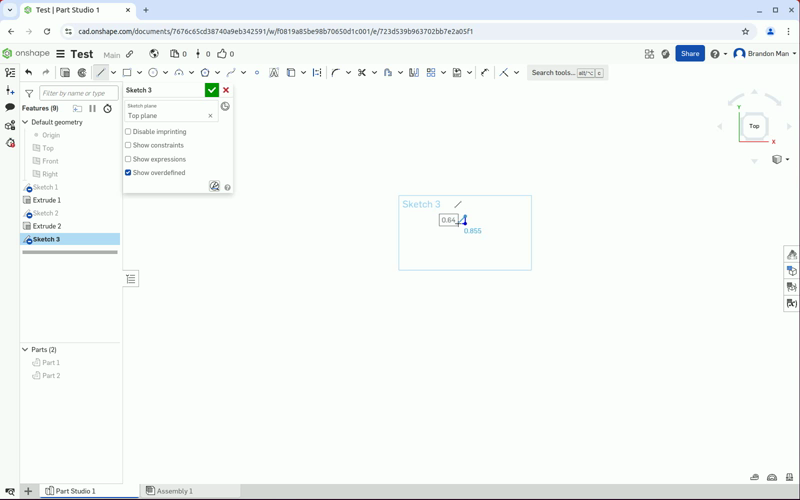
scroll(6)
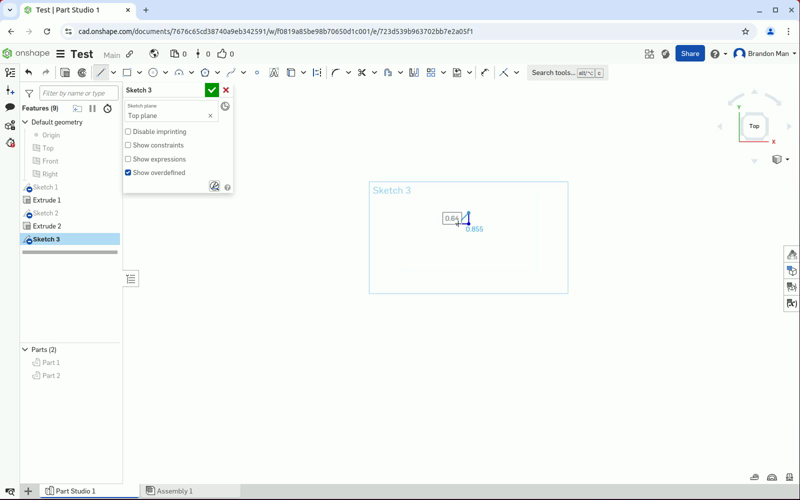
scroll(6)
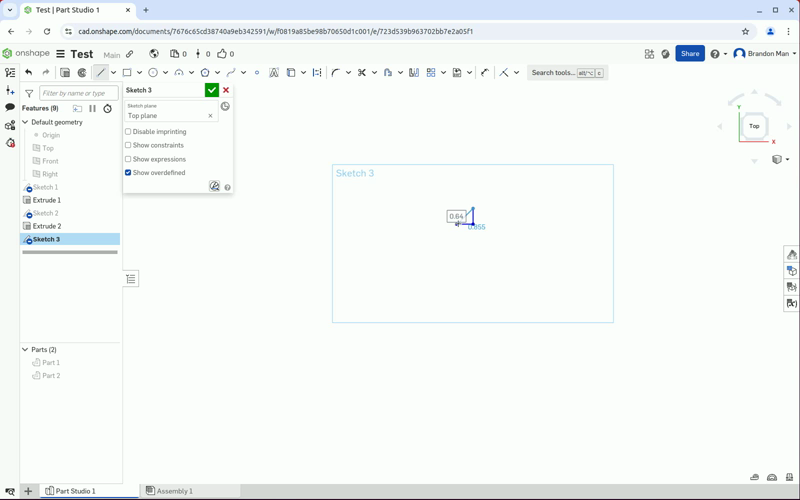
scroll(6)
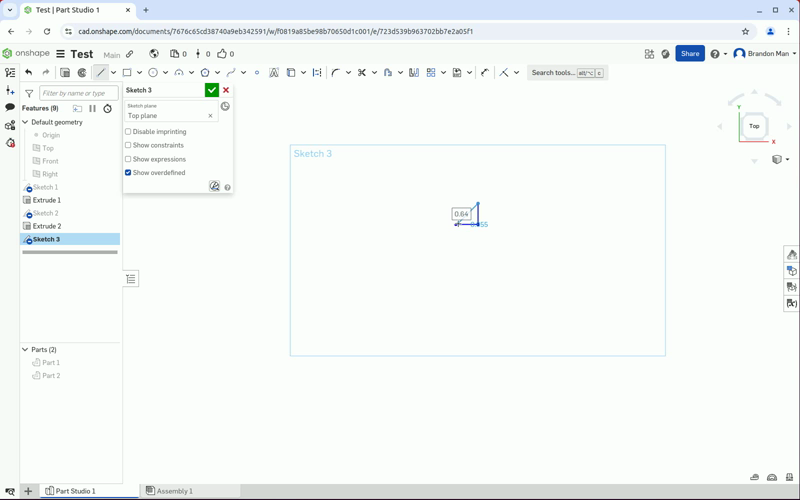
scroll(6)
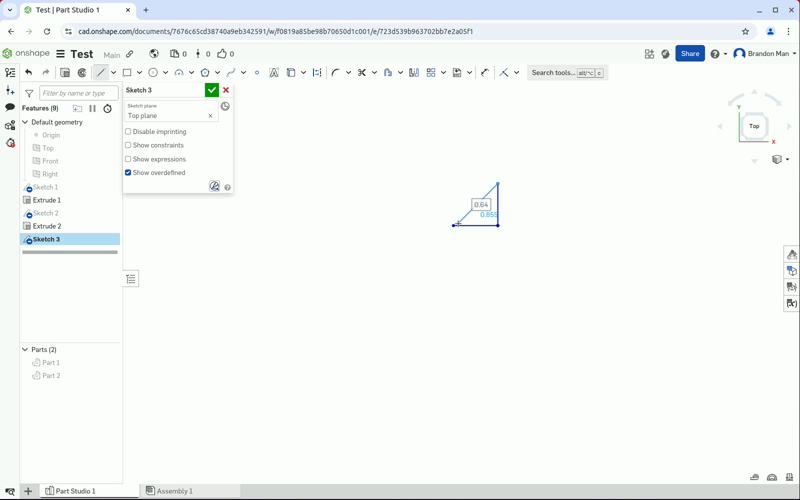
key_up(shift)
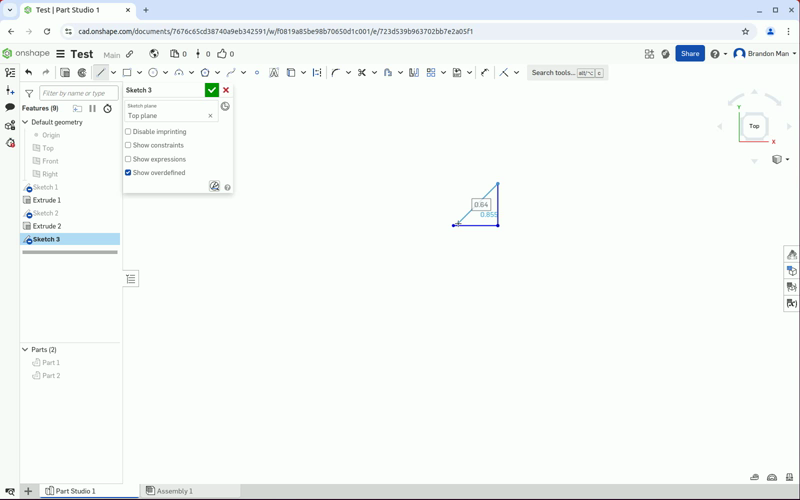
click(458, 223)
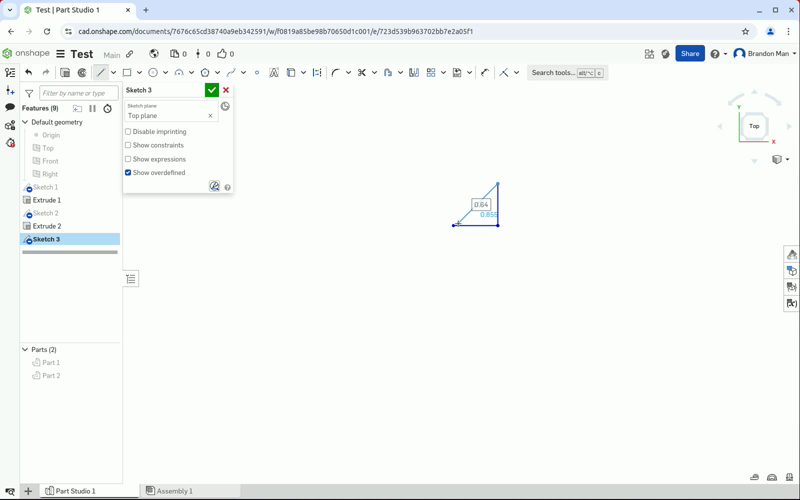
scroll(-6)
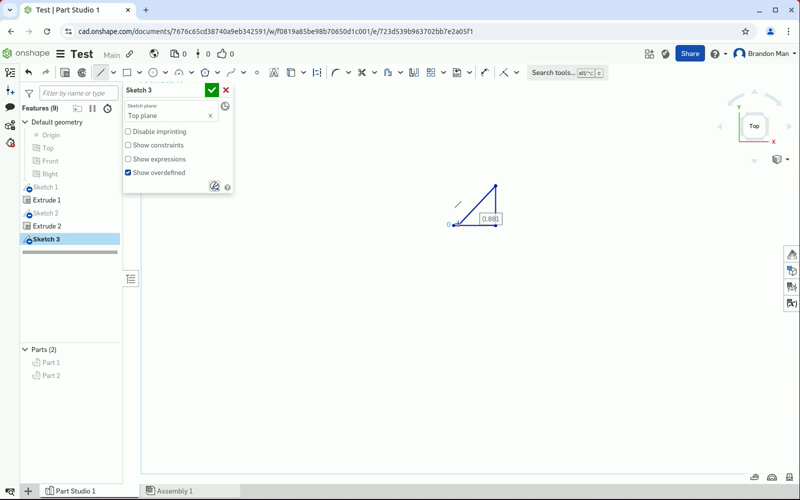
scroll(-6)
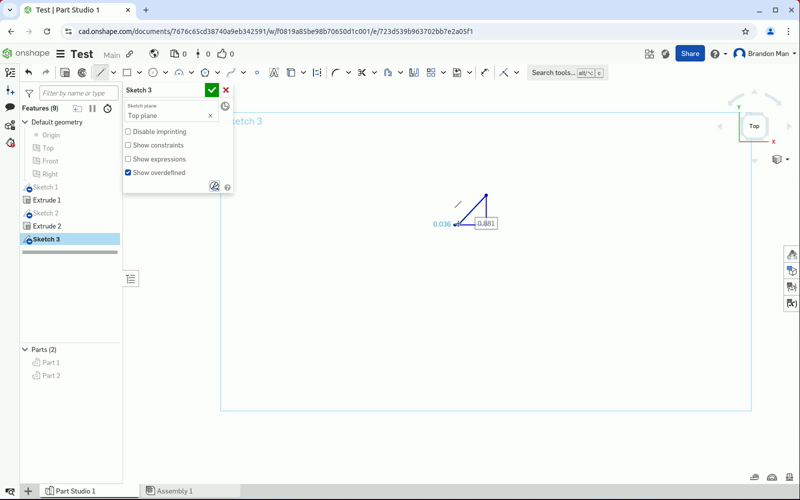
scroll(-6)
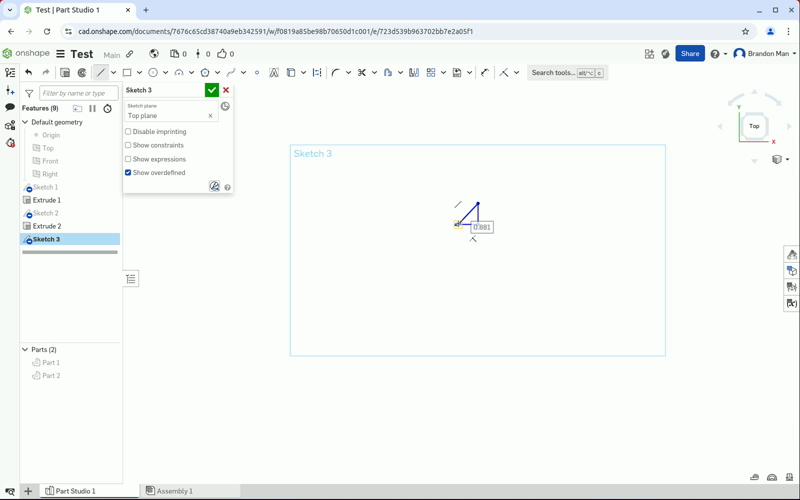
scroll(-6)
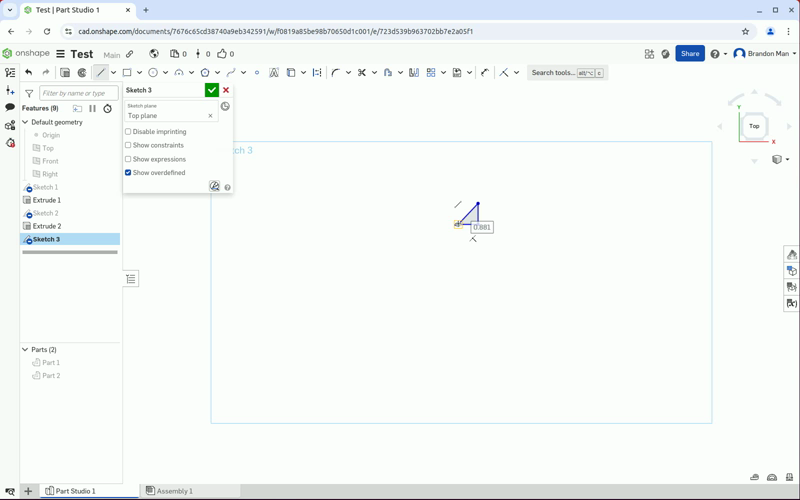
scroll(-6)
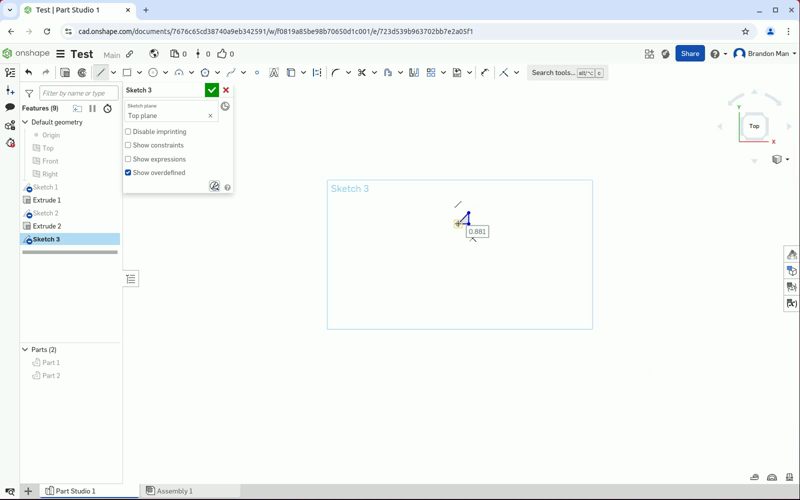
scroll(-6)
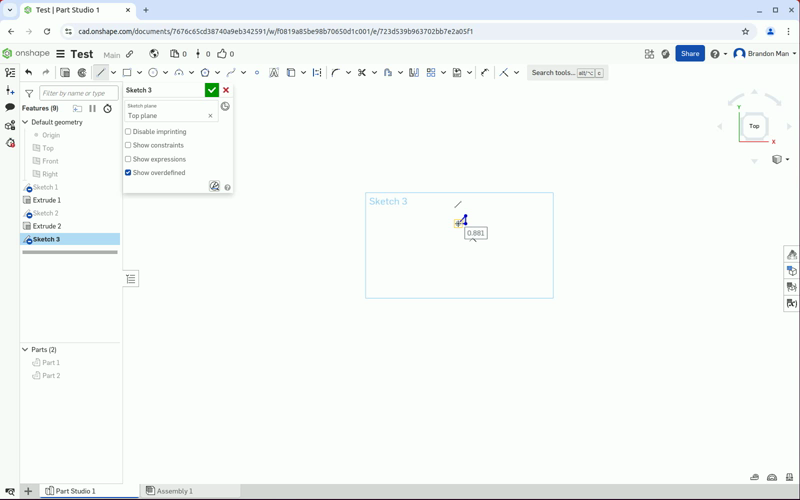
scroll(-6)
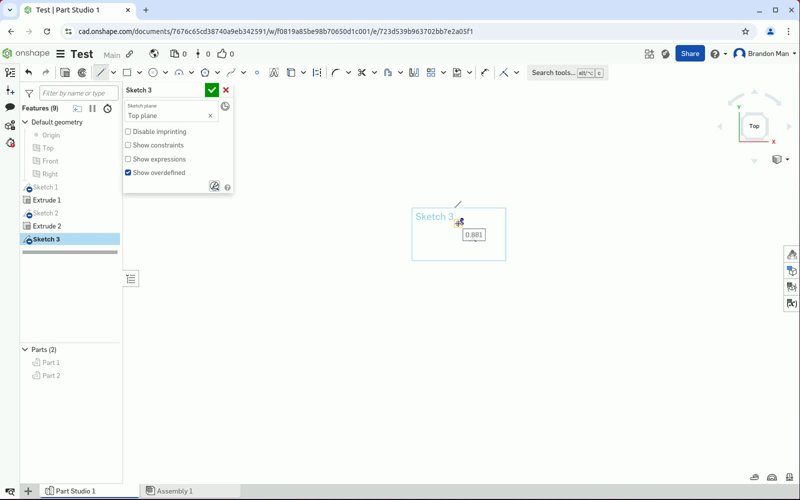
key(esc)
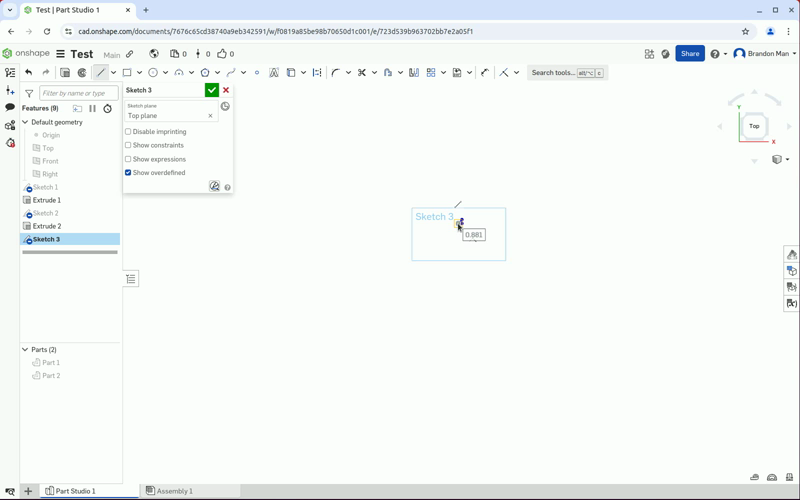
mouse_move(460, 222)
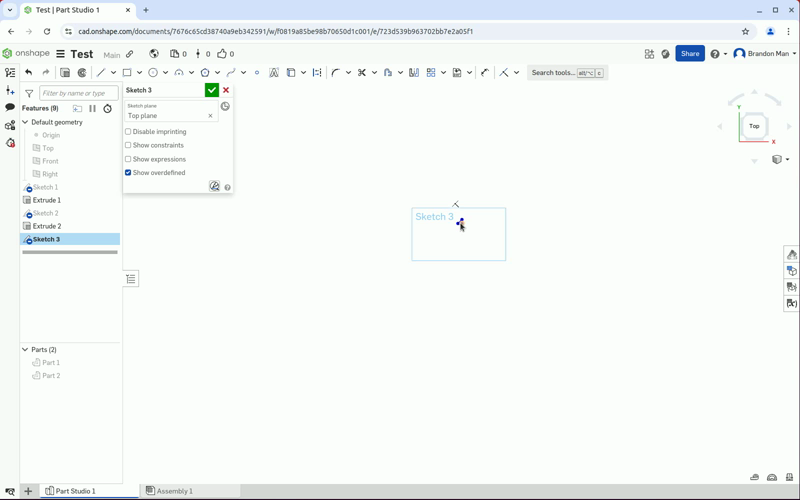
scroll(6)
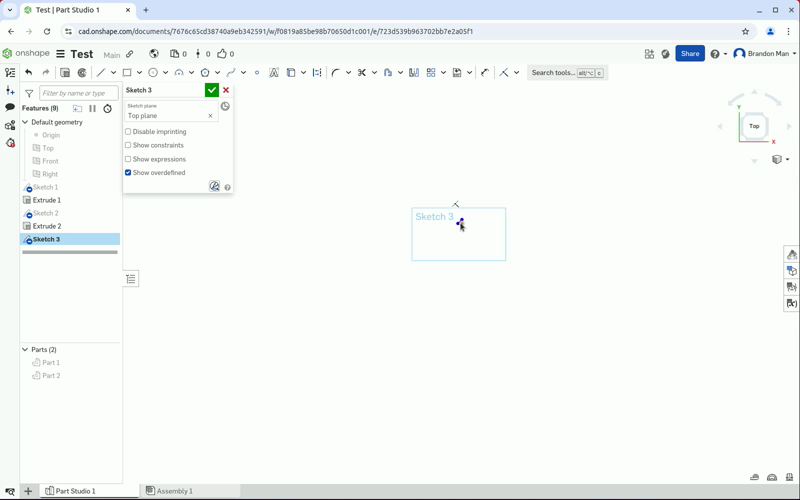
scroll(6)
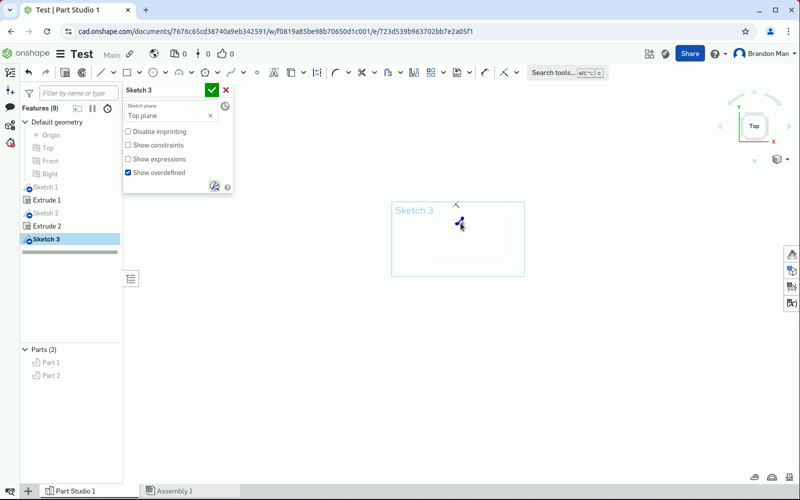
scroll(6)
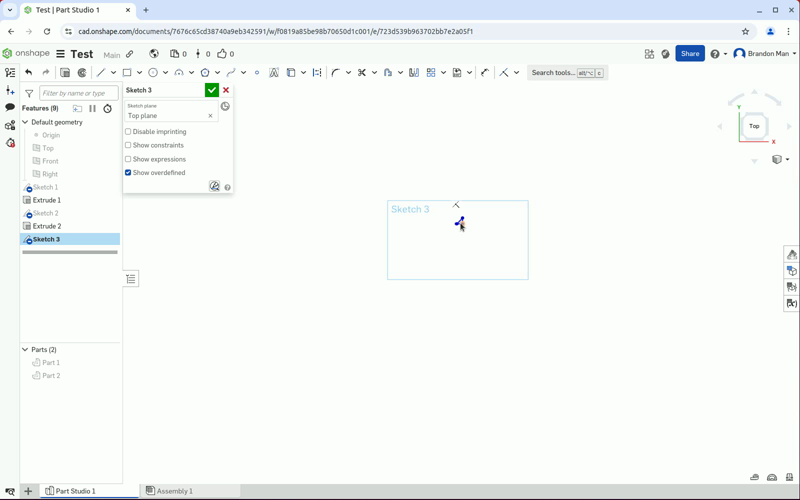
scroll(6)
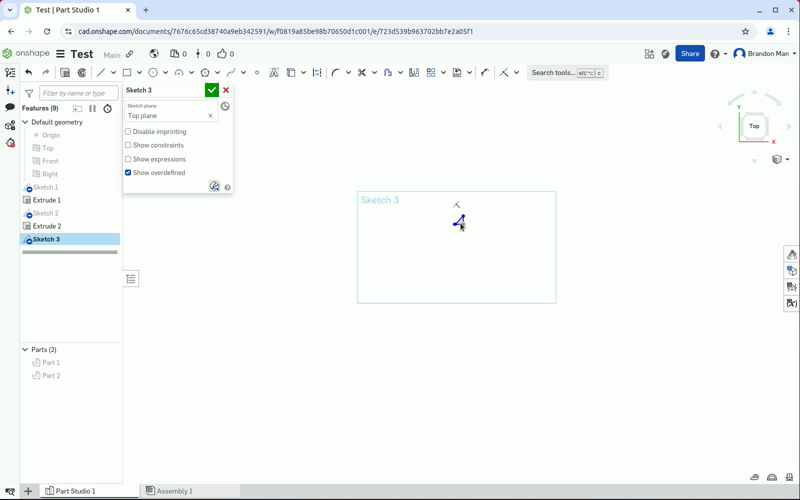
scroll(6)
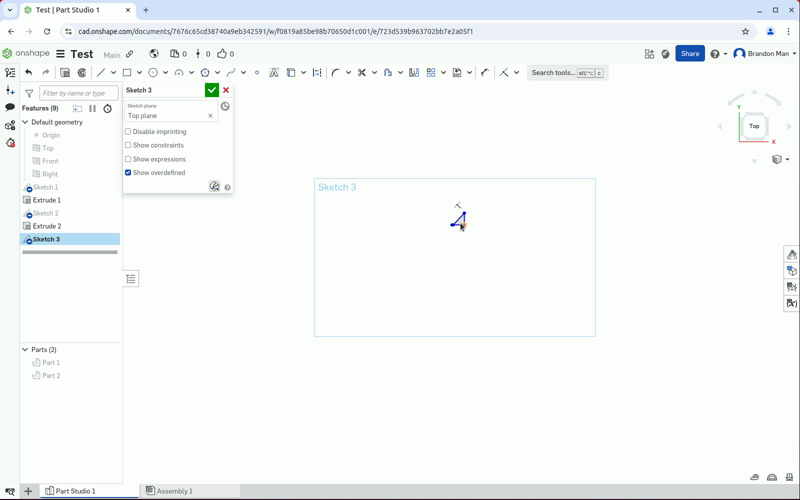
scroll(6)
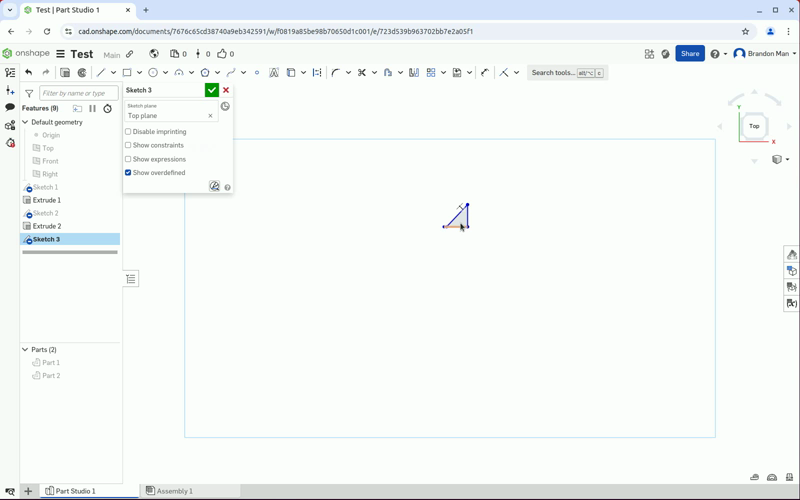
scroll(6)
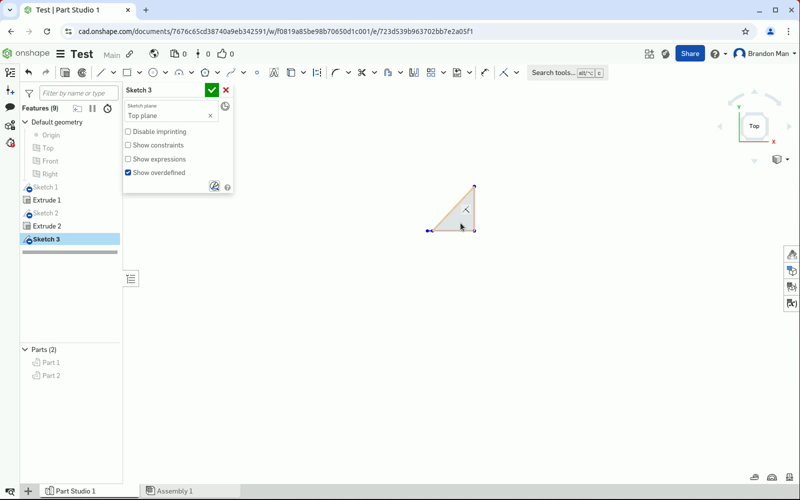
click(460, 222)
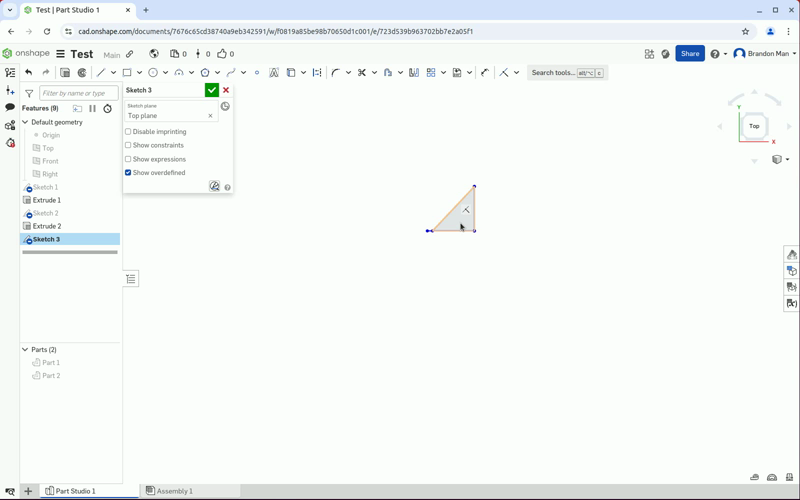
scroll(-6)
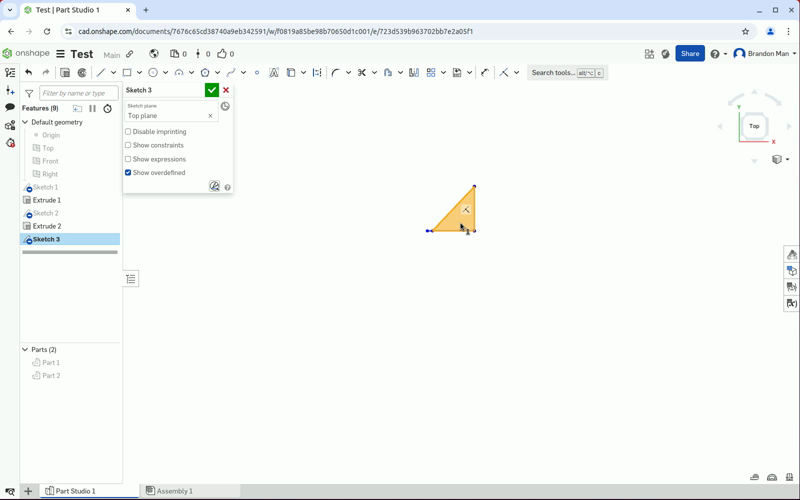
scroll(-6)
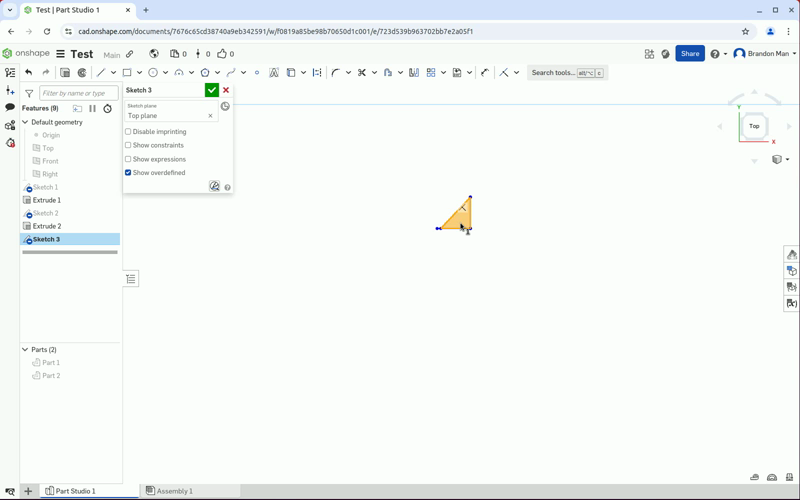
scroll(-6)
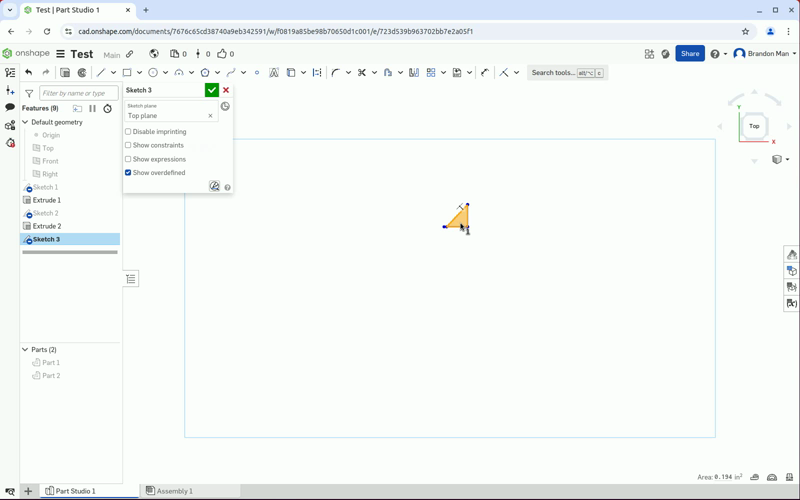
scroll(-6)
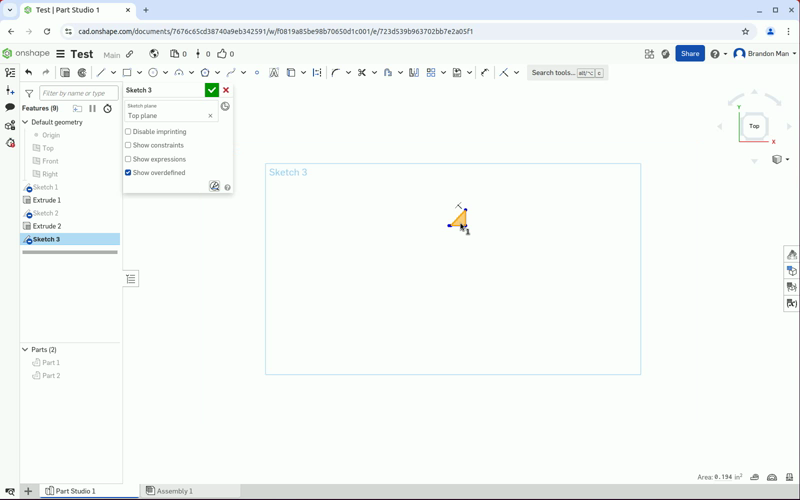
scroll(-6)
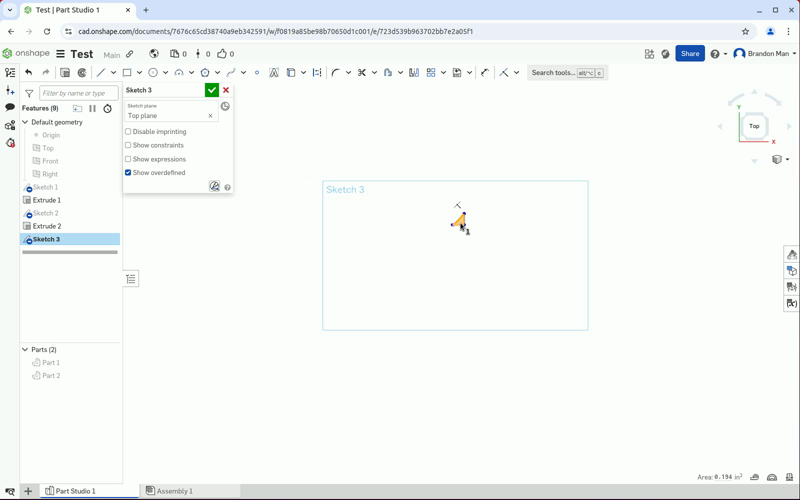
scroll(-6)
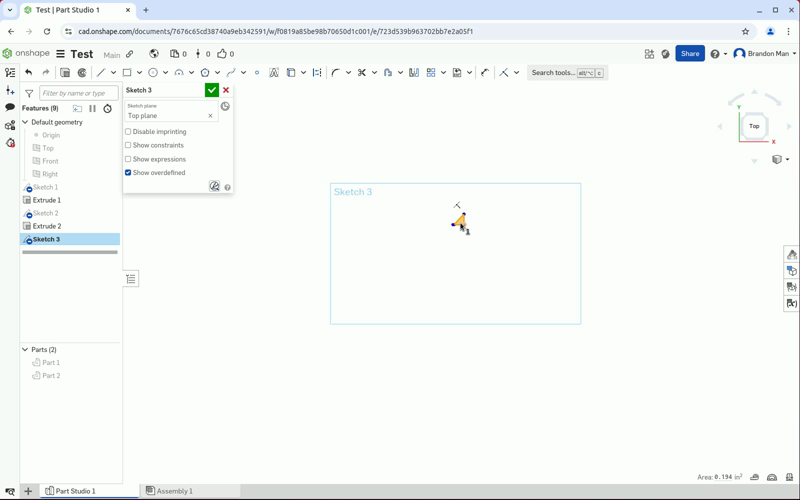
scroll(-6)
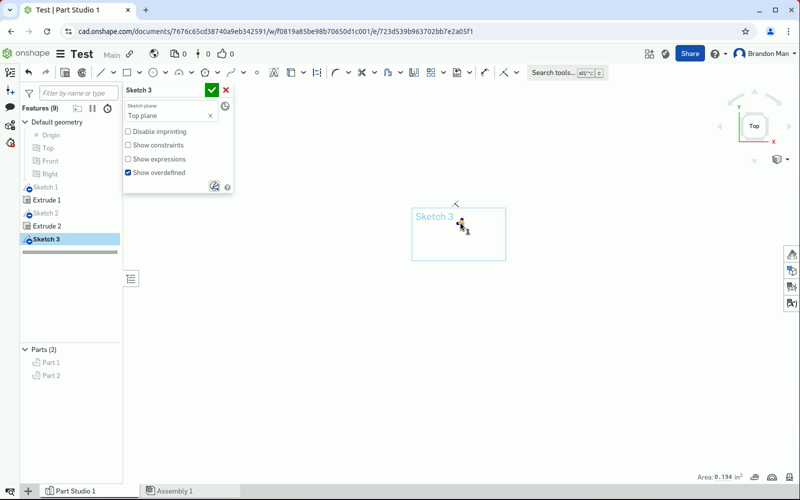
mouse_move(73, 352)
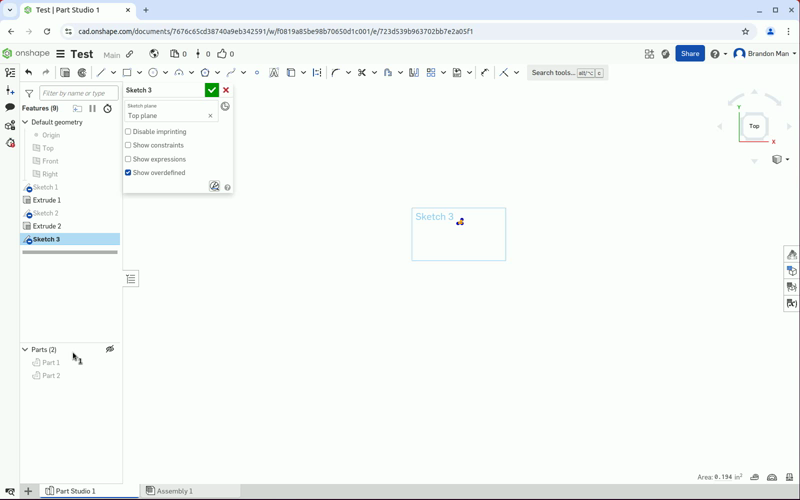
key(shift+y)
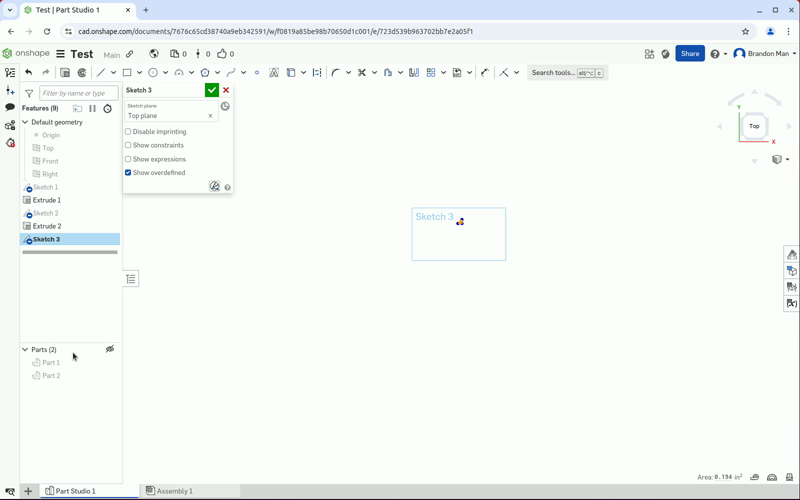
key(shift+e)
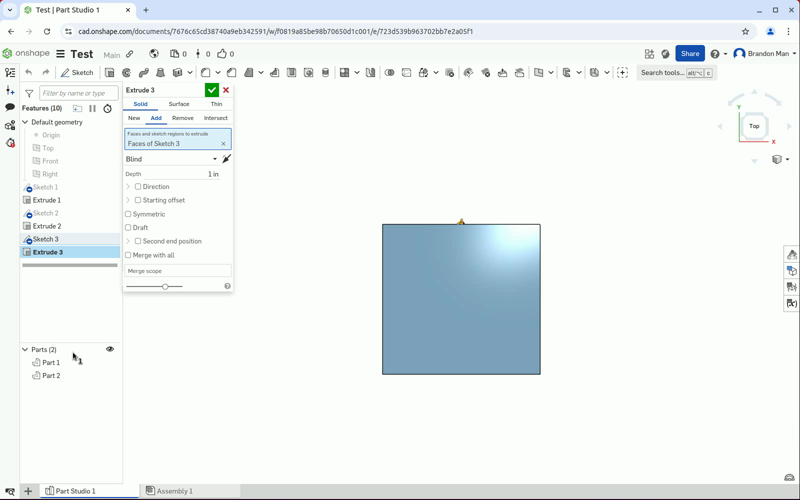
mouse_move(143, 106)
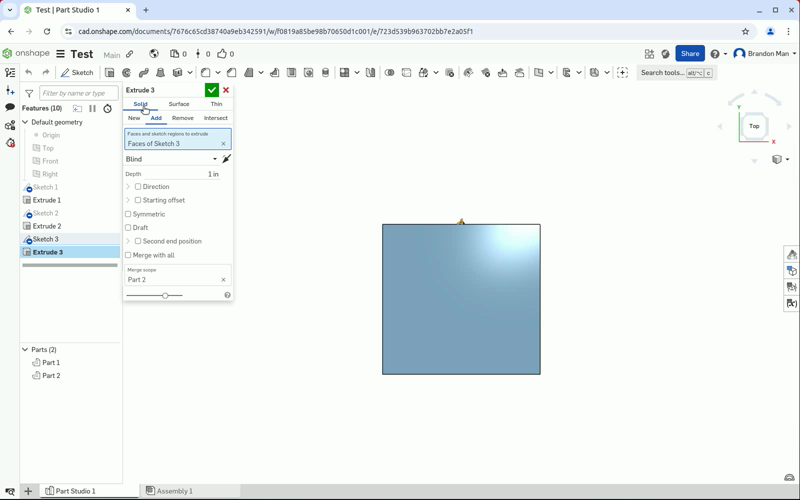
click(143, 106)
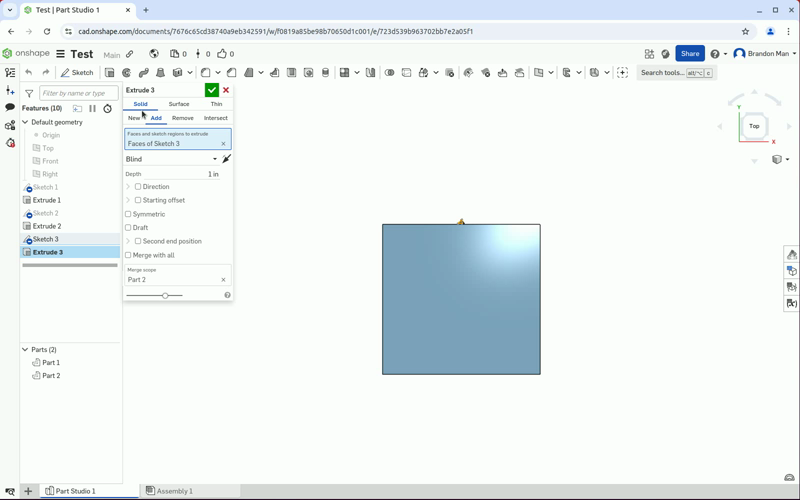
mouse_move(137, 120)
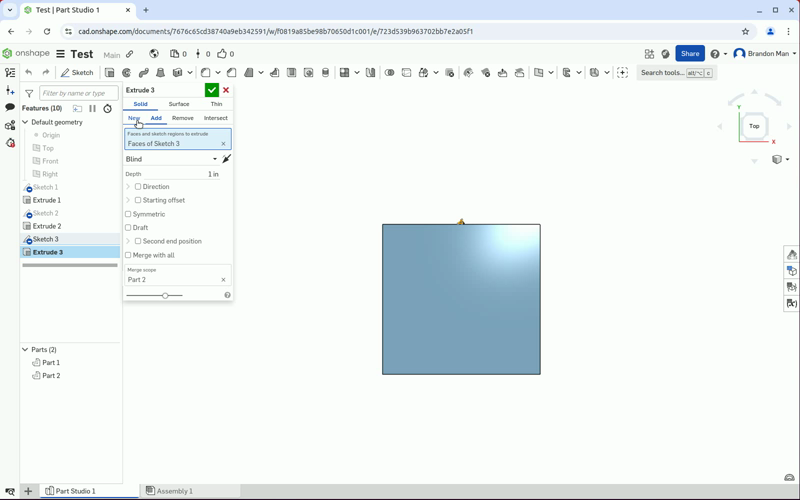
click(137, 120)
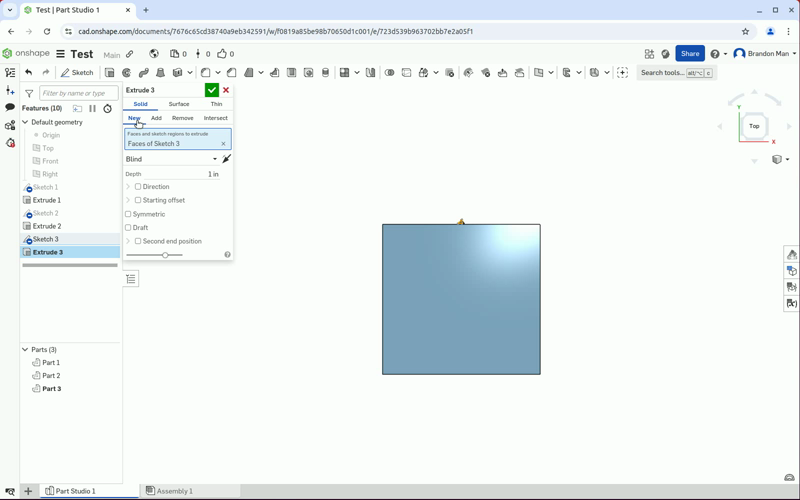
key(tab, 4)
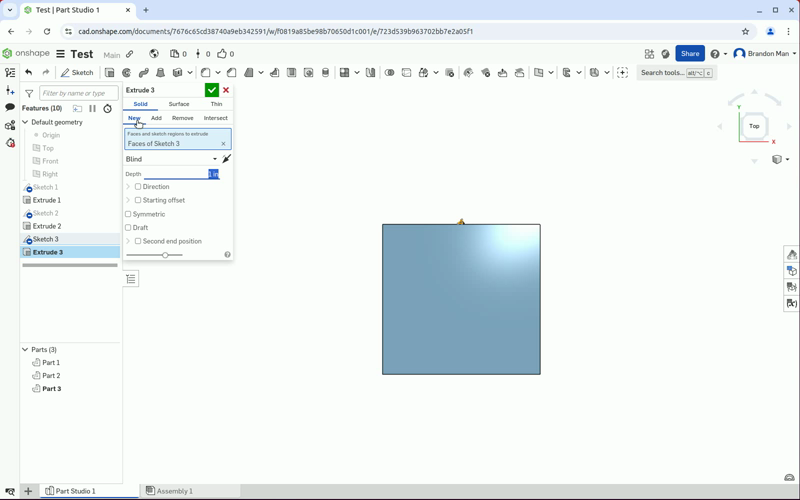
text(23.108)
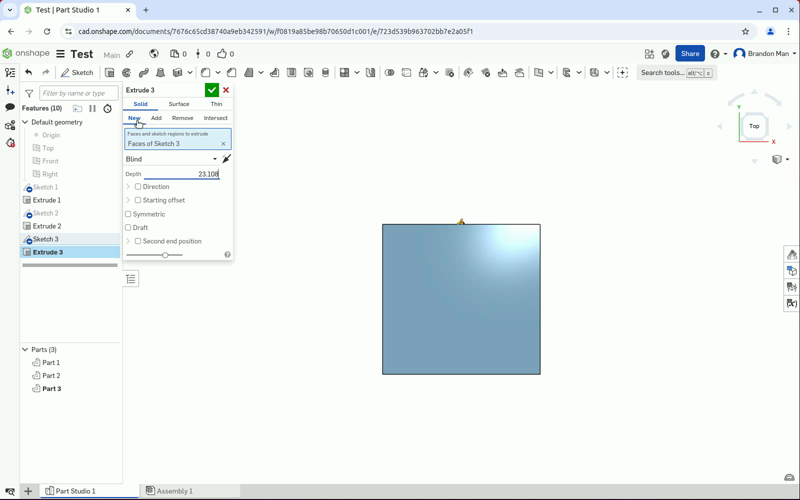
key(enter)
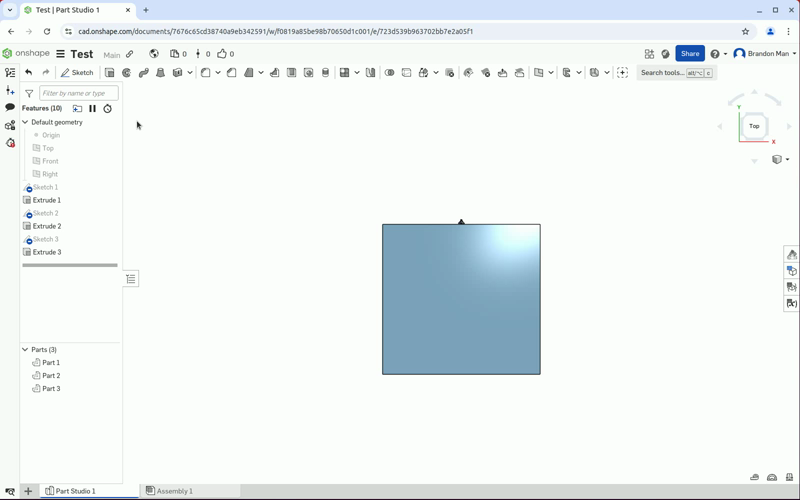
key(shift+h)
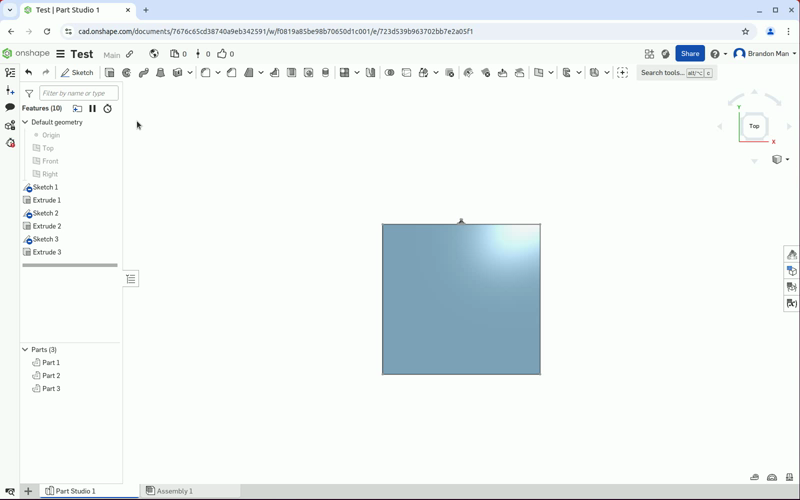
key(shift+h)
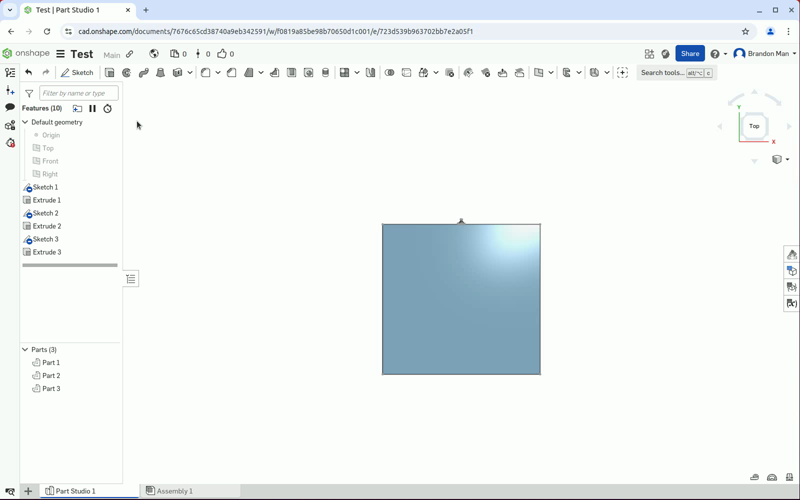
key(shift+7)
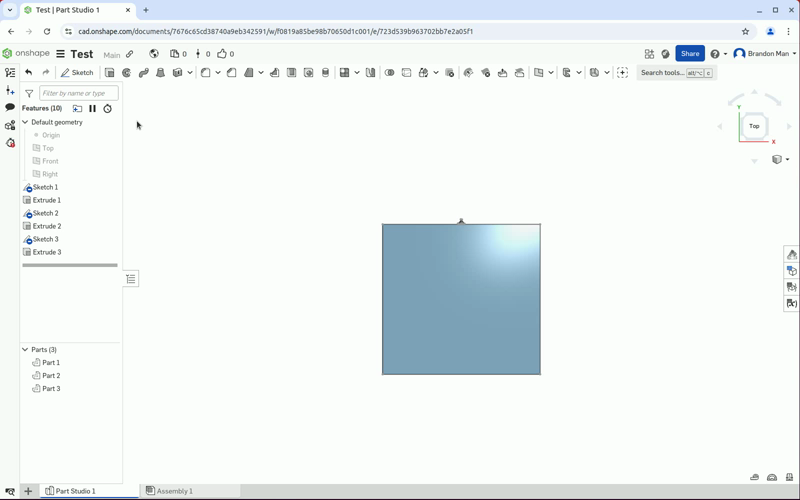
key(up, 3)
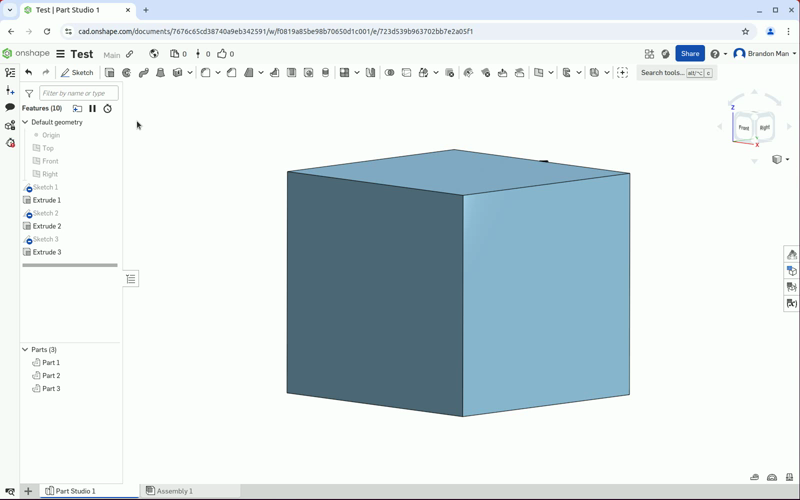
key(left, 3)
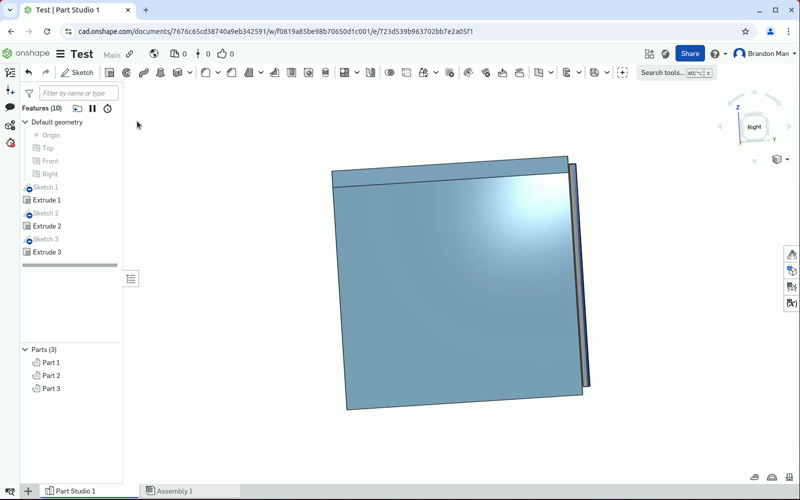
key(right, 3)
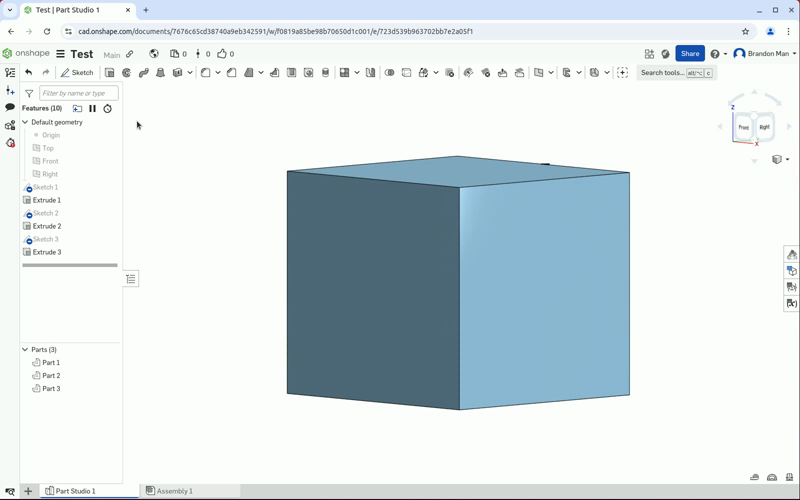
key(down, 3)
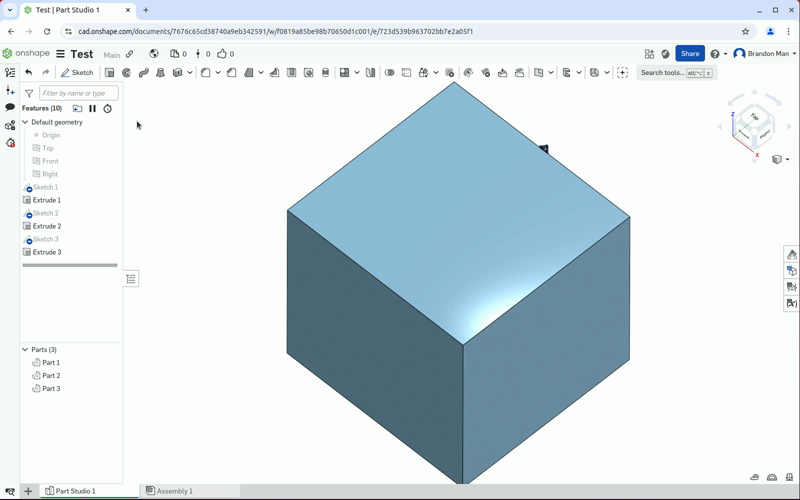
mouse_move(73, 189)
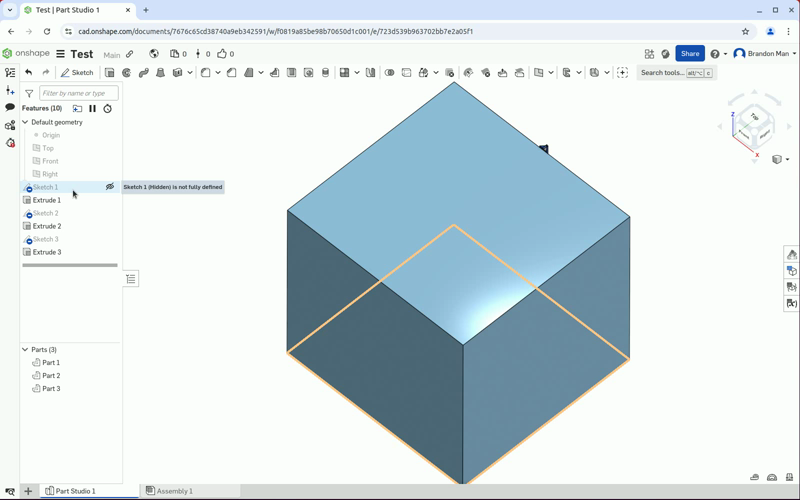
click(73, 189)